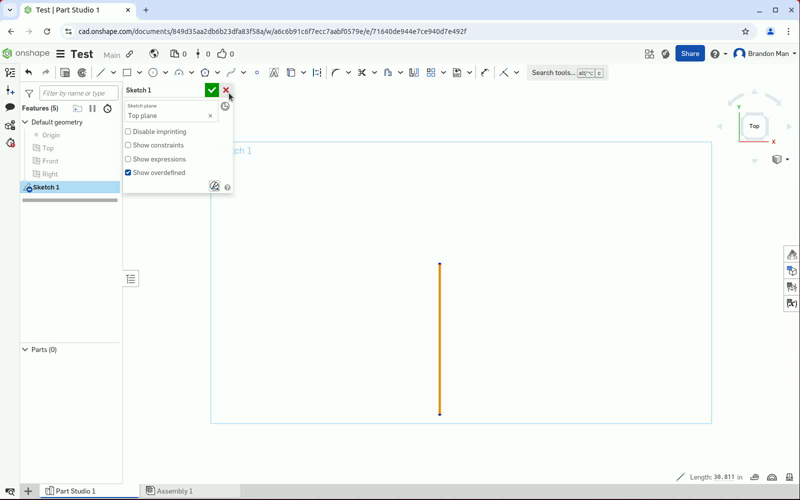
key(shift+h)
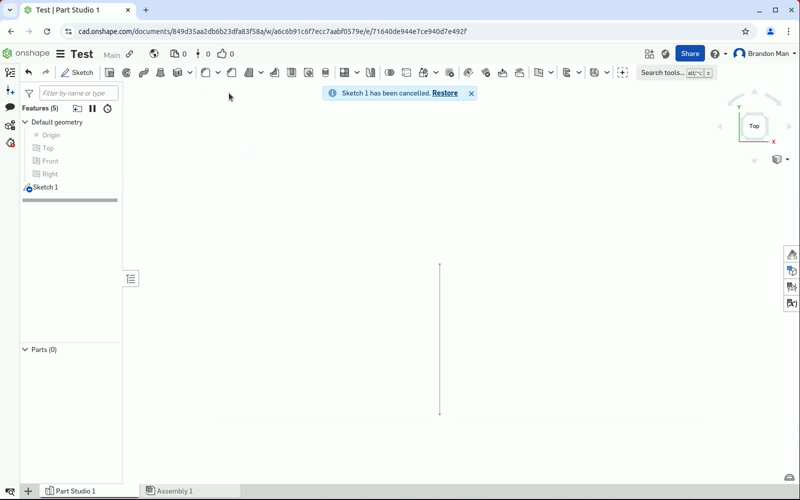
key(shift+s)
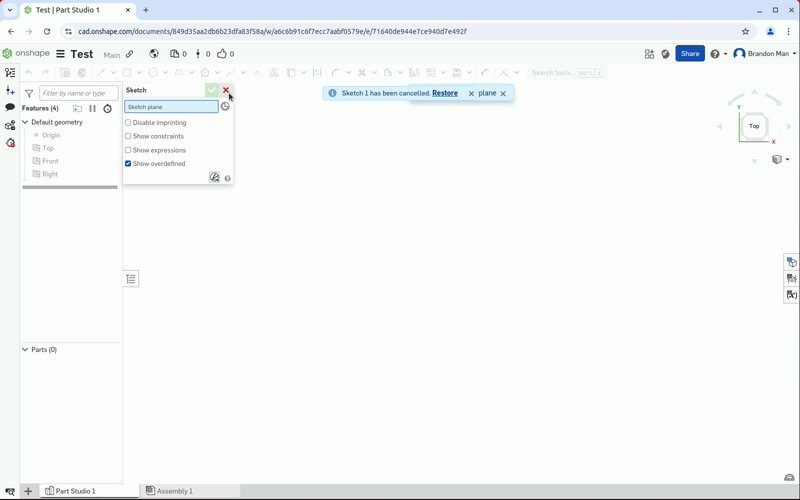
mouse_move(73, 150)
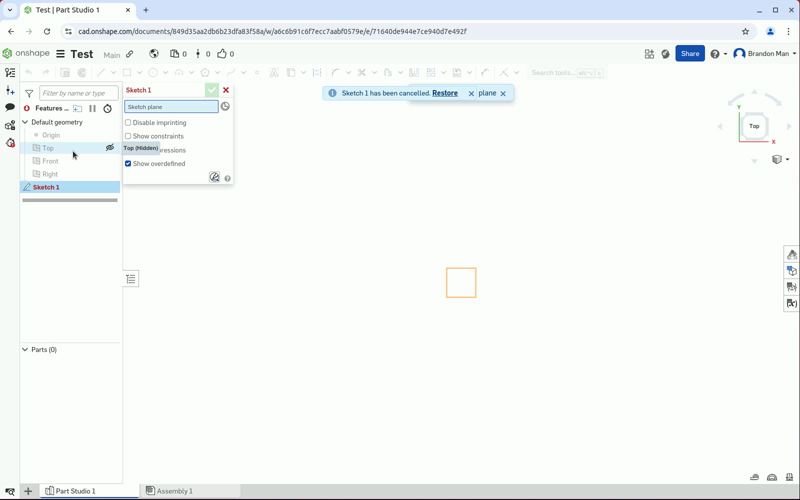
click(73, 150)
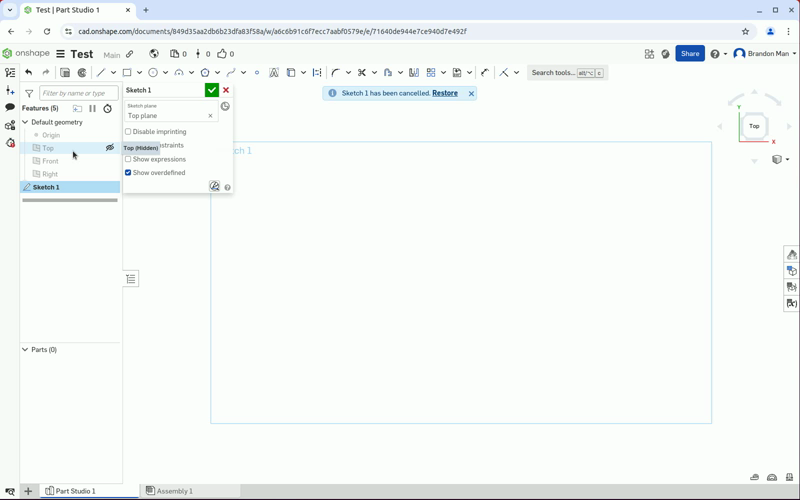
mouse_move(73, 352)
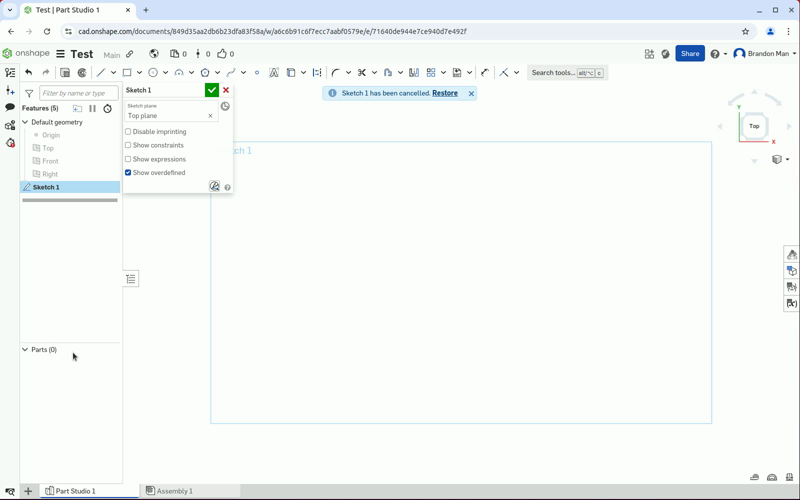
key(y)
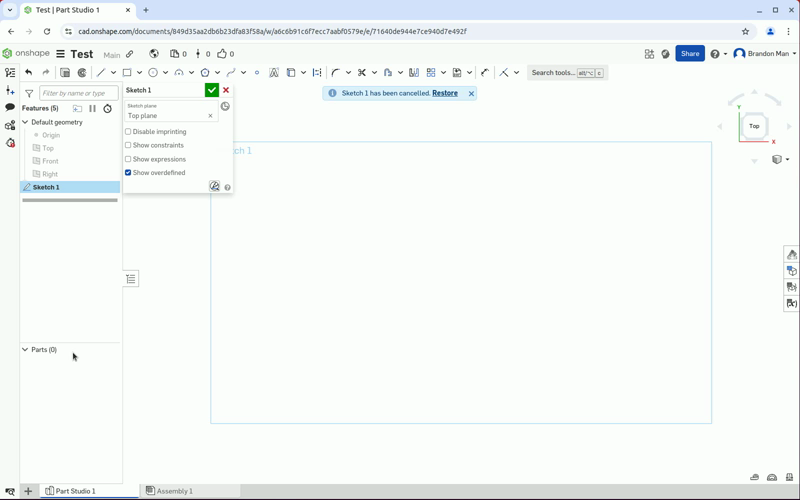
key(c)
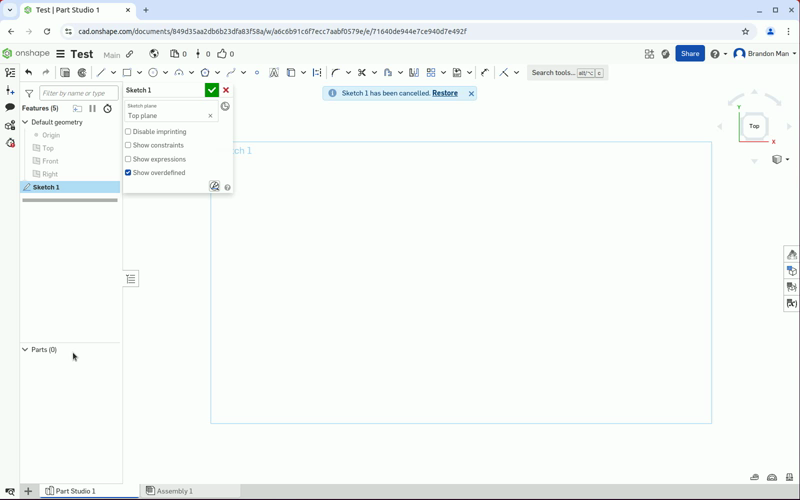
key_down(shift)
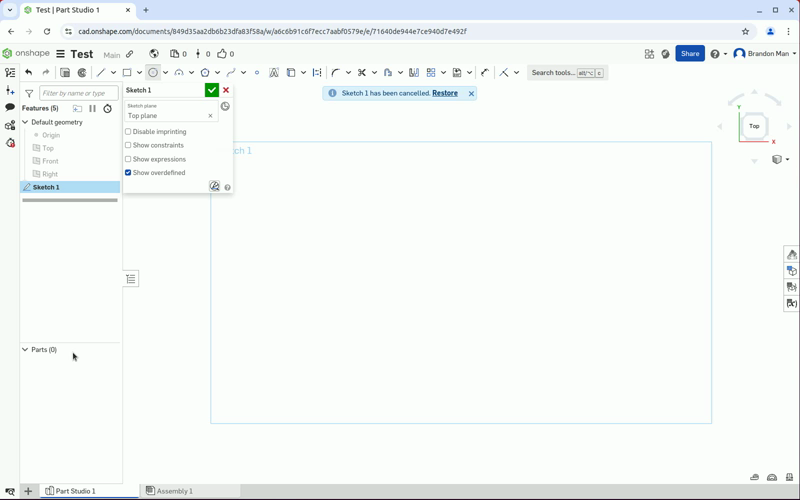
mouse_move(460, 282)
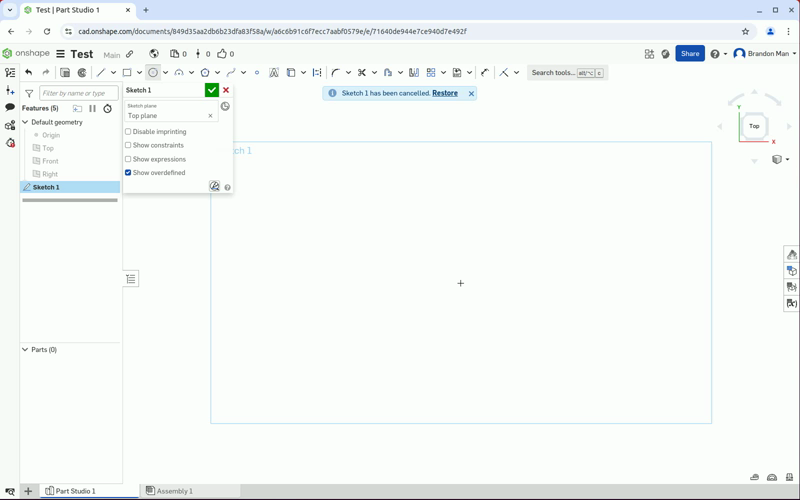
click(460, 282)
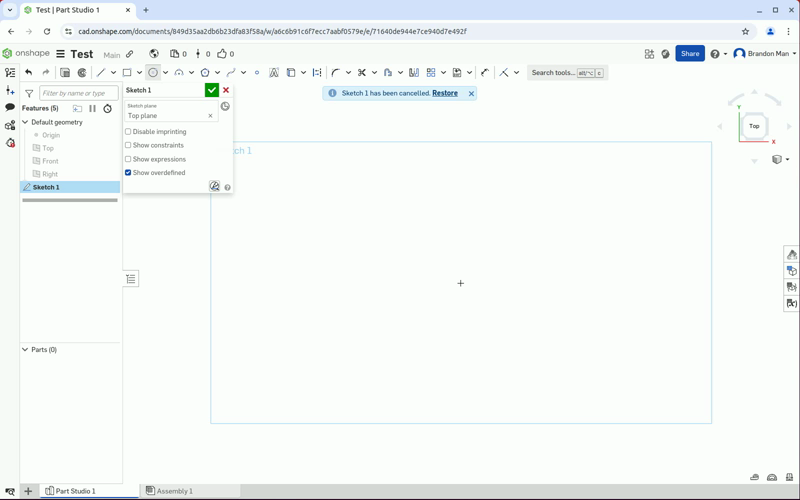
key_up(shift)
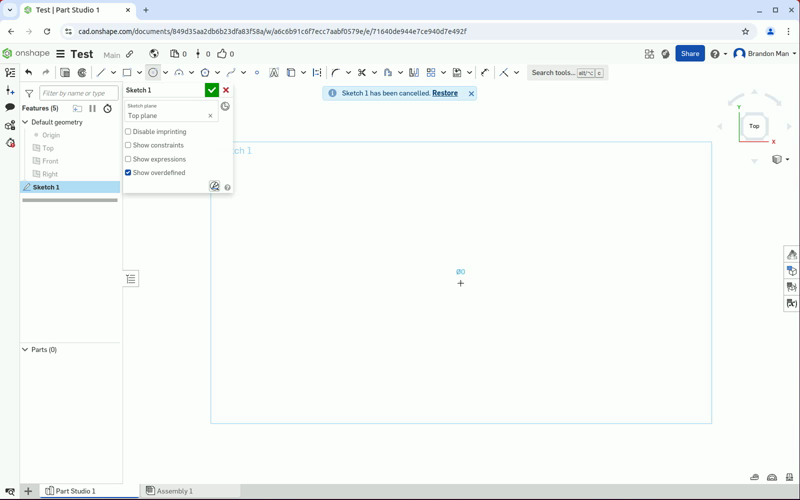
mouse_move(463, 282)
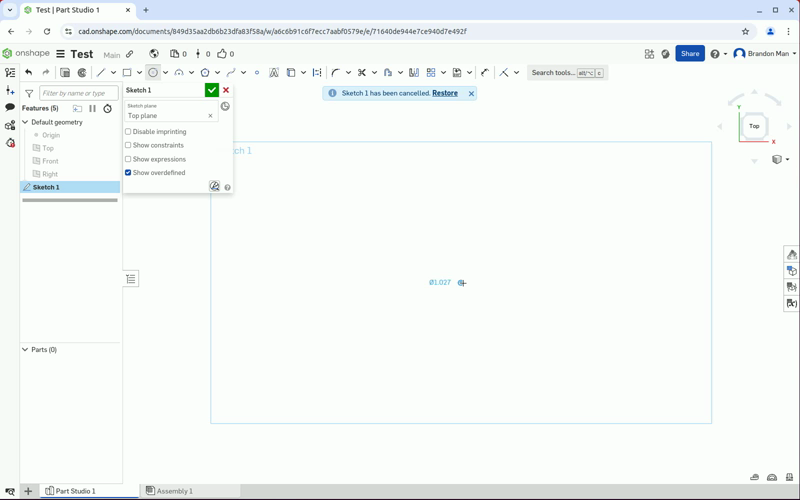
scroll(6)
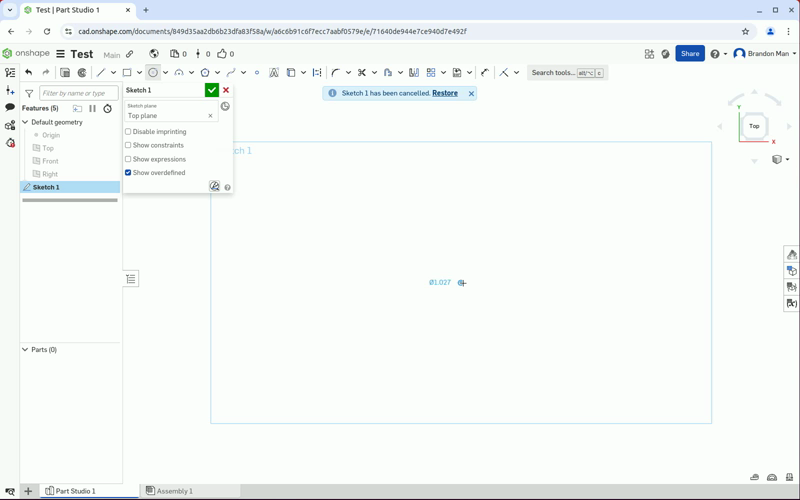
scroll(6)
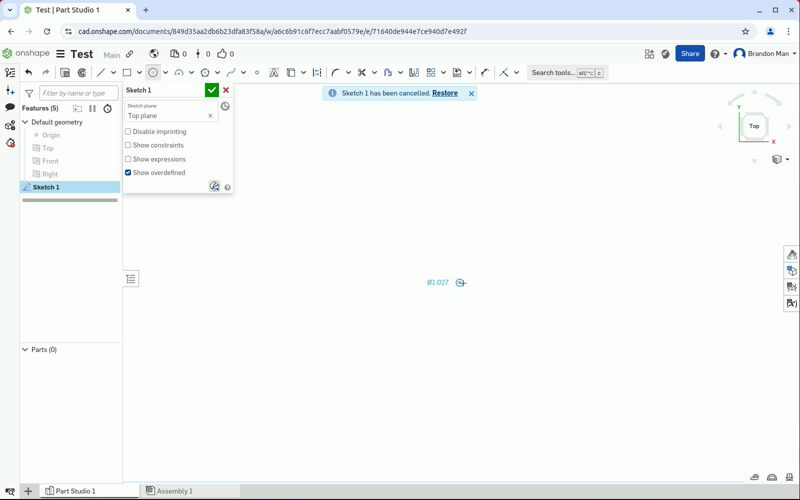
scroll(6)
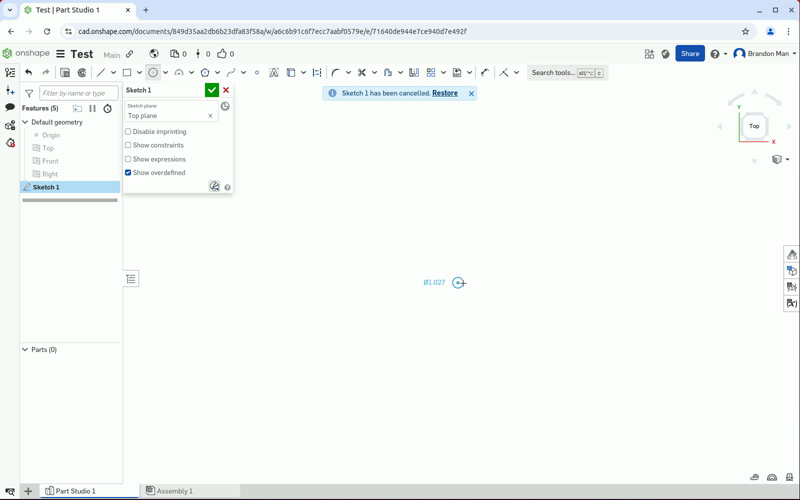
scroll(6)
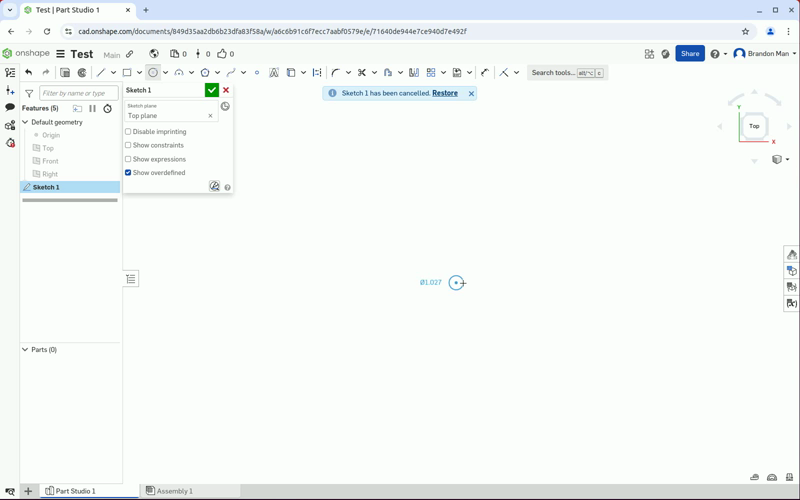
scroll(6)
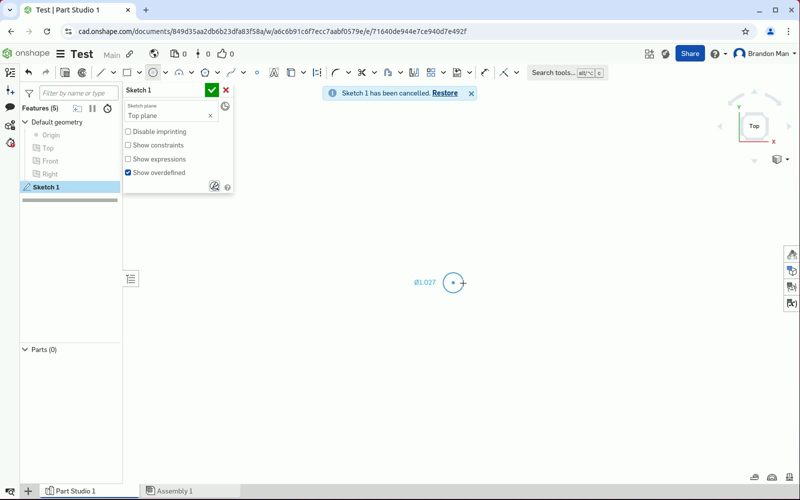
scroll(6)
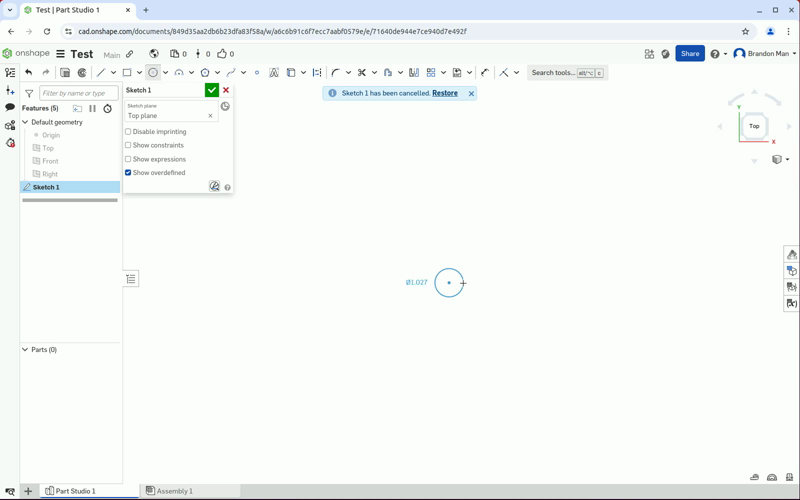
scroll(6)
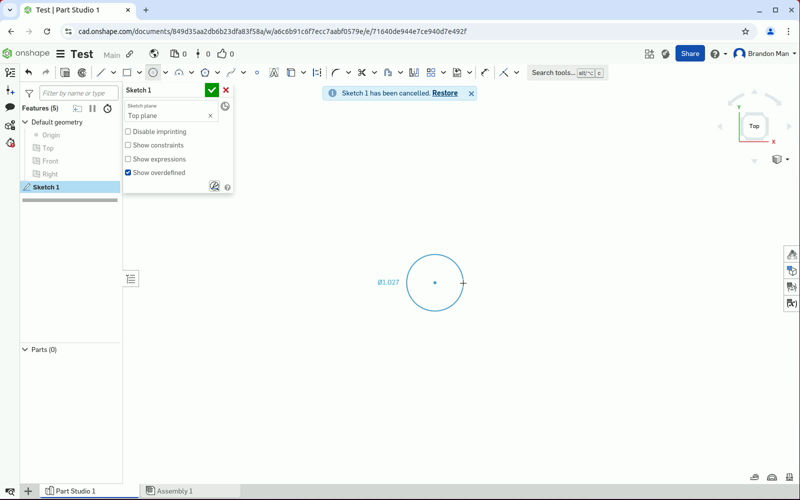
click(463, 282)
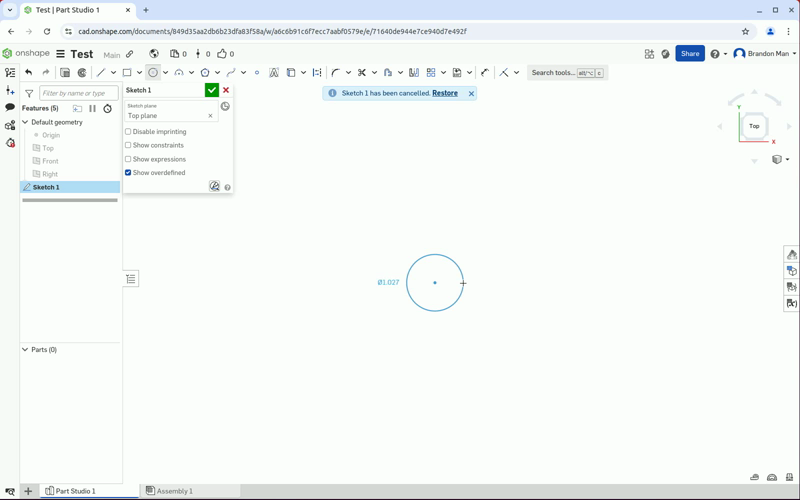
scroll(-6)
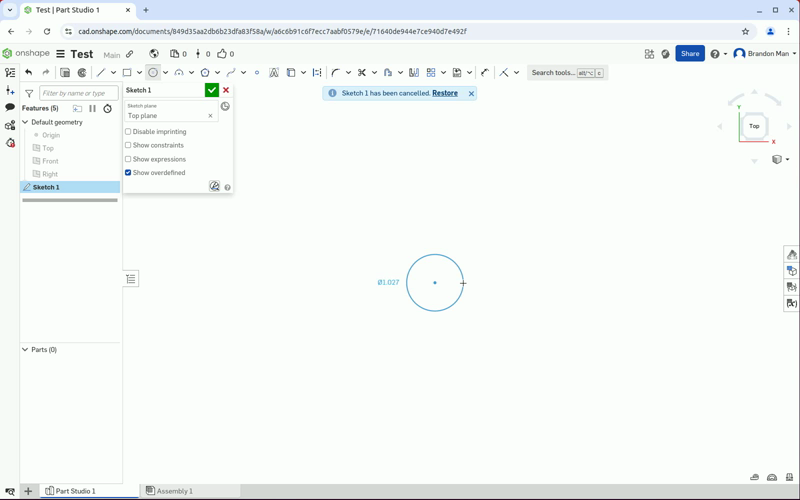
scroll(-6)
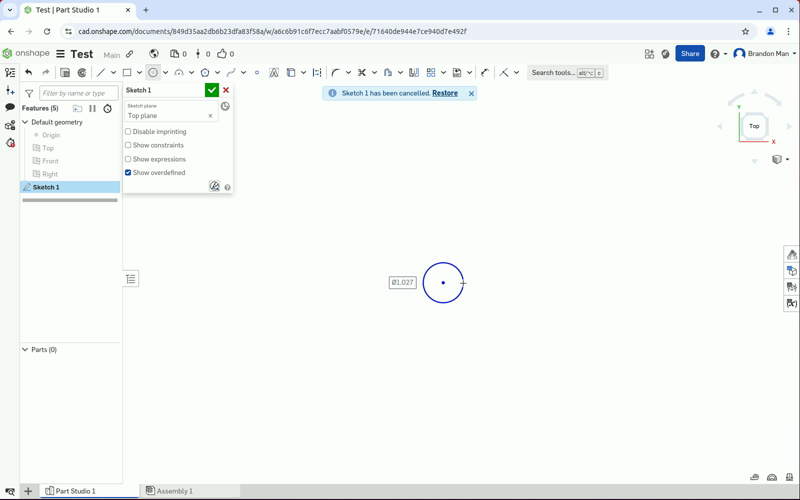
scroll(-6)
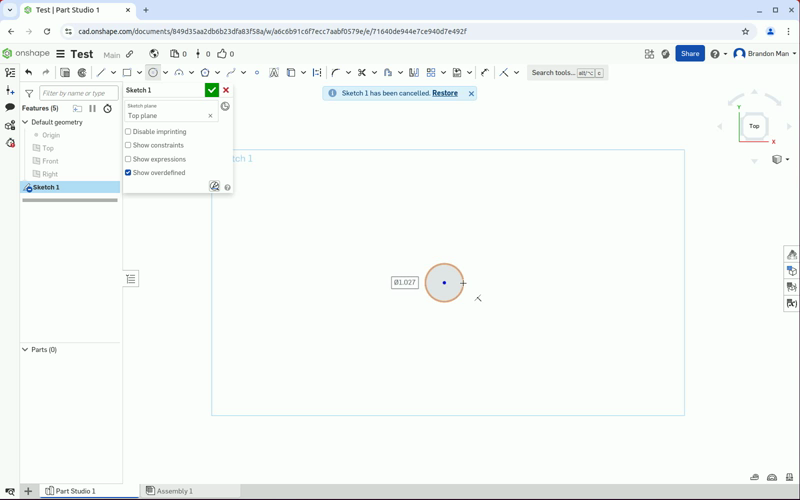
scroll(-6)
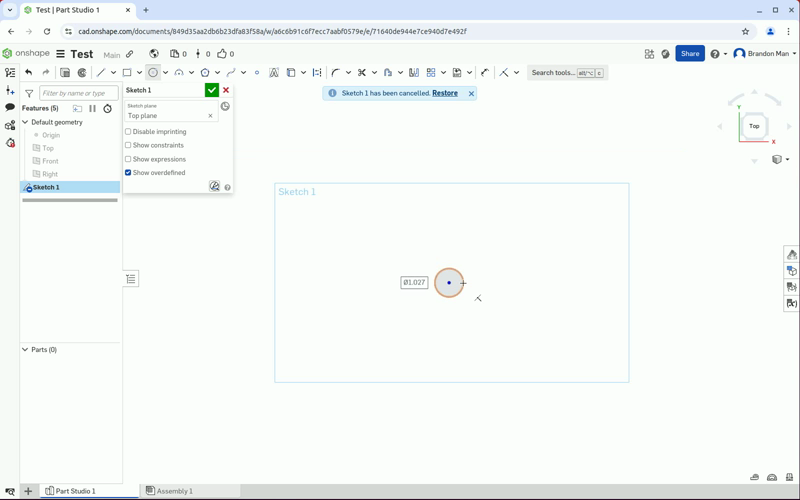
scroll(-6)
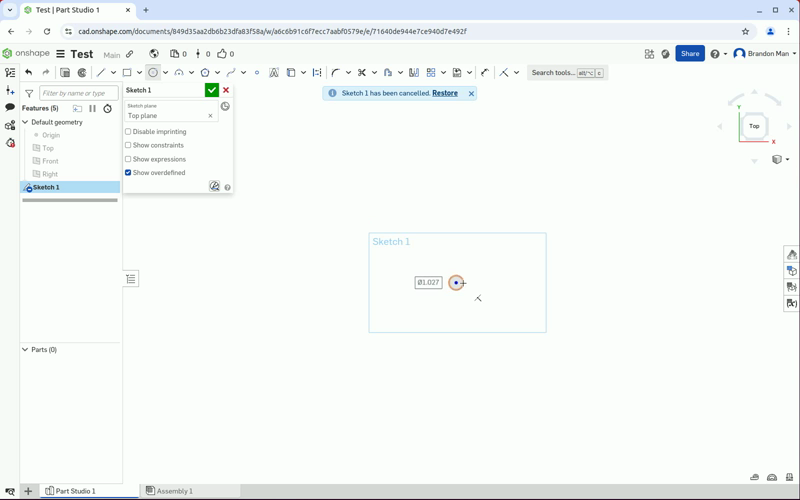
scroll(-6)
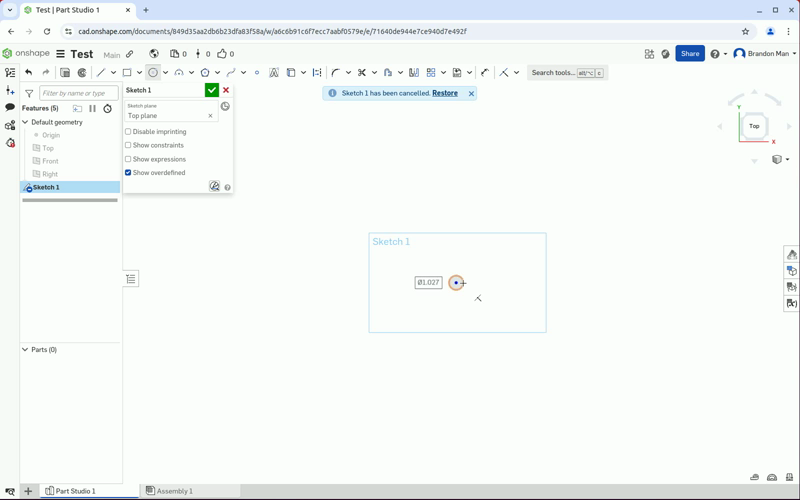
scroll(-6)
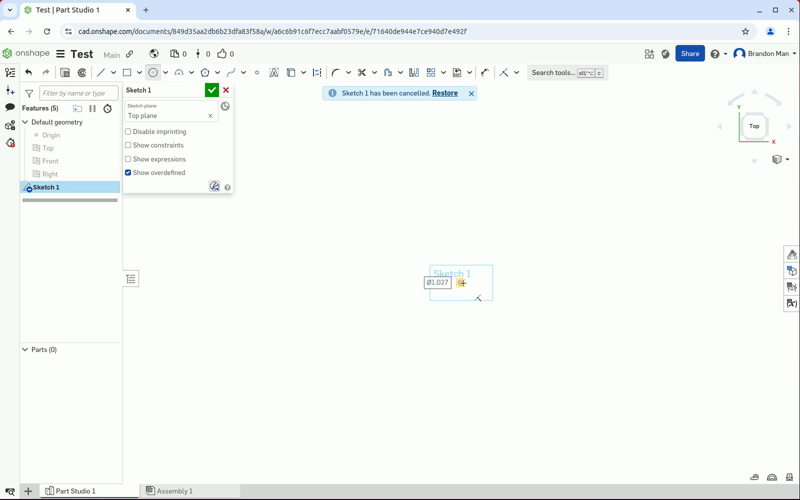
key(esc)
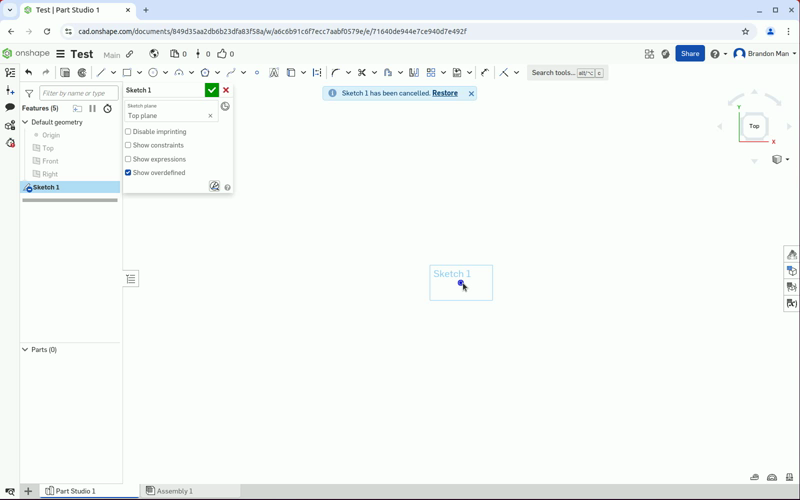
key(c)
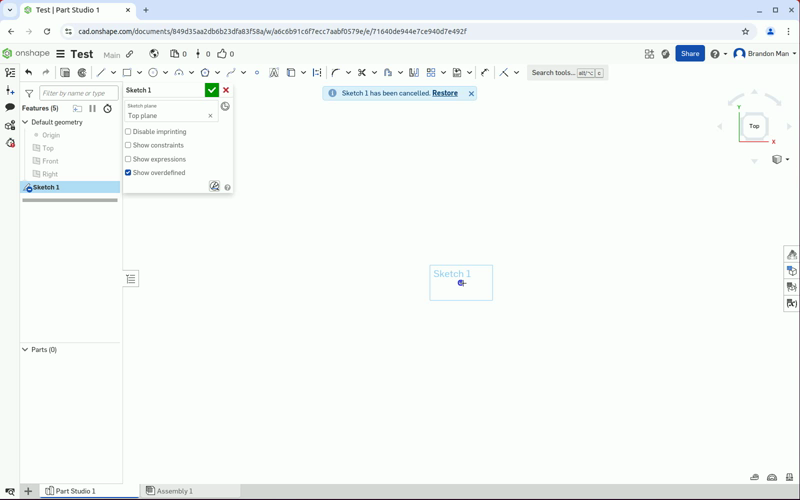
key_down(shift)
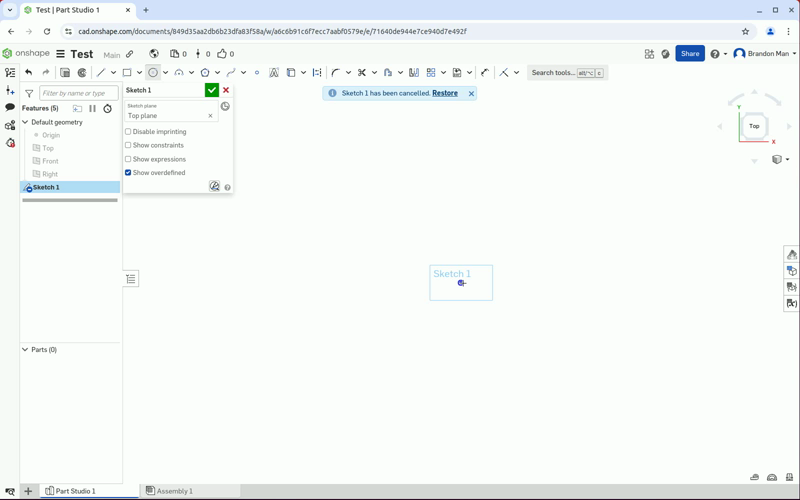
mouse_move(460, 282)
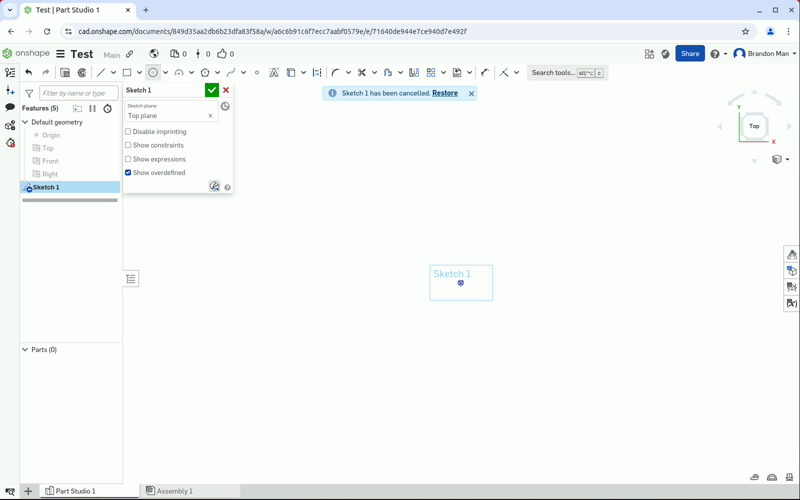
scroll(6)
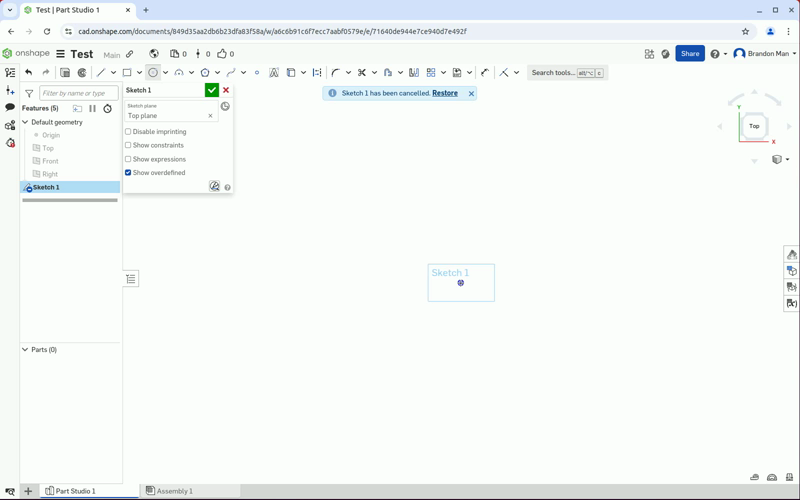
scroll(6)
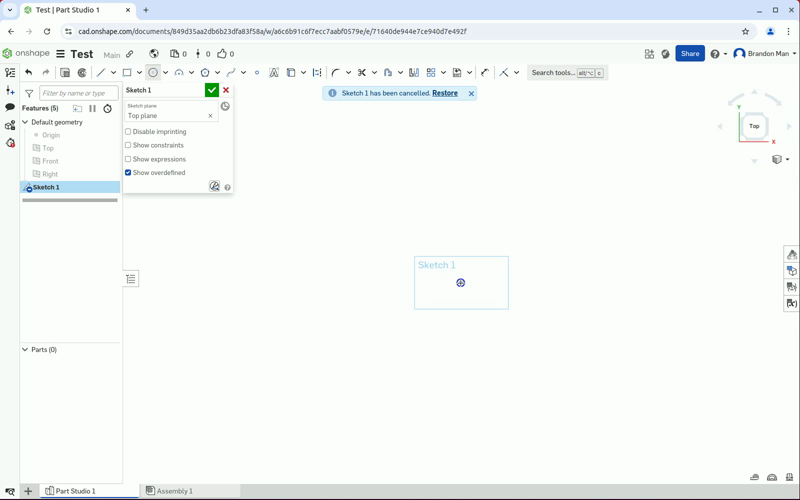
scroll(6)
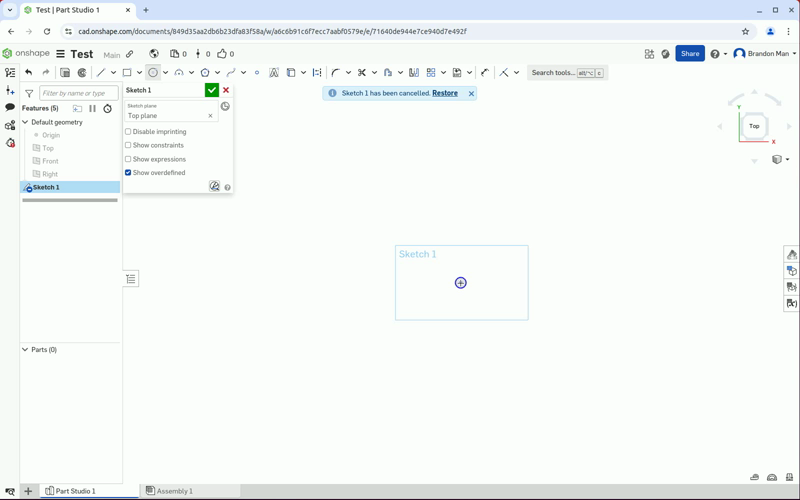
scroll(6)
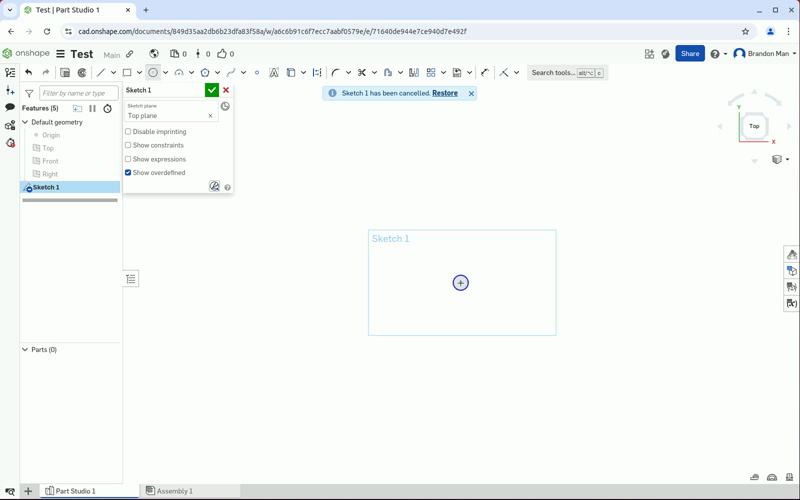
scroll(6)
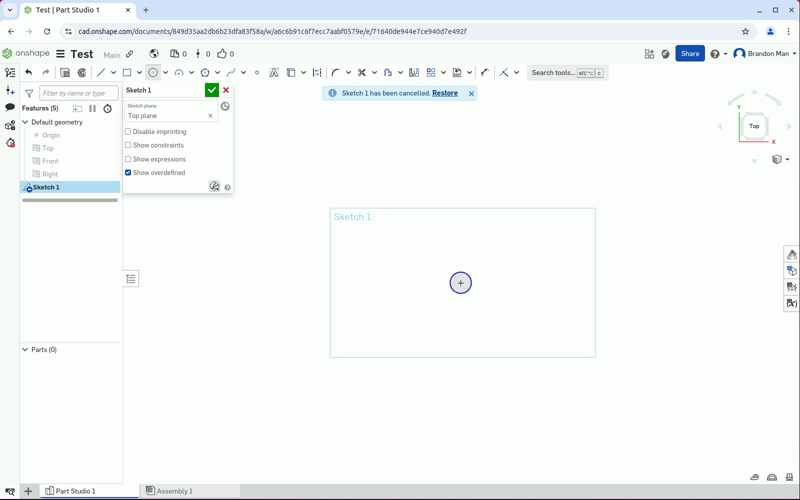
scroll(6)
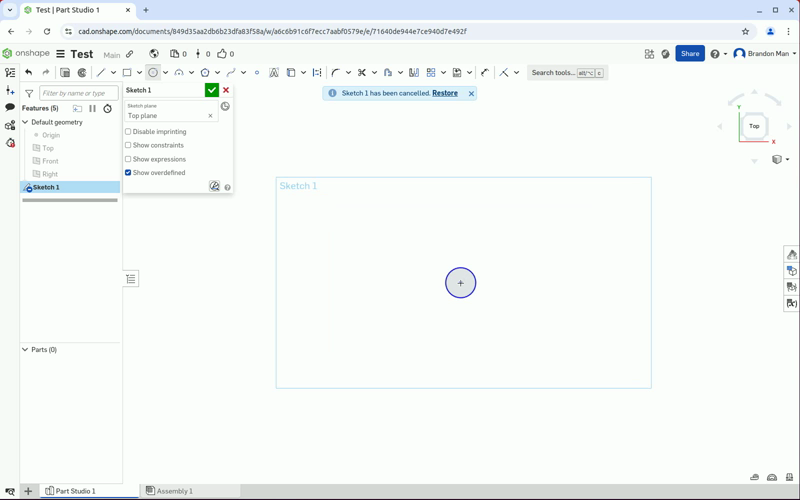
scroll(6)
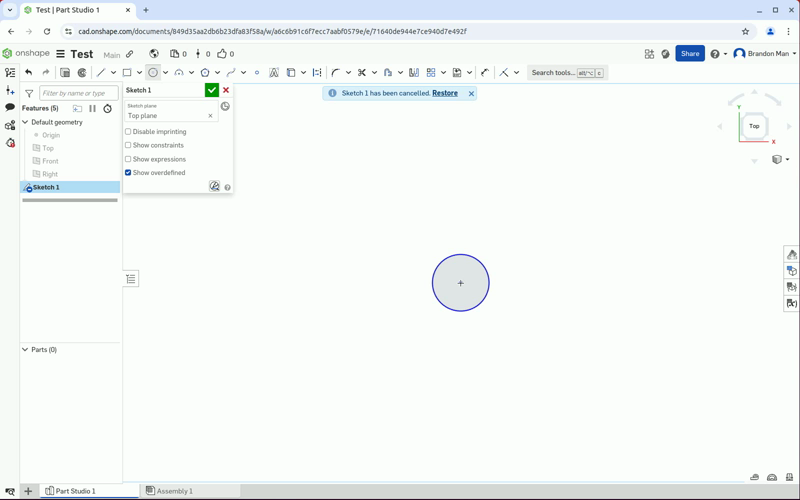
click(460, 282)
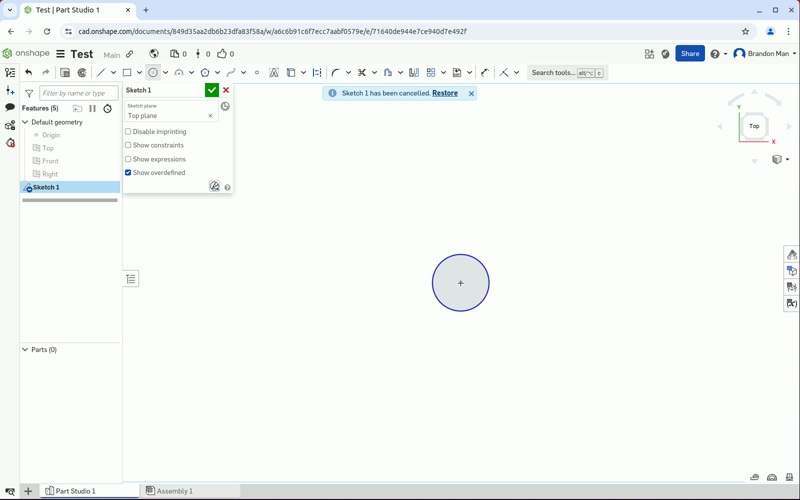
scroll(-6)
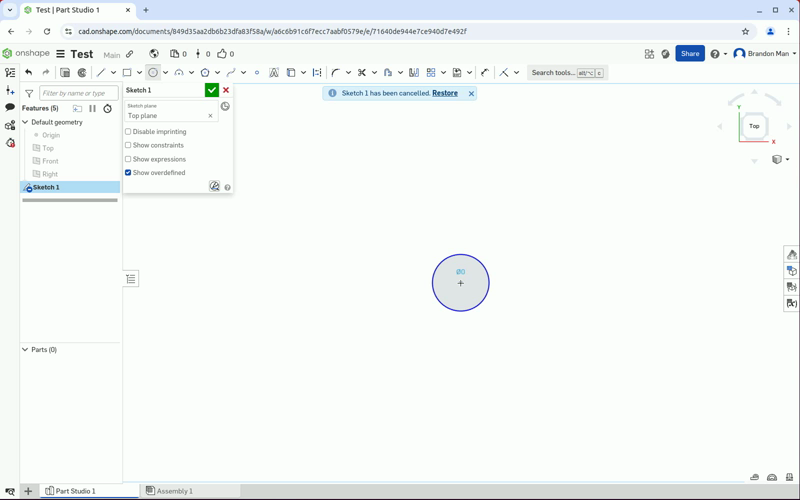
scroll(-6)
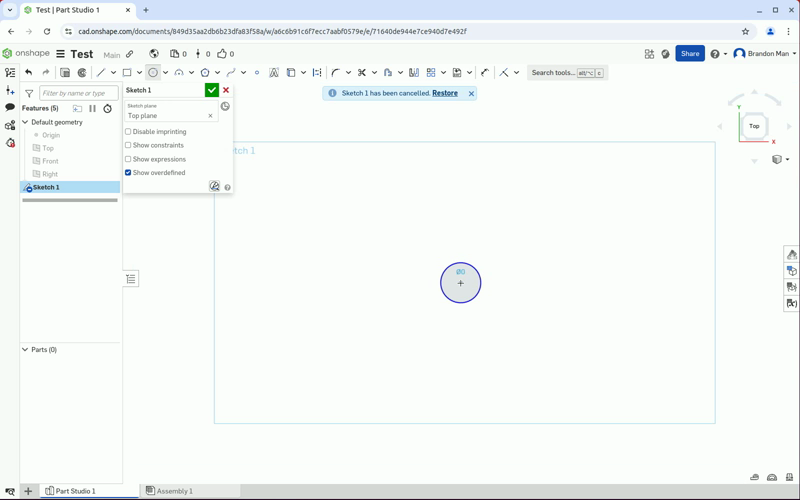
scroll(-6)
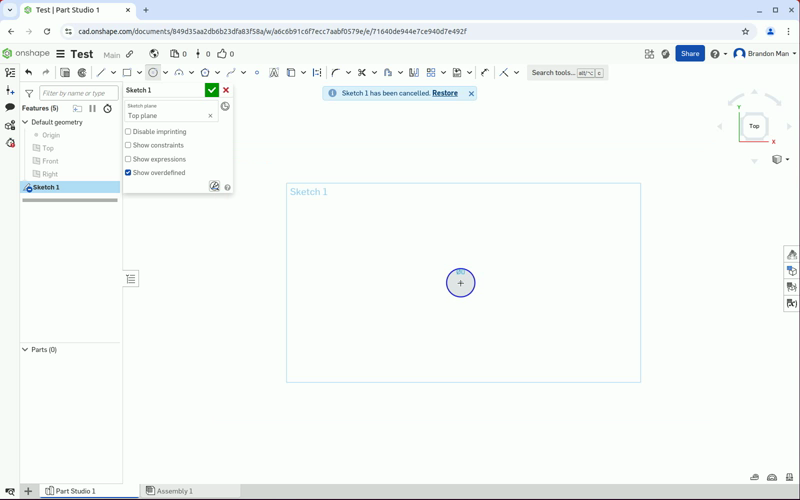
scroll(-6)
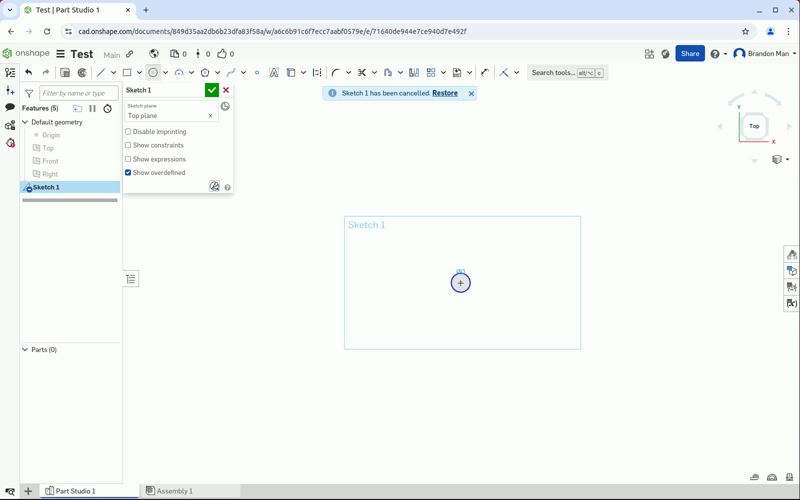
scroll(-6)
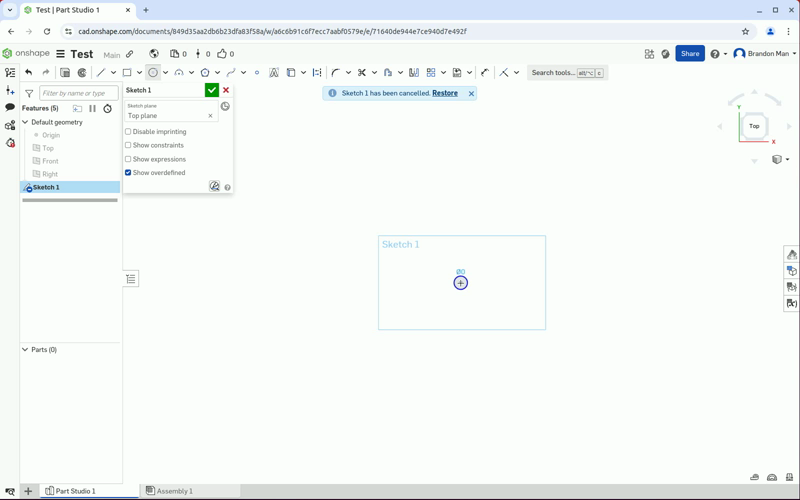
scroll(-6)
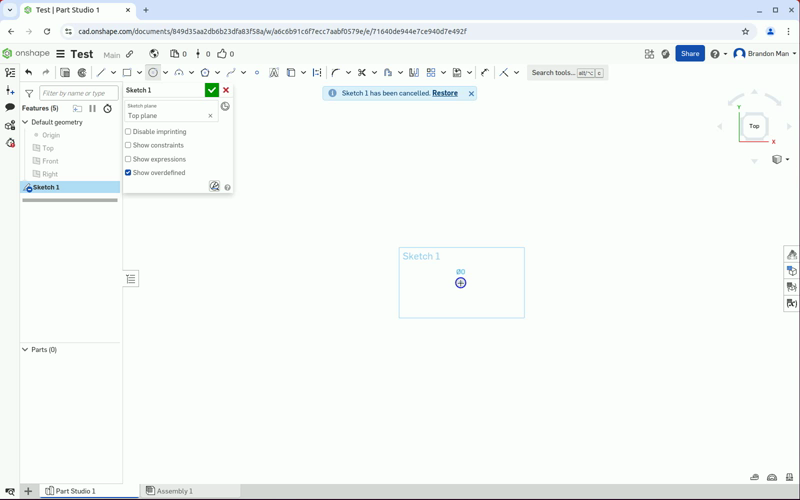
scroll(-6)
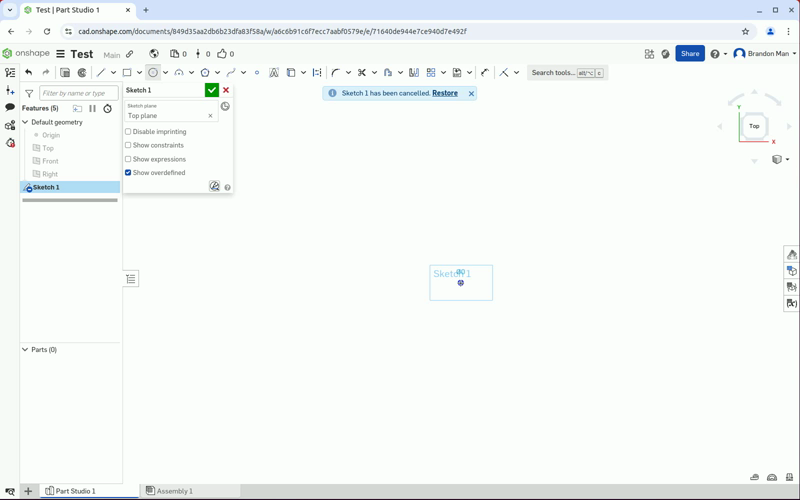
key_up(shift)
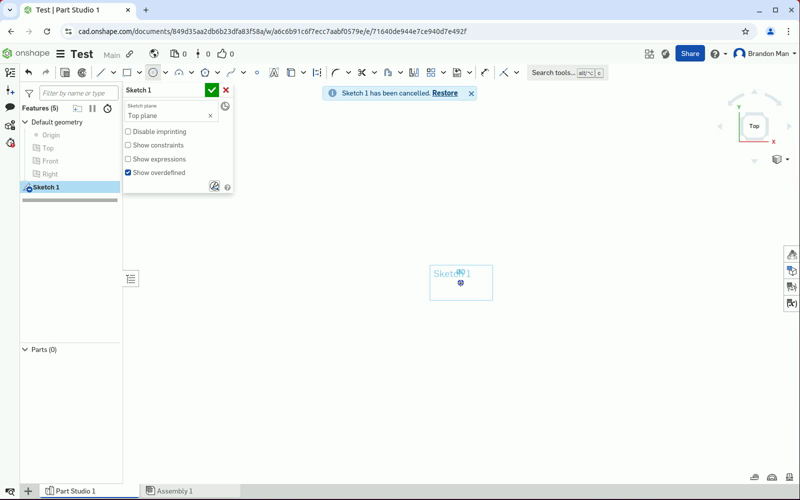
mouse_move(462, 282)
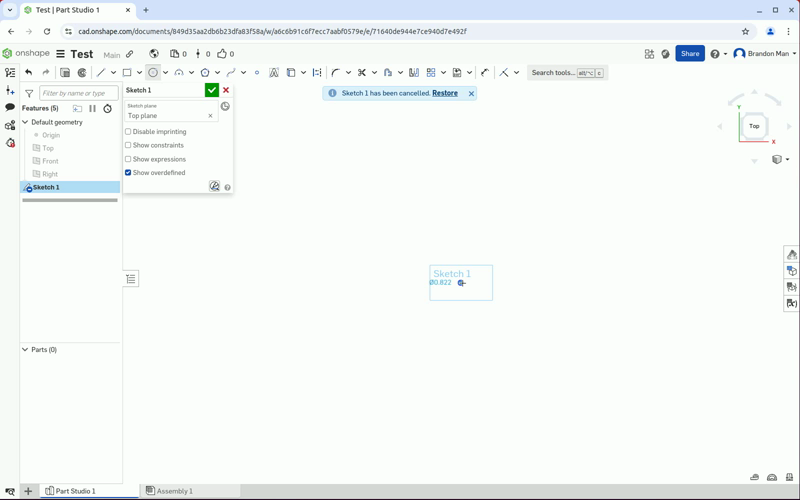
scroll(6)
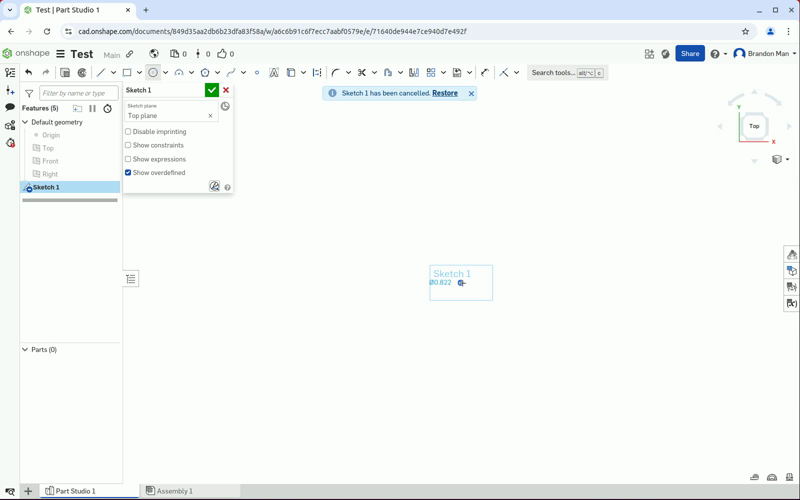
scroll(6)
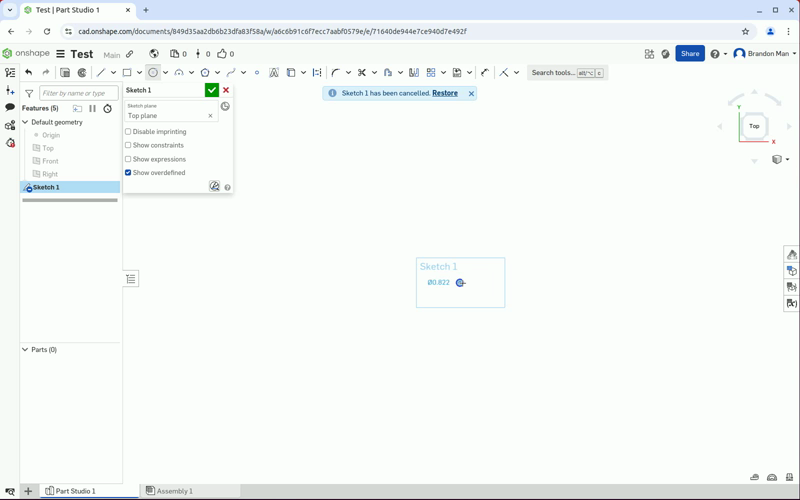
scroll(6)
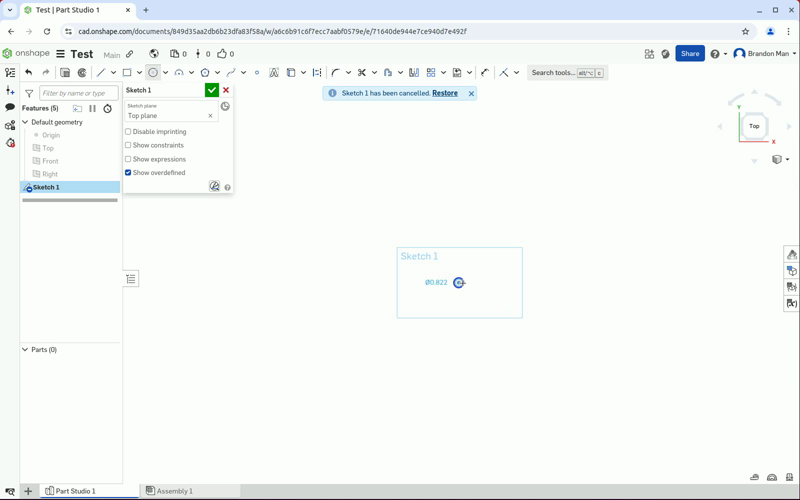
scroll(6)
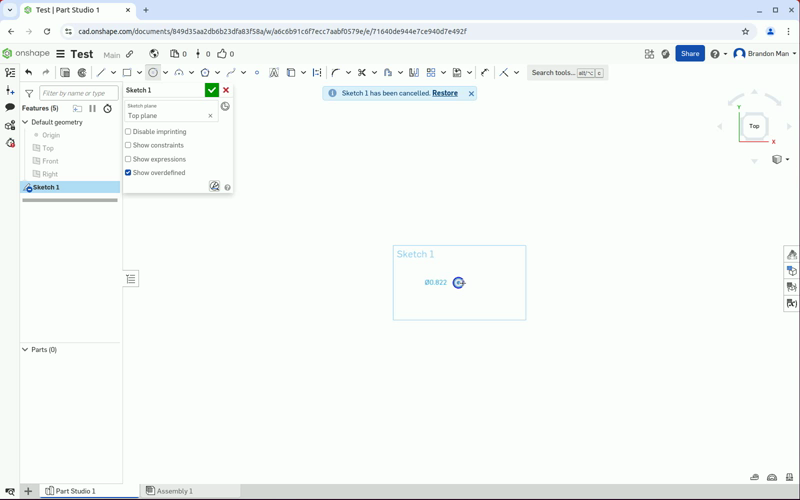
scroll(6)
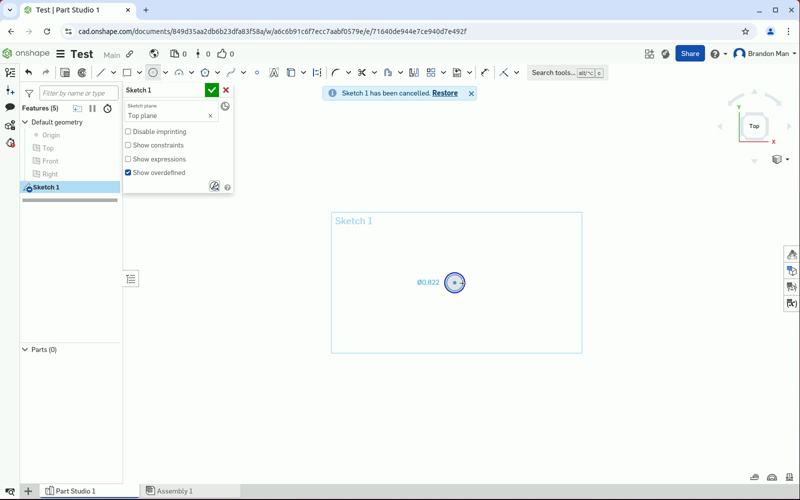
scroll(6)
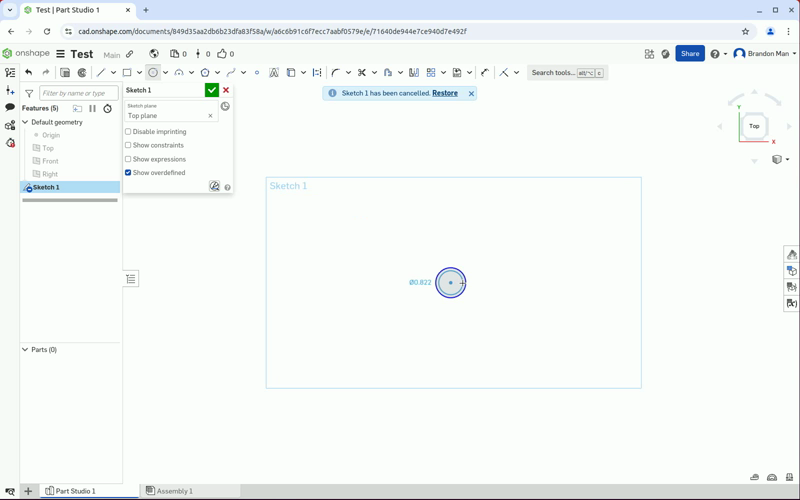
scroll(6)
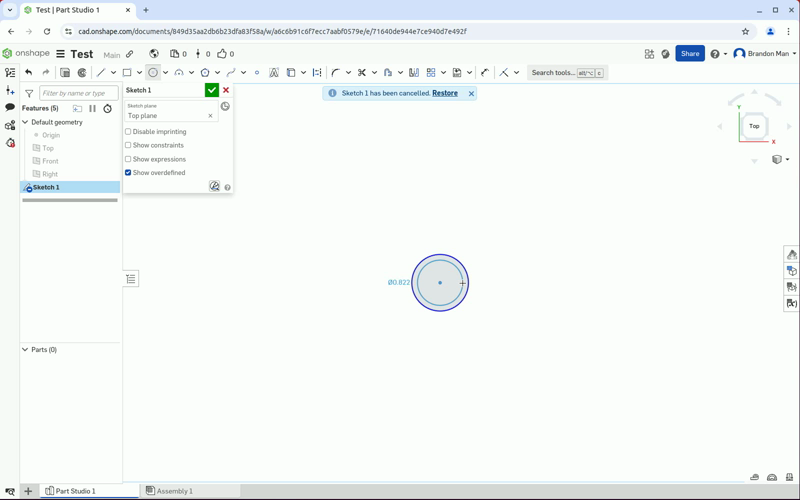
click(462, 282)
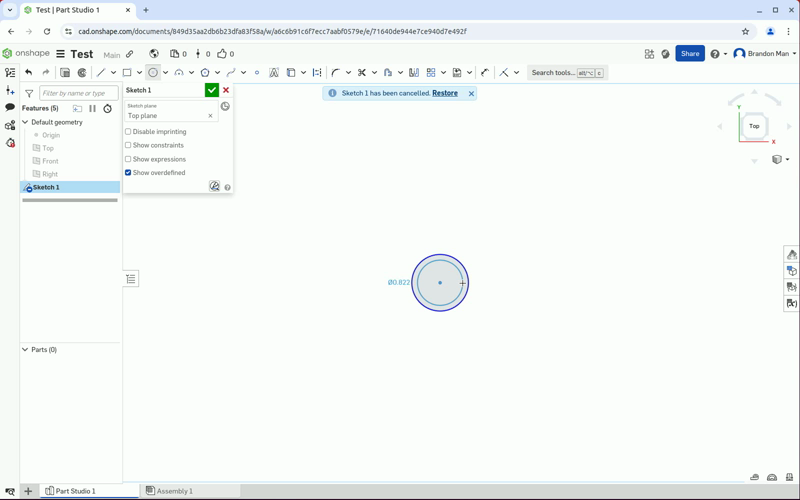
scroll(-6)
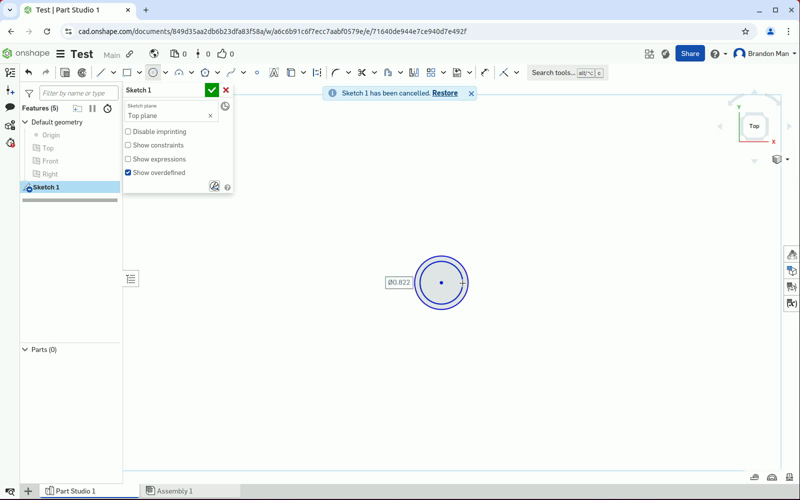
scroll(-6)
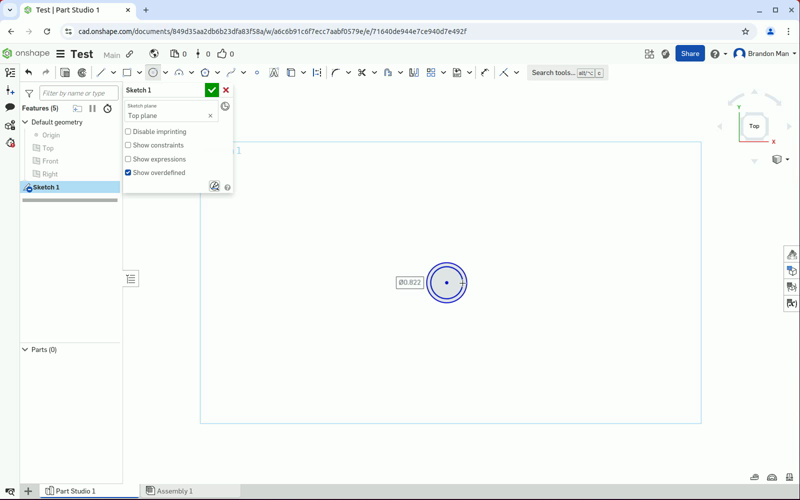
scroll(-6)
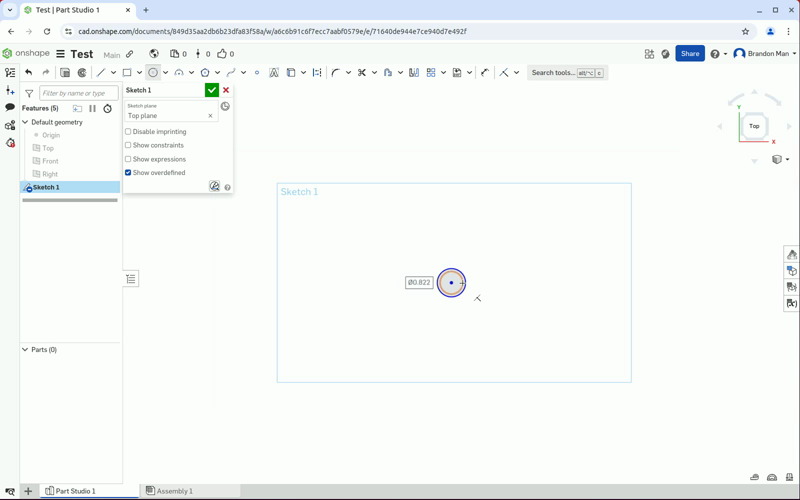
scroll(-6)
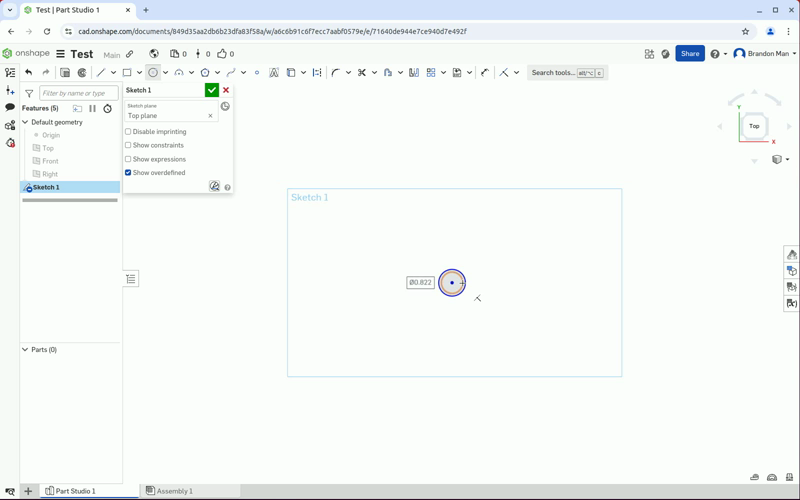
scroll(-6)
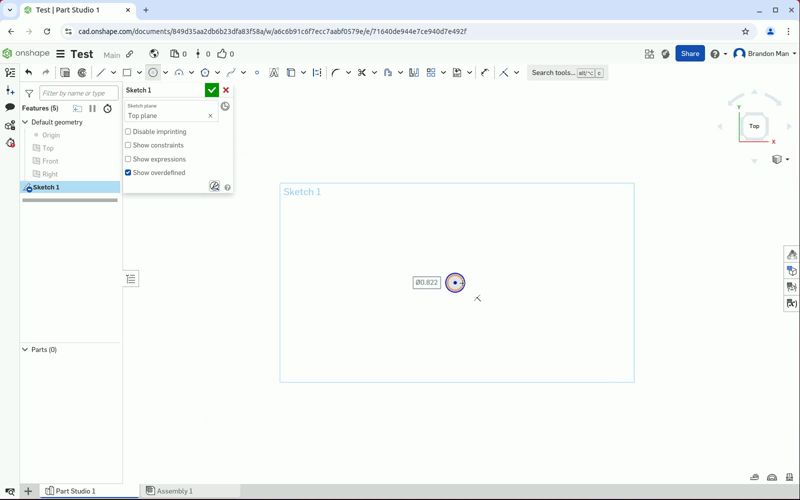
scroll(-6)
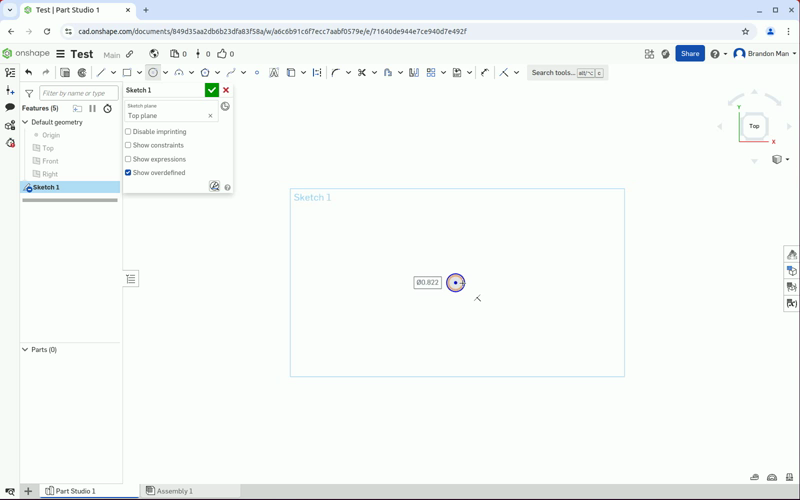
scroll(-6)
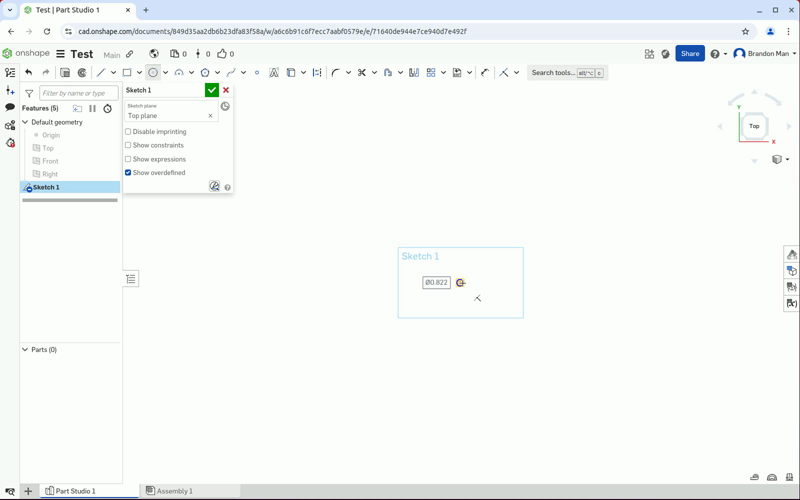
key(esc)
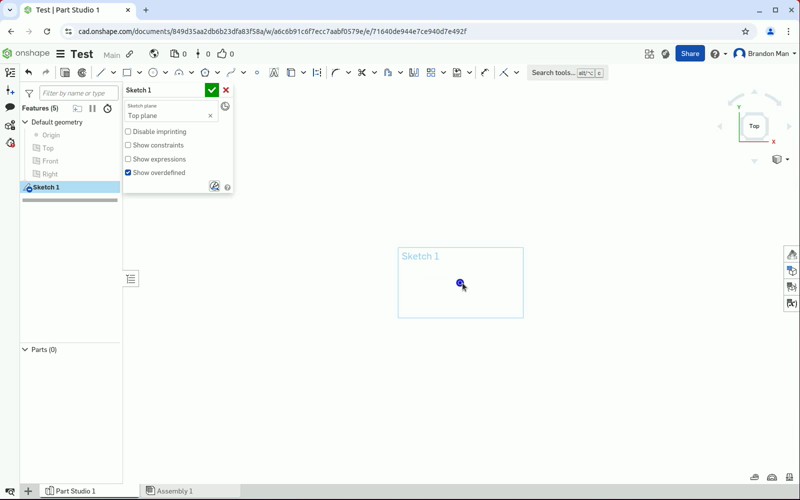
mouse_move(460, 280)
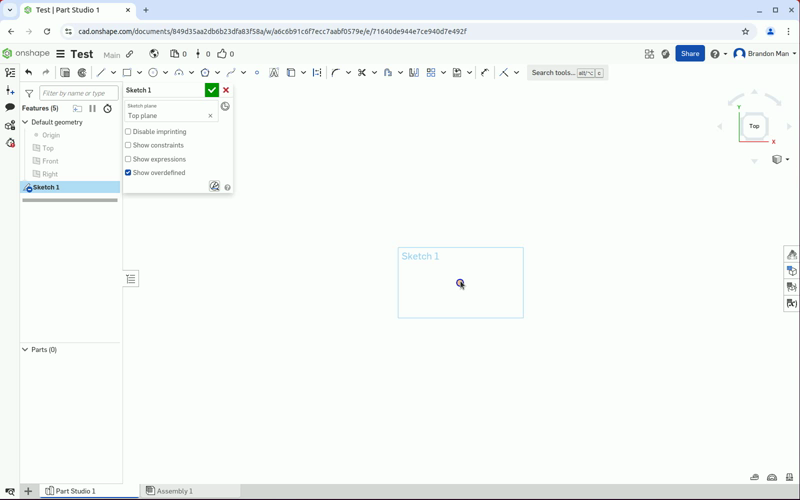
scroll(6)
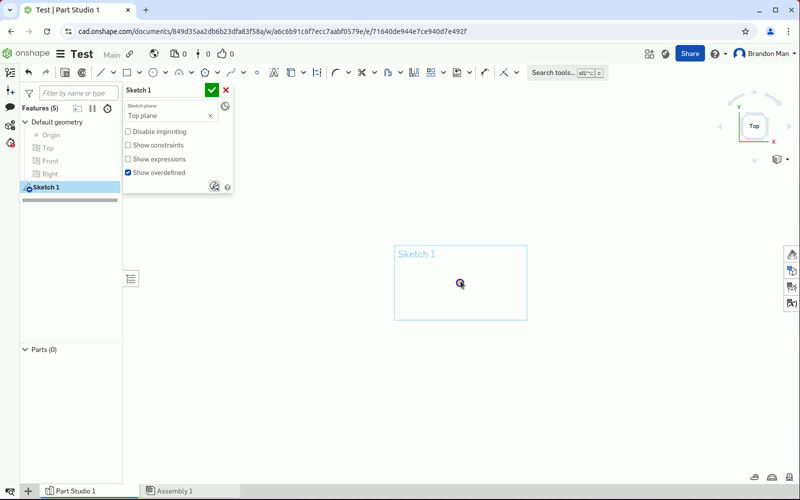
scroll(6)
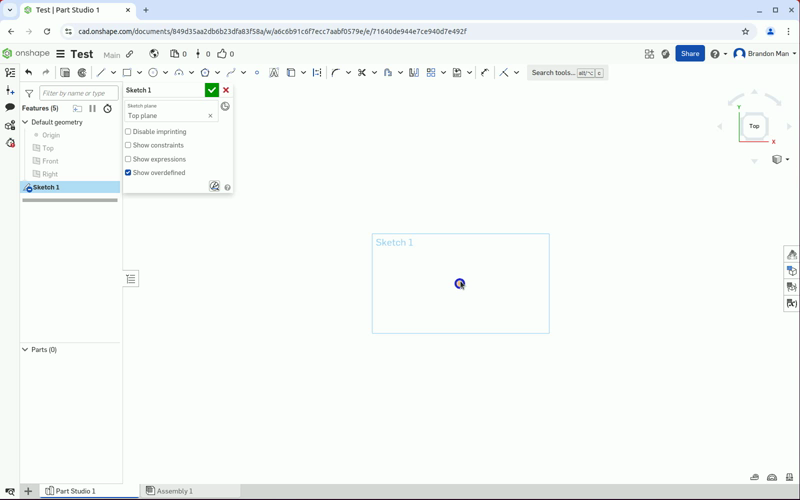
scroll(6)
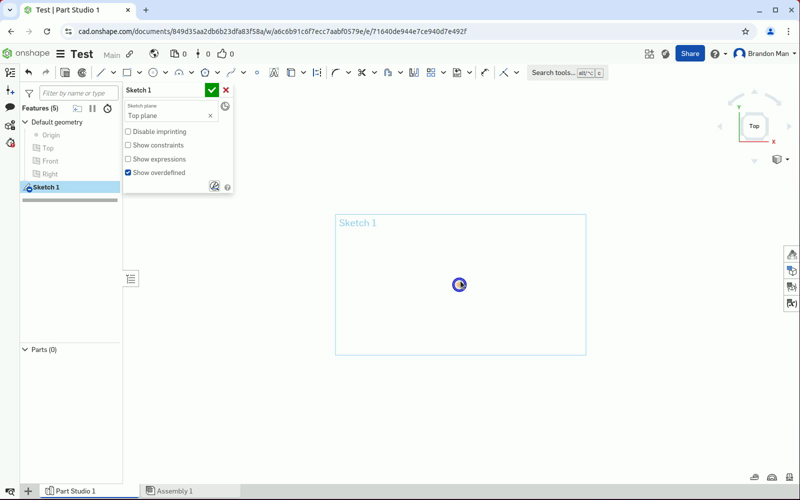
scroll(6)
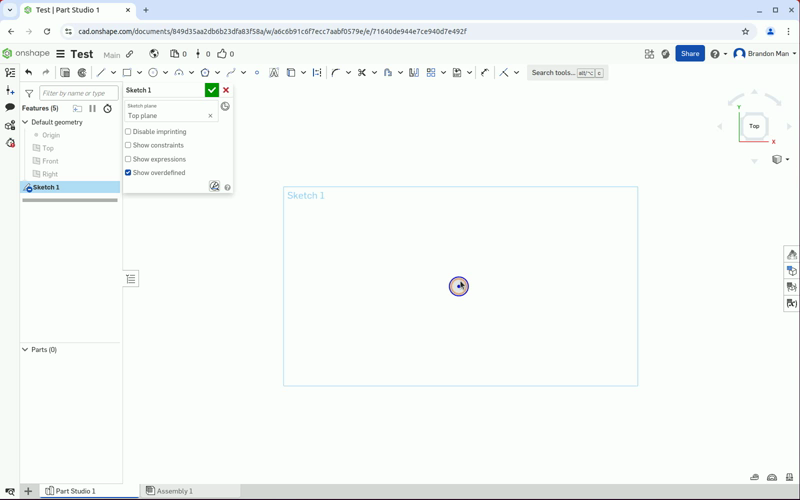
scroll(6)
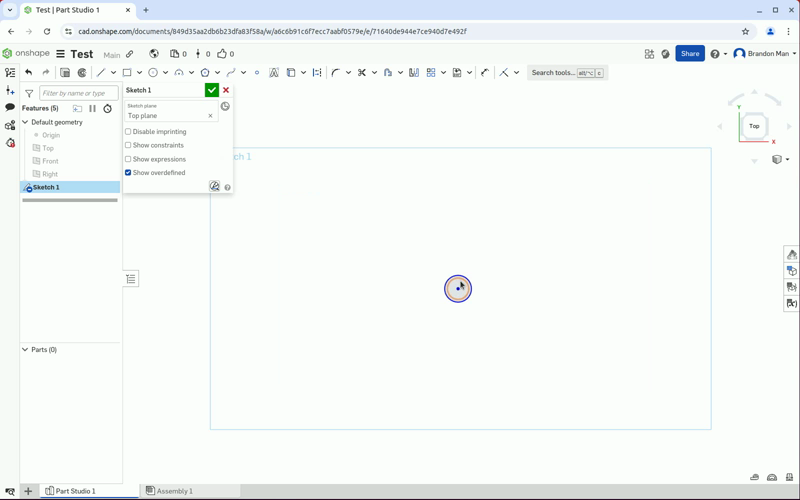
scroll(6)
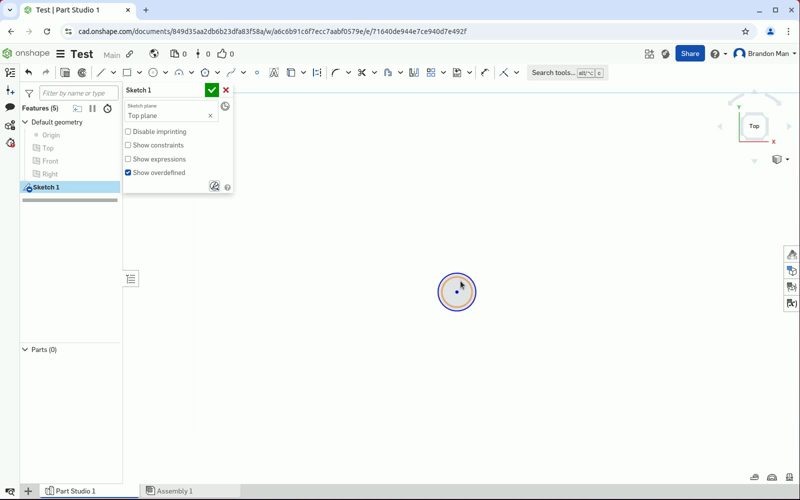
scroll(6)
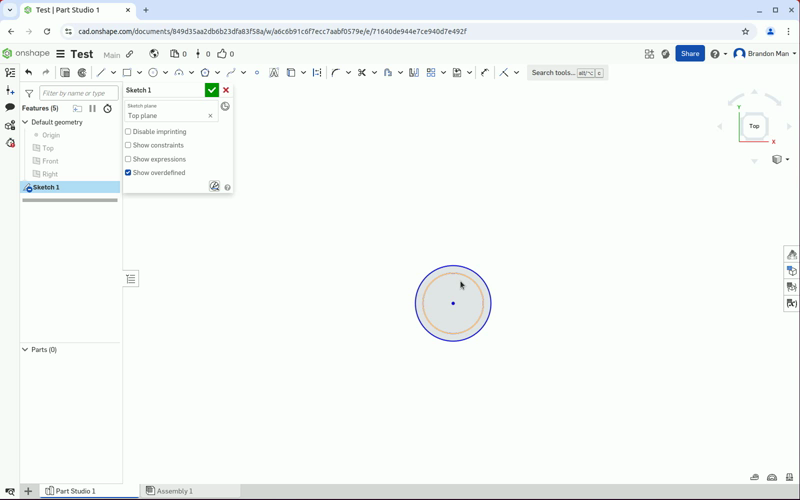
click(460, 280)
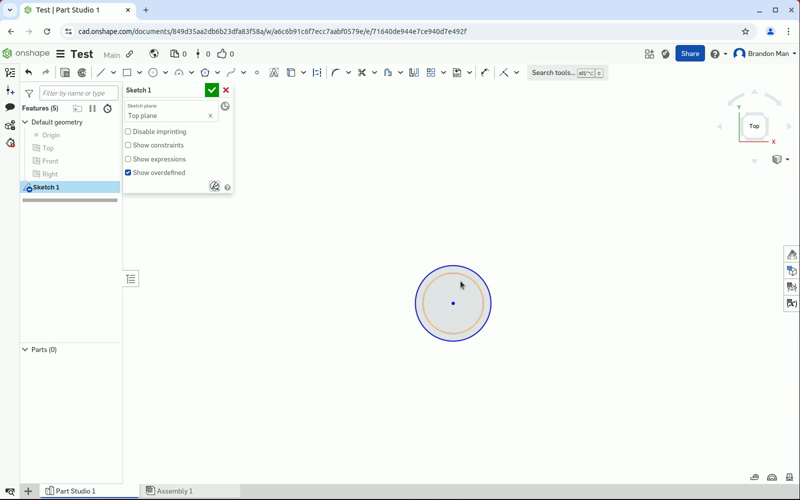
scroll(-6)
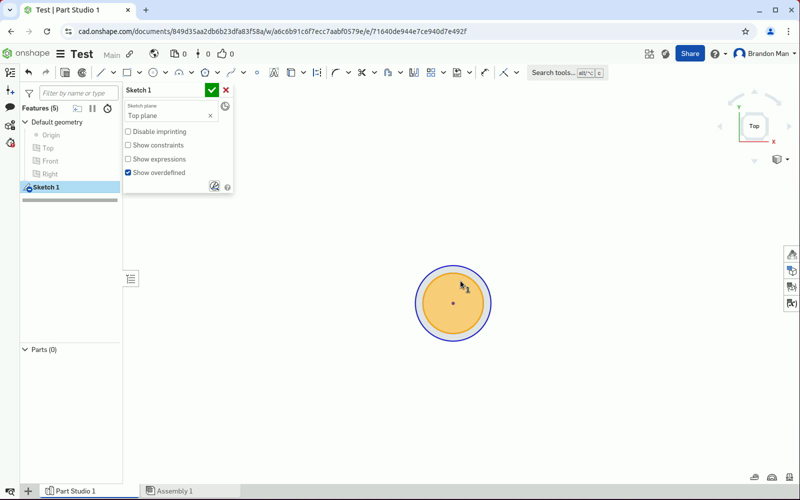
scroll(-6)
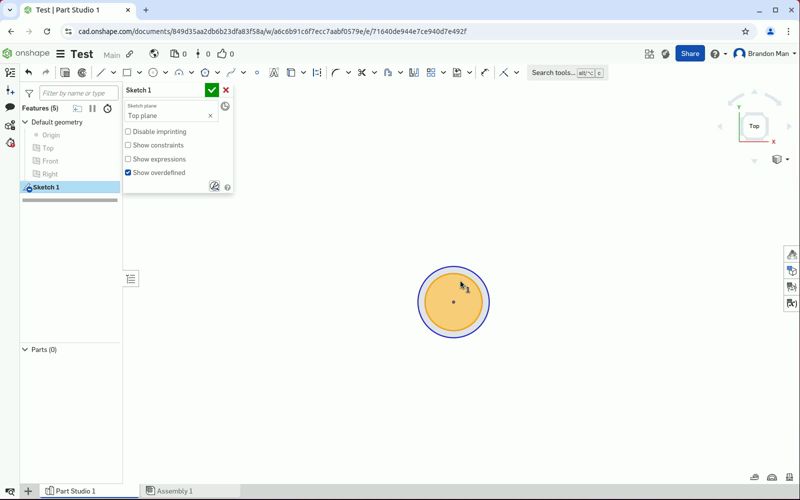
scroll(-6)
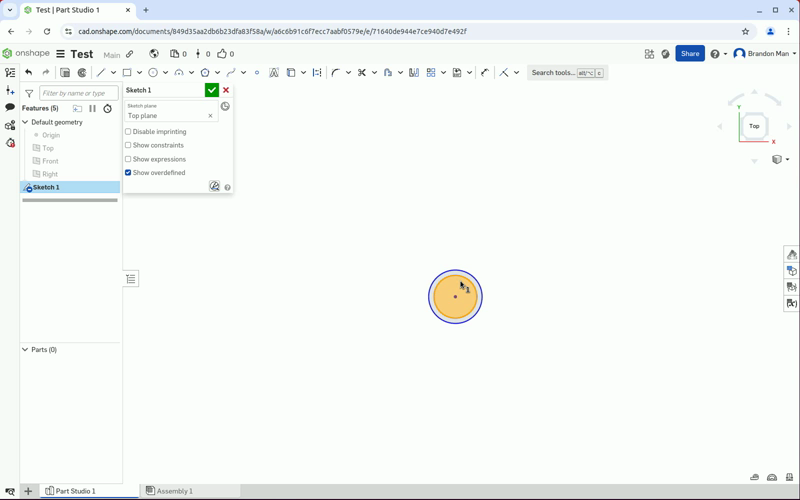
scroll(-6)
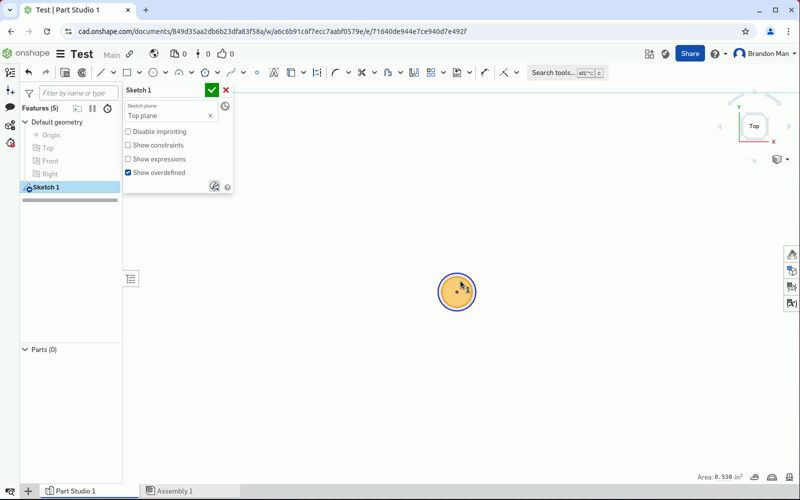
scroll(-6)
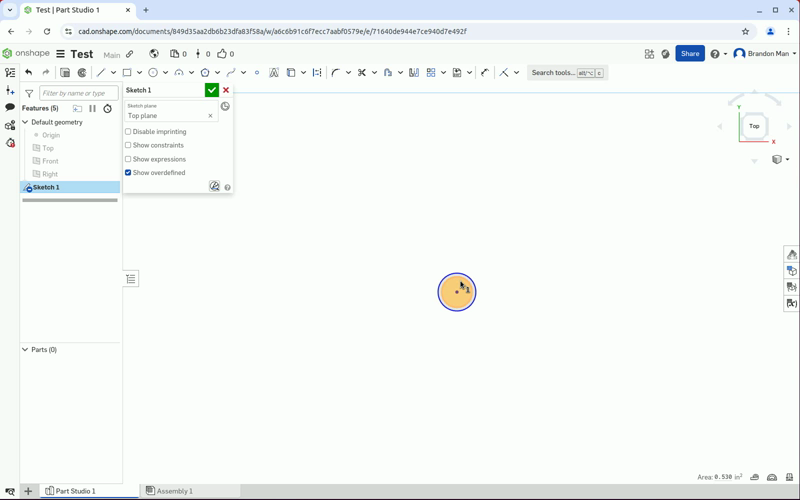
scroll(-6)
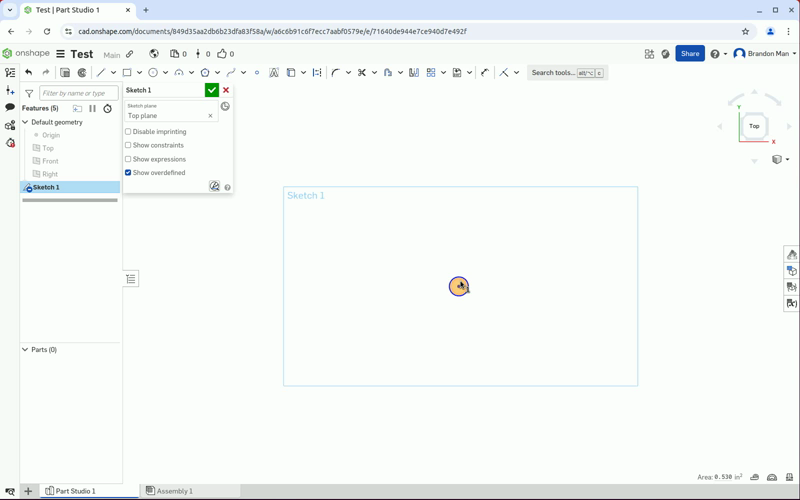
scroll(-6)
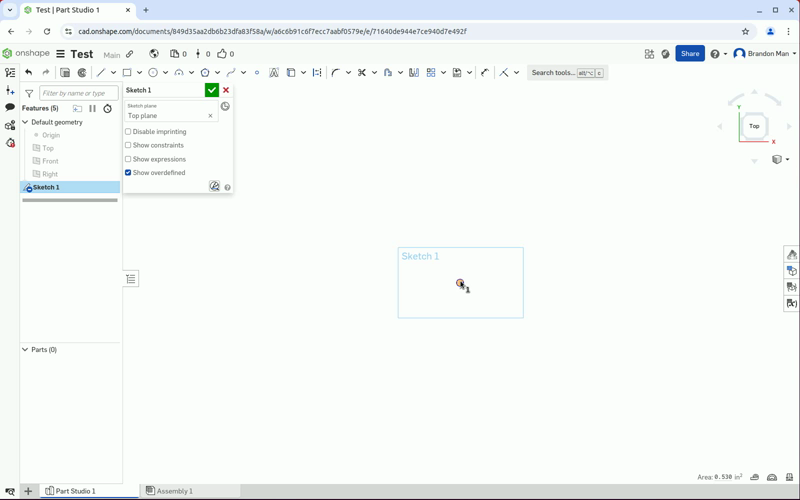
mouse_move(73, 352)
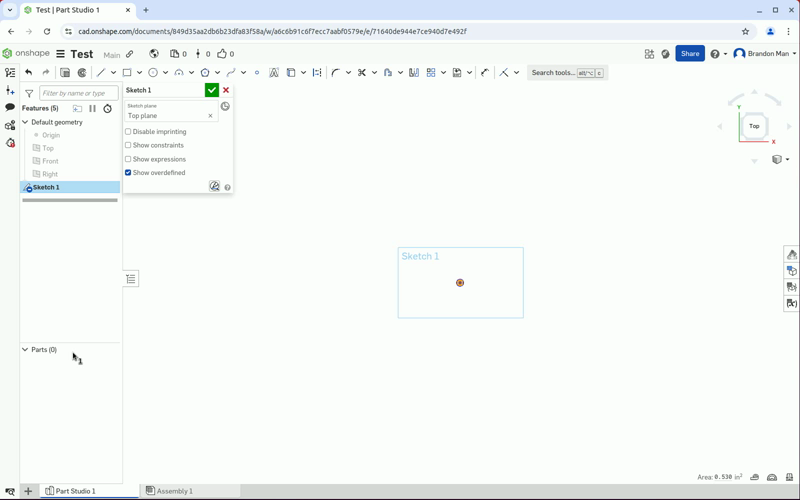
key(shift+y)
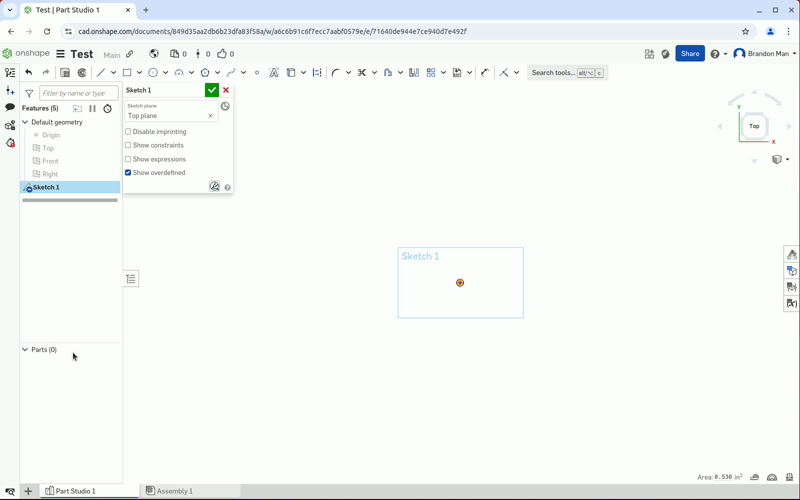
key(shift+e)
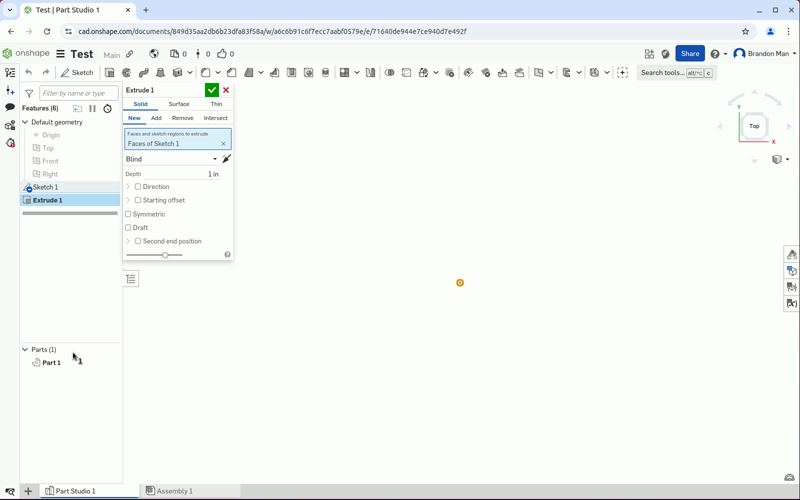
mouse_move(143, 106)
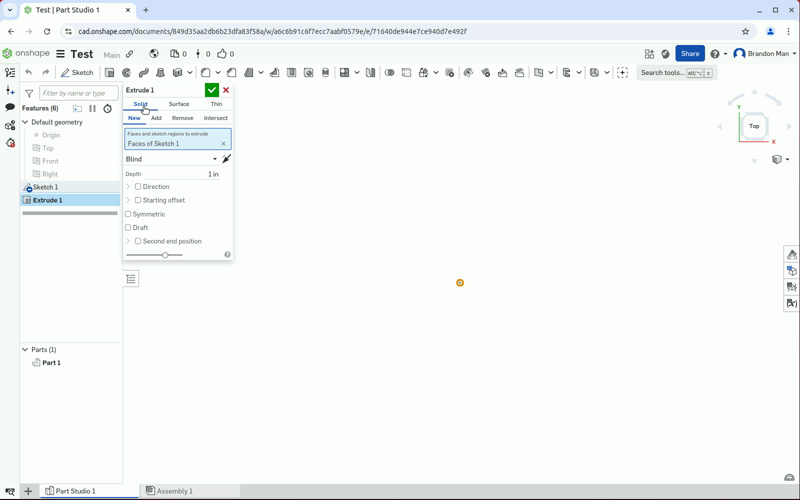
click(143, 106)
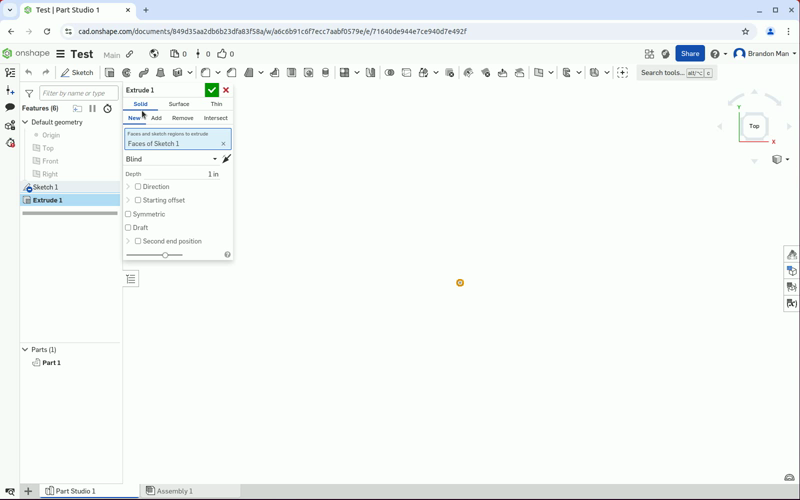
mouse_move(137, 120)
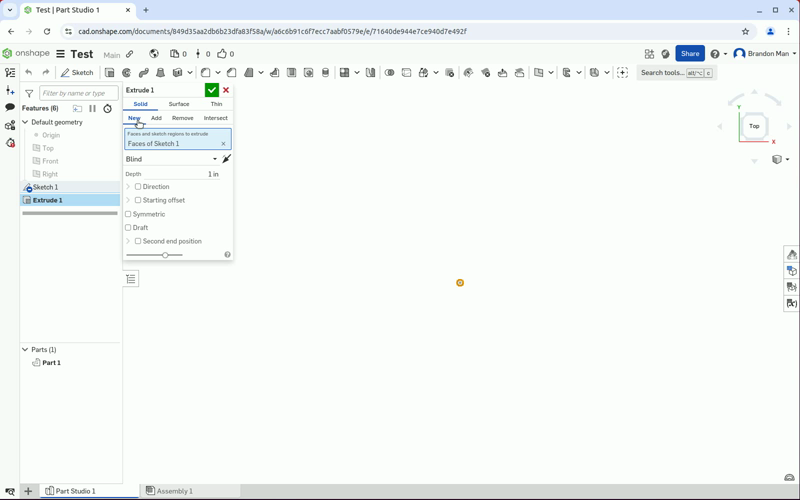
click(137, 120)
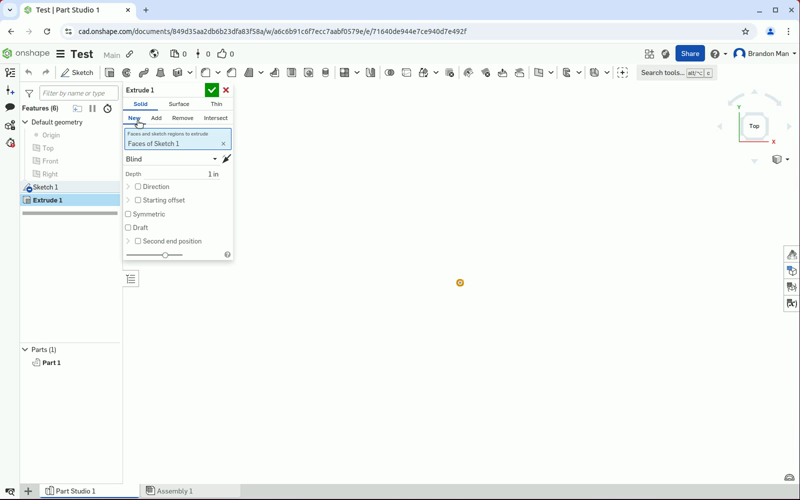
key(tab, 4)
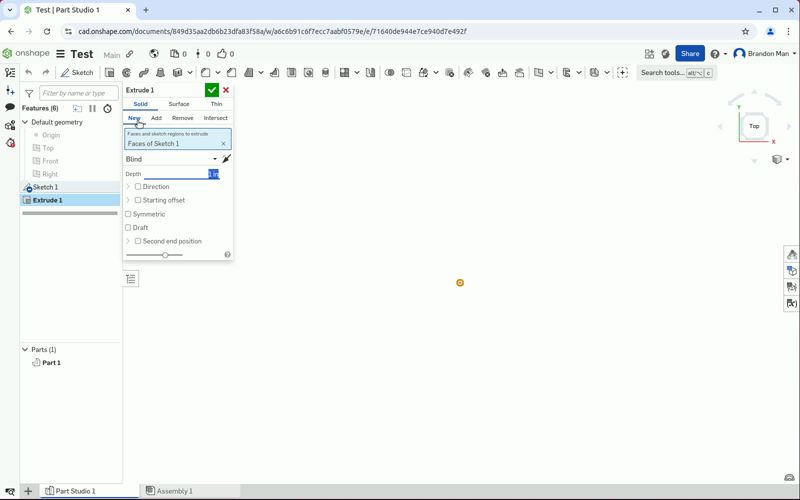
text(23.108)
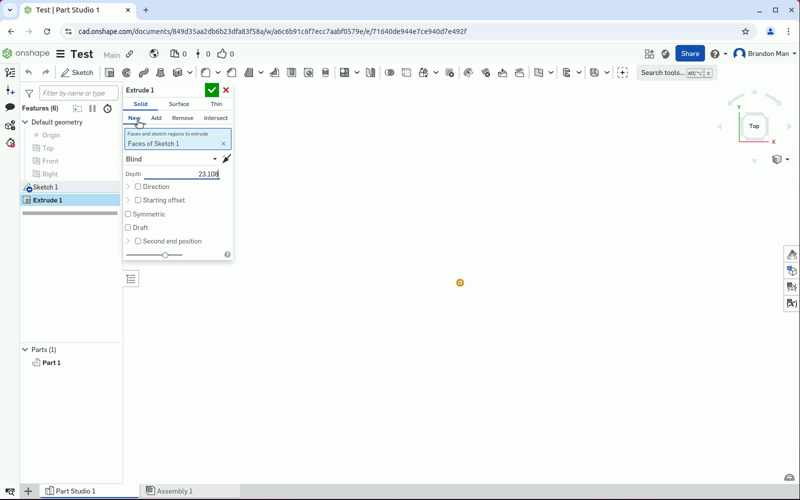
key(enter)
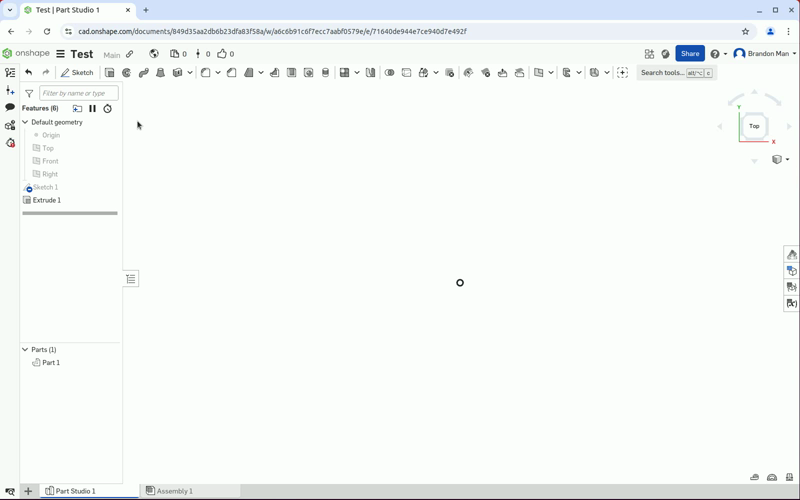
key(shift+h)
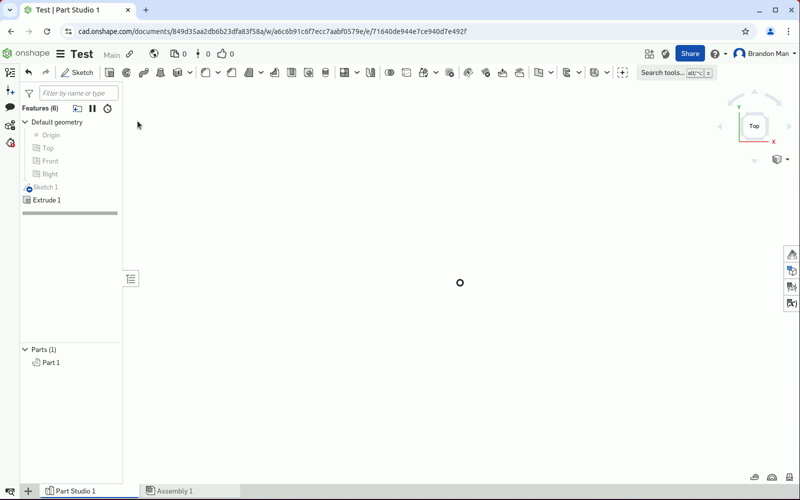
key(shift+h)
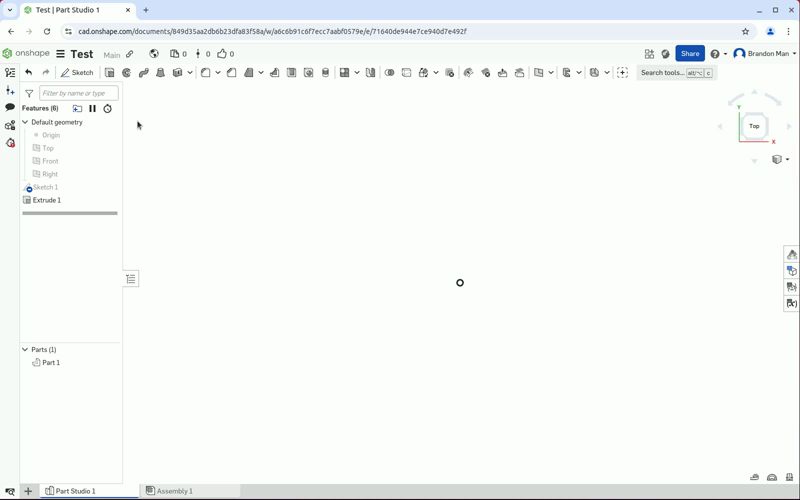
mouse_move(73, 189)
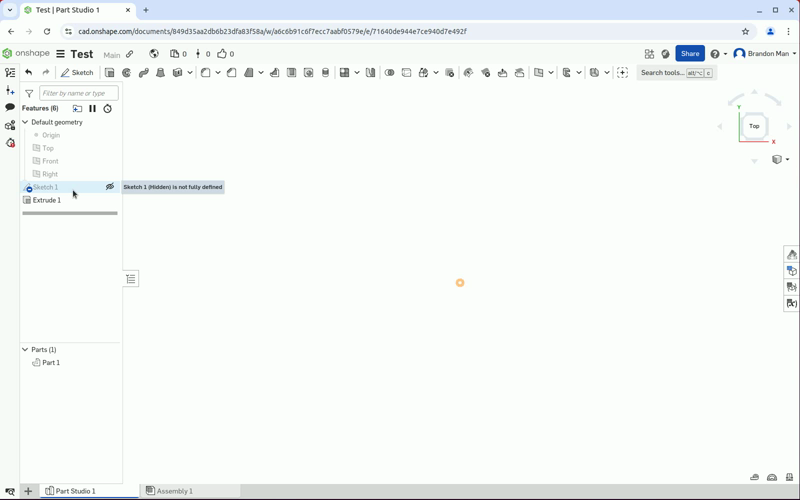
click(73, 189)
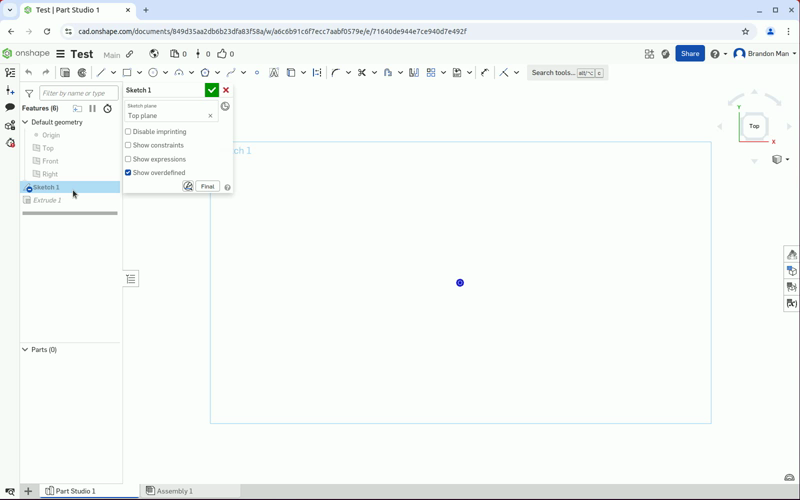
mouse_move(229, 92)
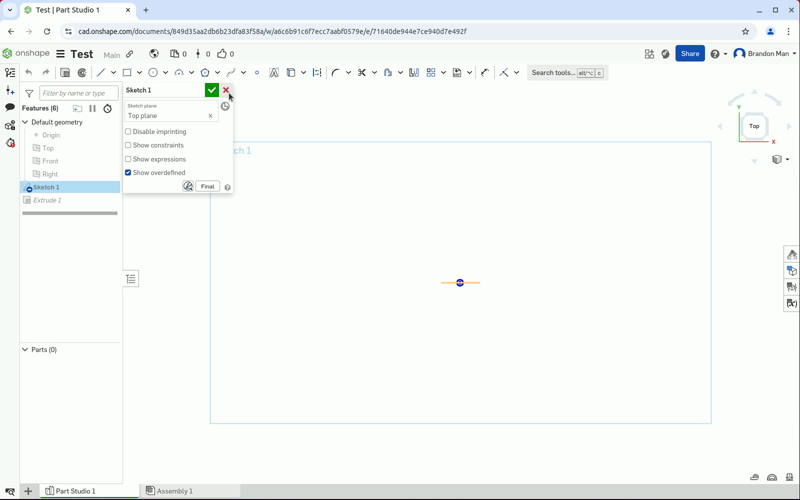
click(229, 92)
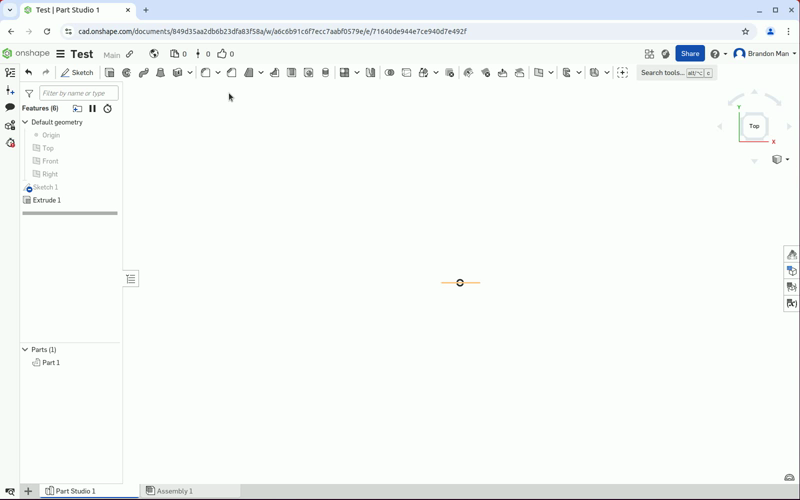
mouse_move(73, 352)
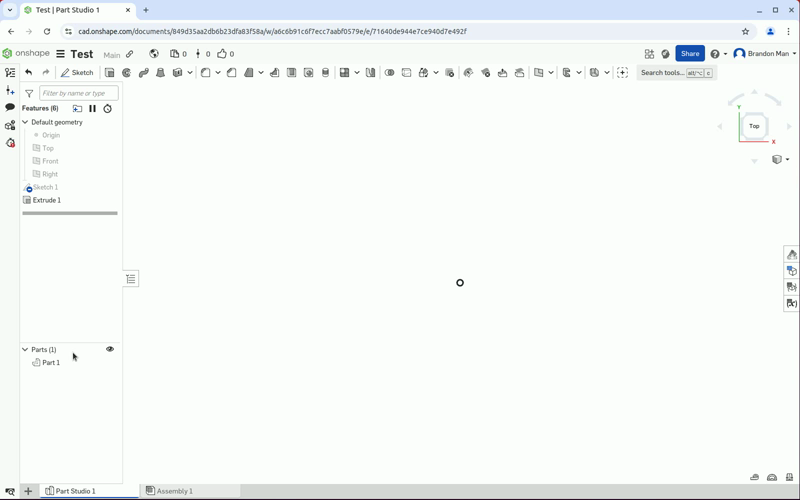
key(y)
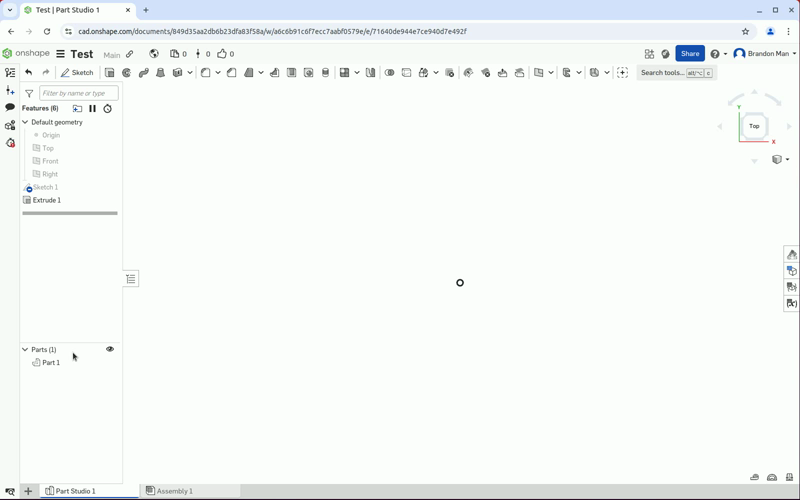
key(shift+p)
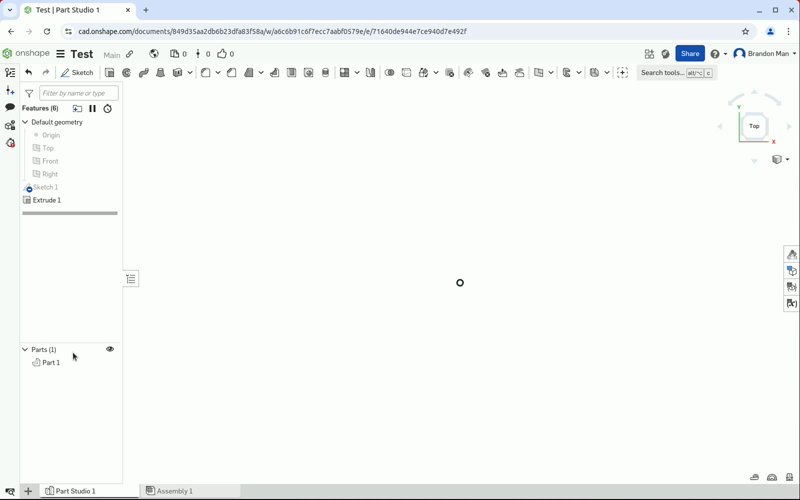
key(space)
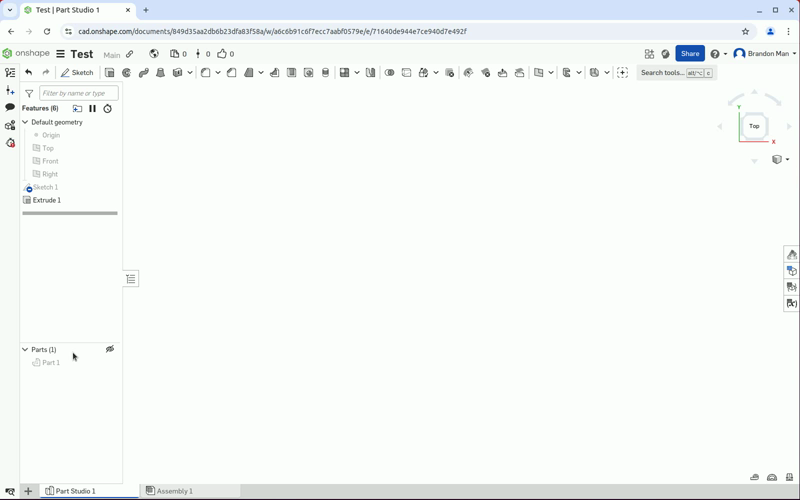
key_down(shift)
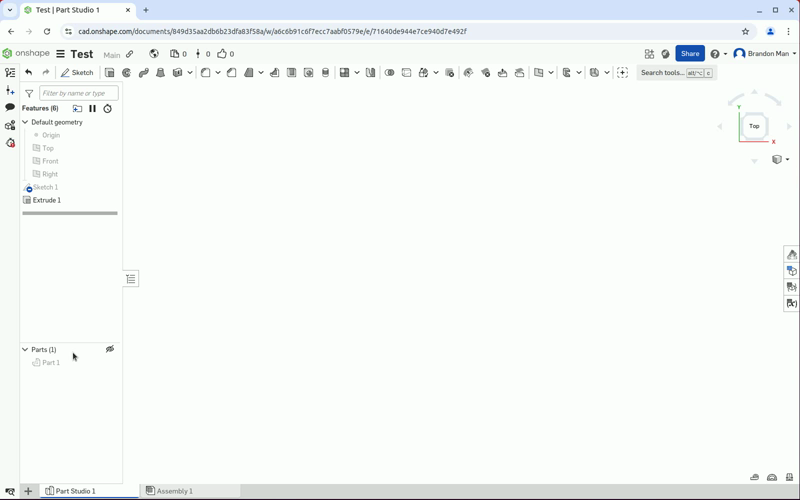
key(up)
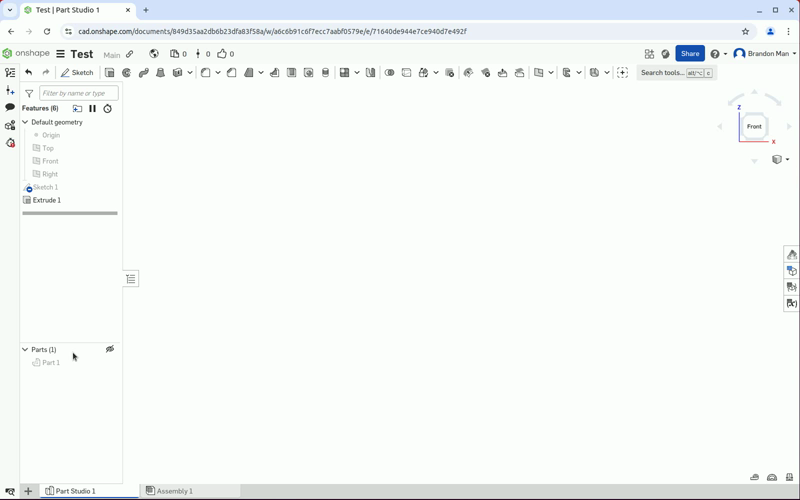
key_up(shift)
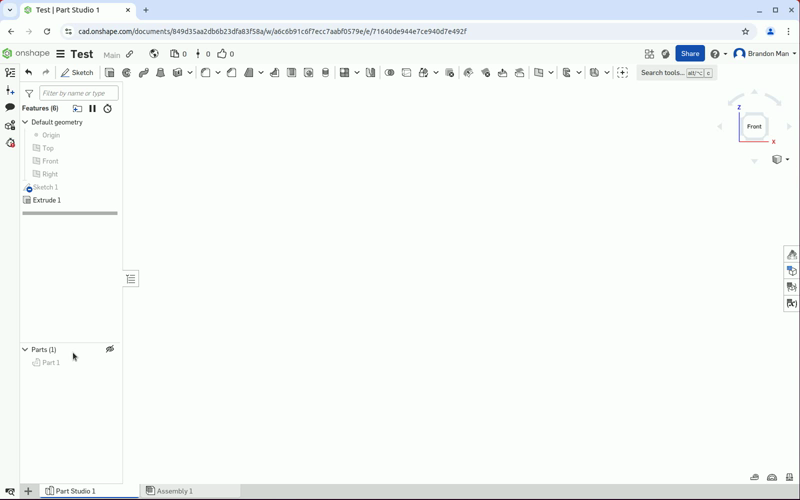
mouse_move(73, 352)
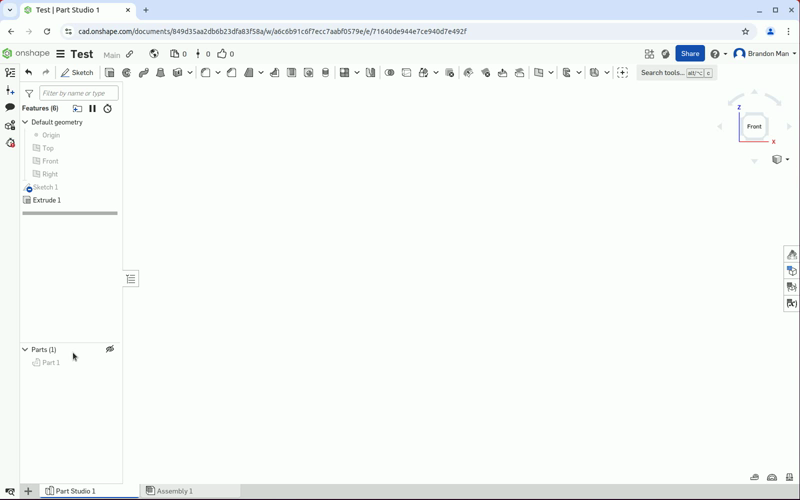
key(shift+y)
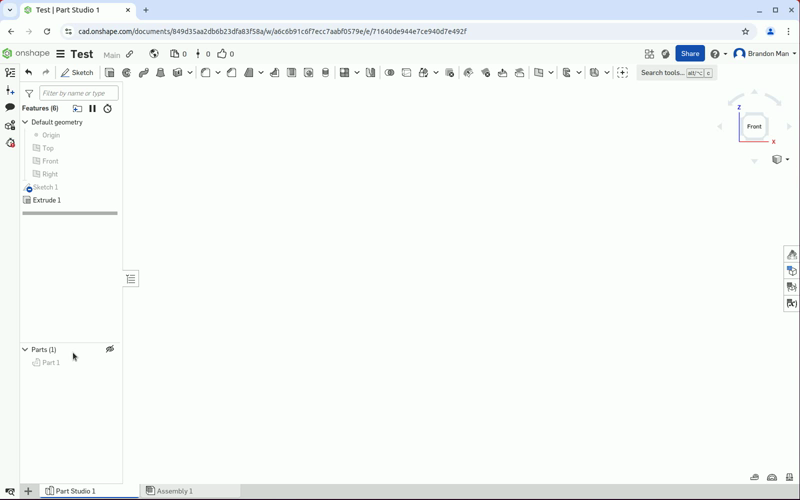
key(shift+s)
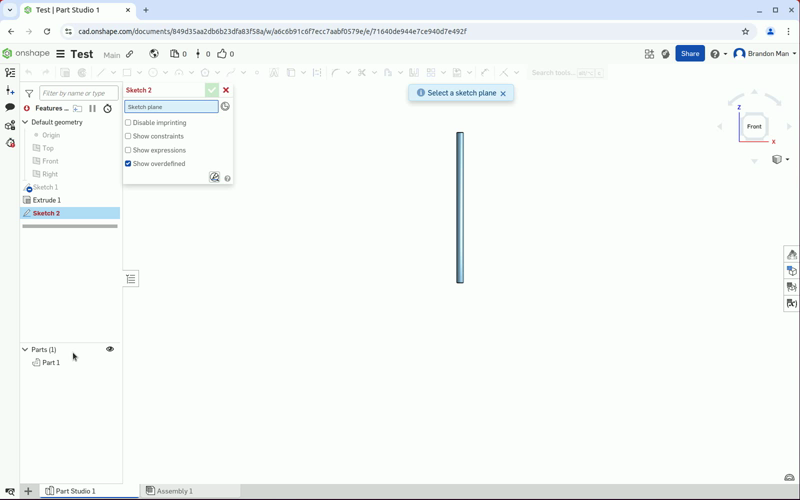
mouse_move(73, 163)
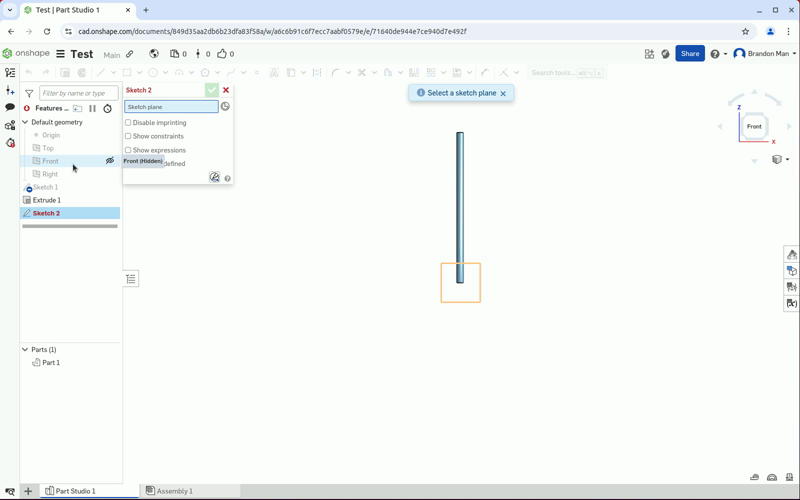
click(73, 163)
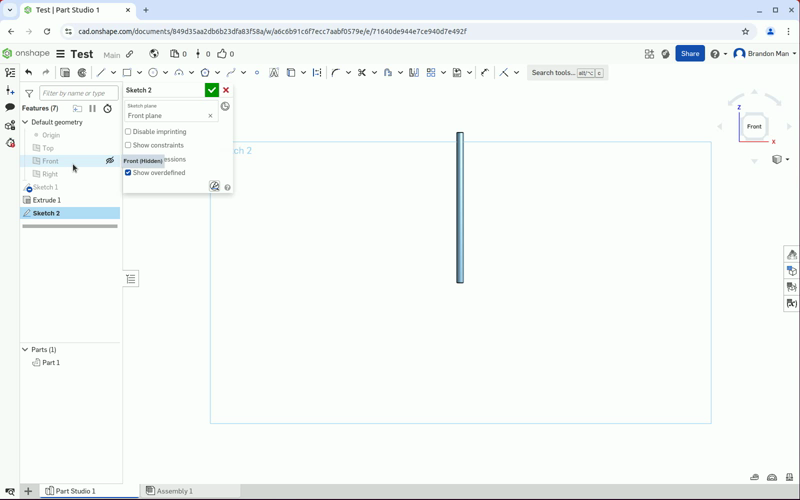
mouse_move(73, 352)
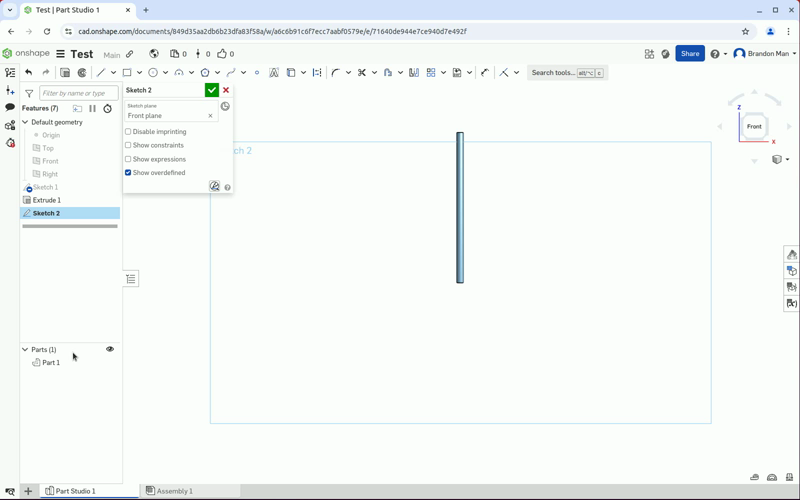
key(y)
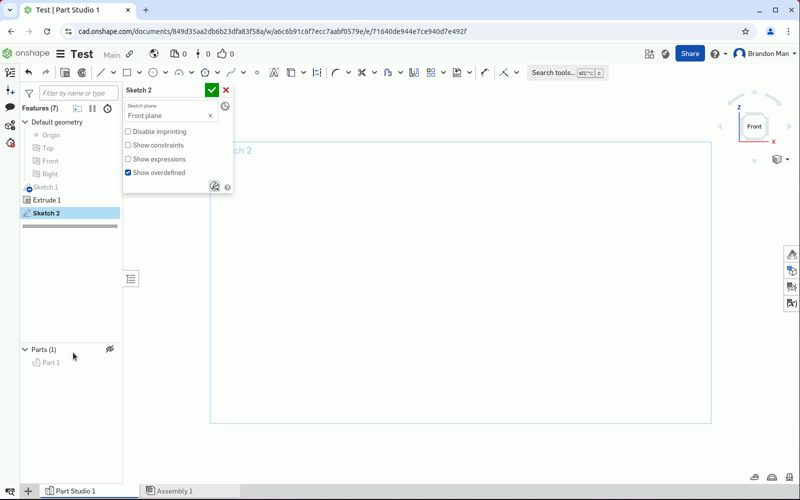
key(c)
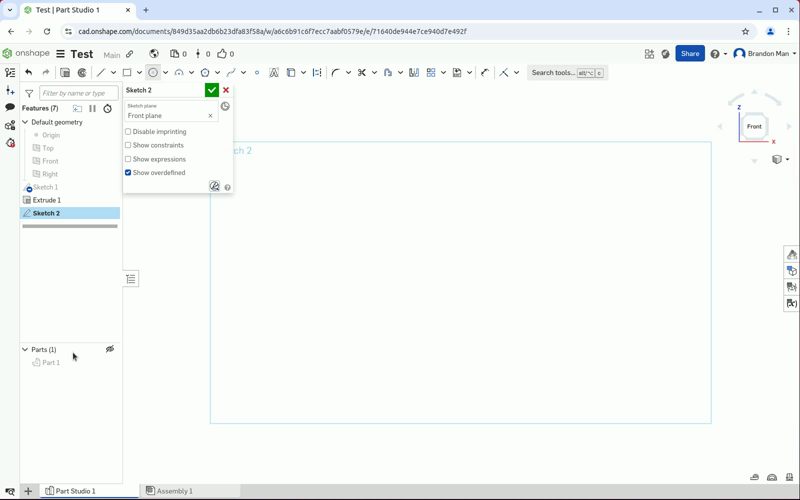
key_down(shift)
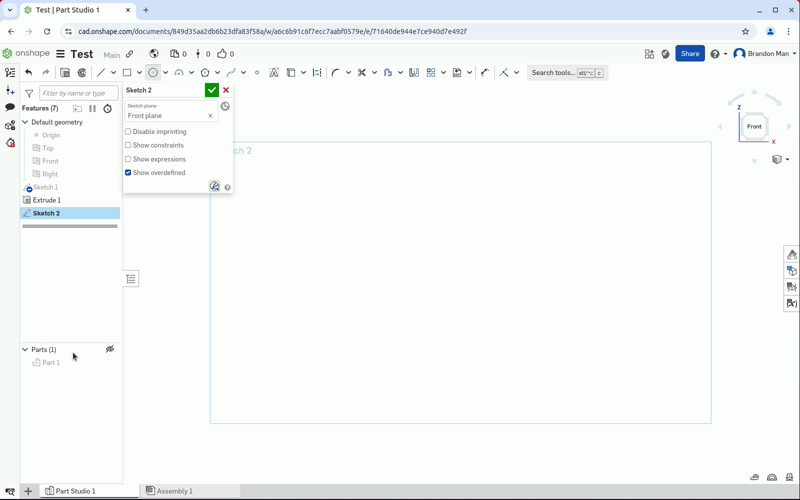
mouse_move(461, 175)
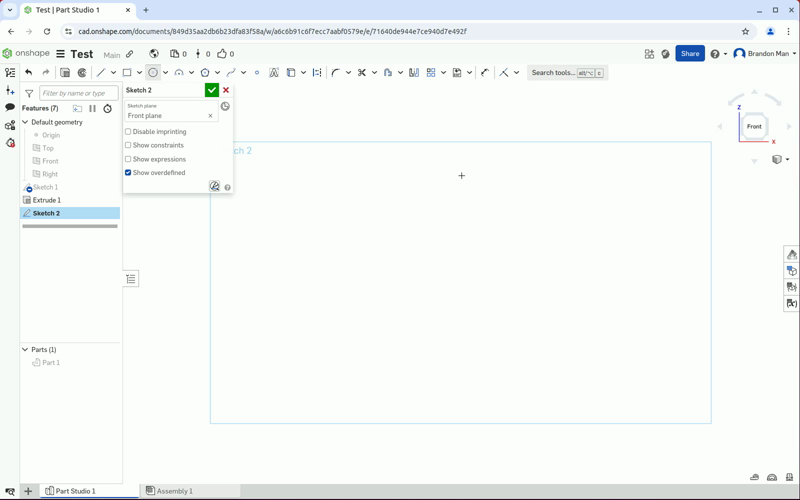
click(461, 175)
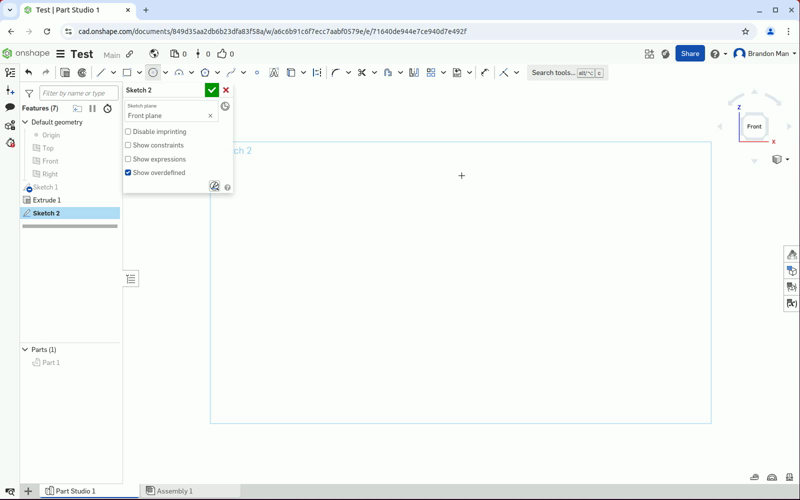
key_up(shift)
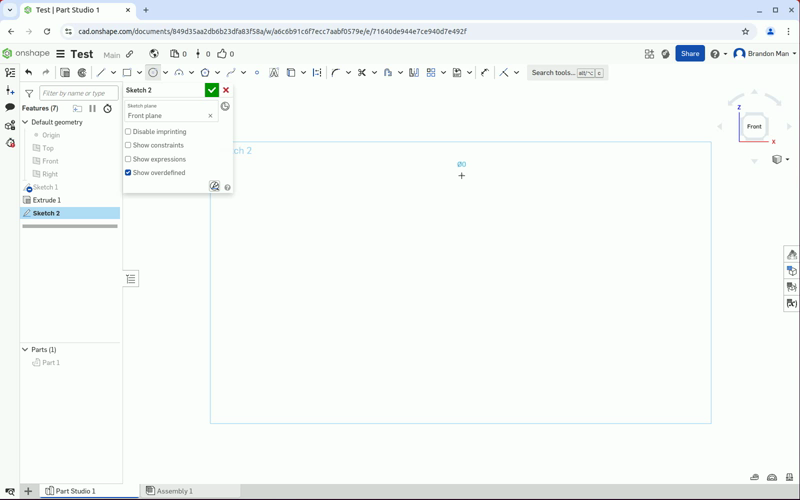
mouse_move(463, 175)
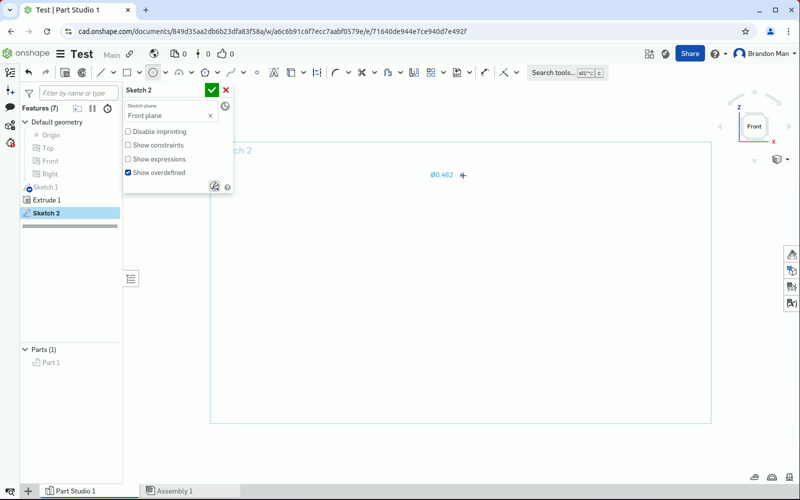
scroll(6)
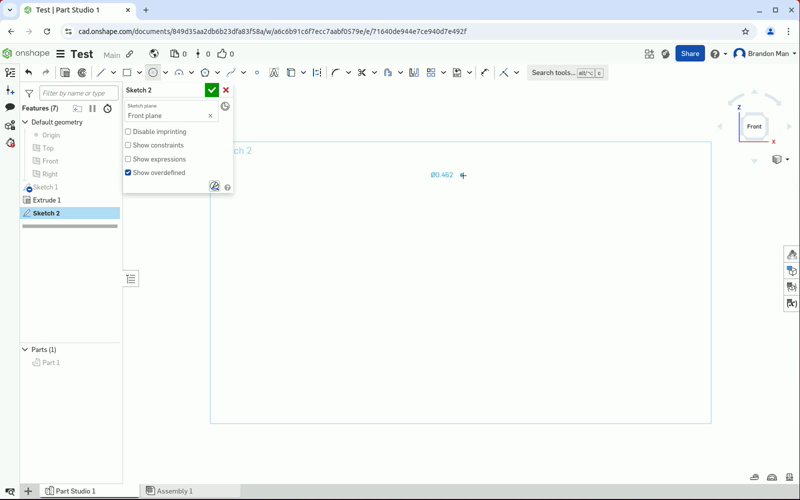
scroll(6)
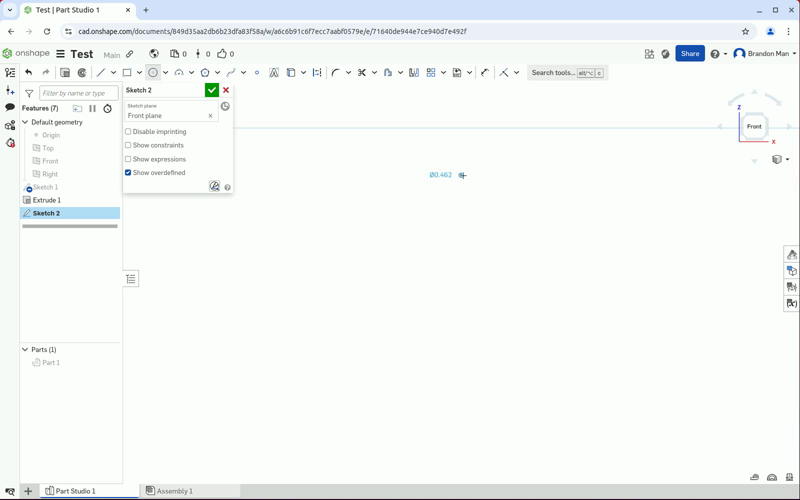
scroll(6)
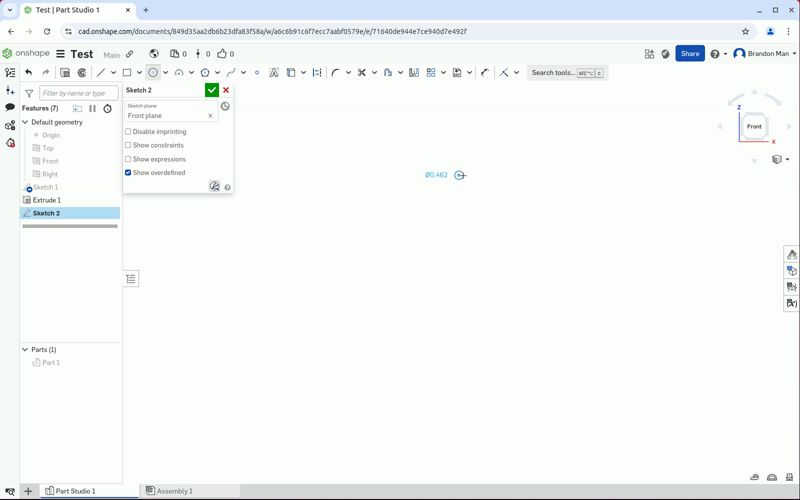
scroll(6)
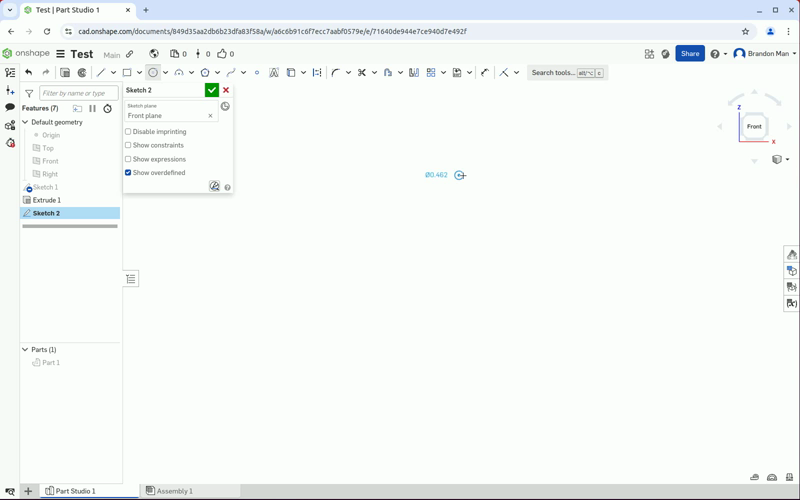
scroll(6)
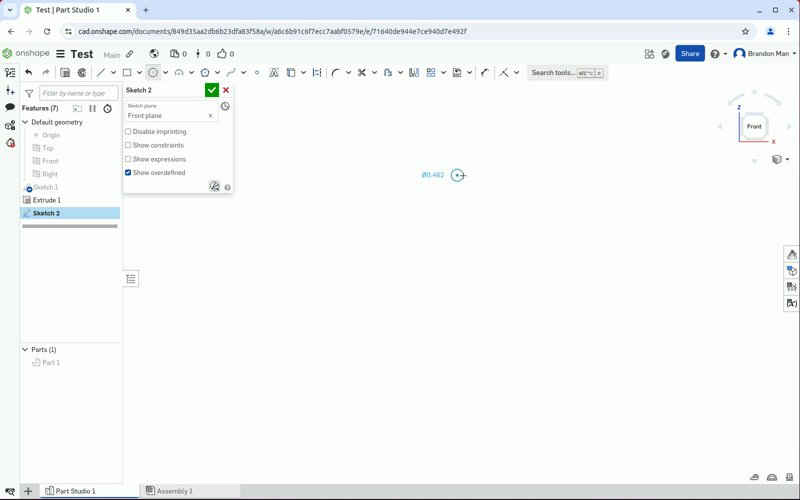
scroll(6)
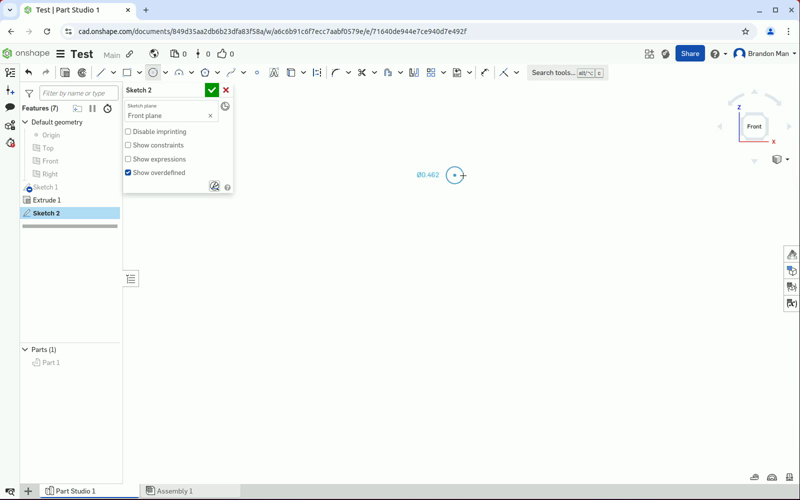
scroll(6)
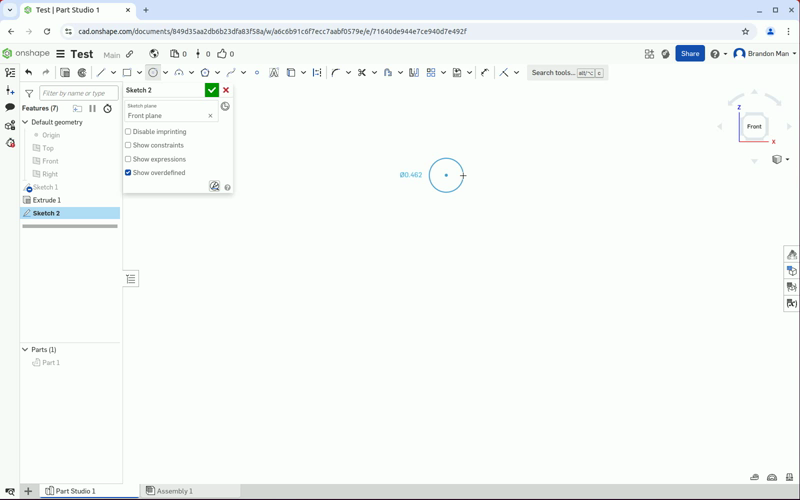
click(463, 175)
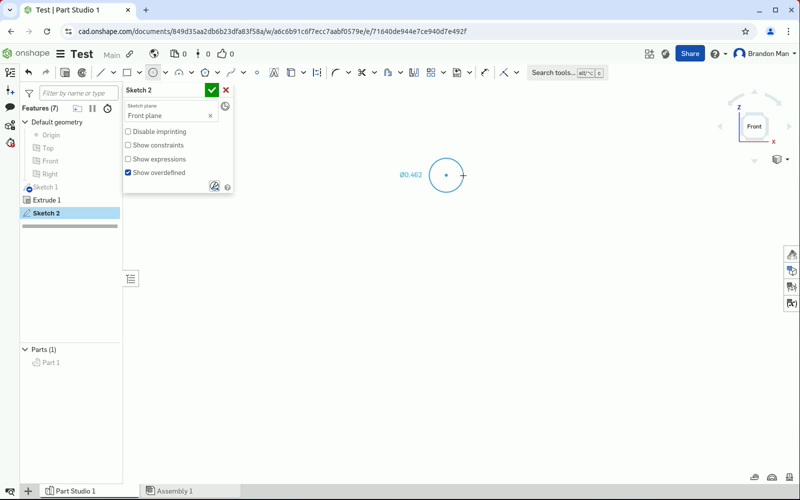
scroll(-6)
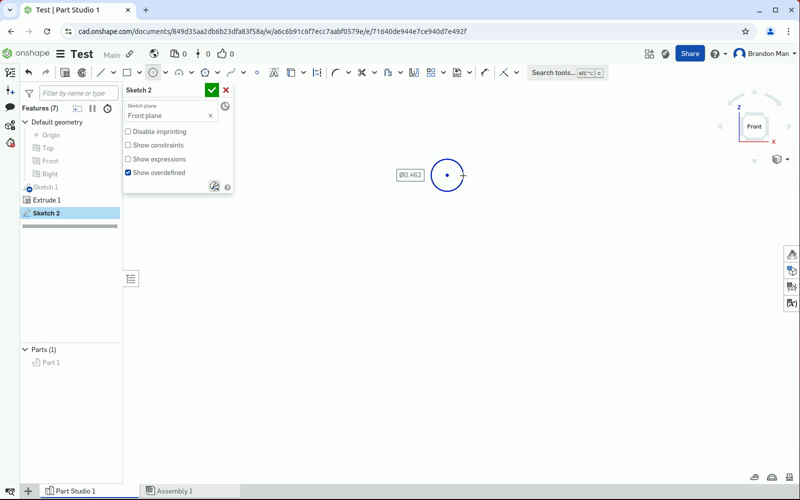
scroll(-6)
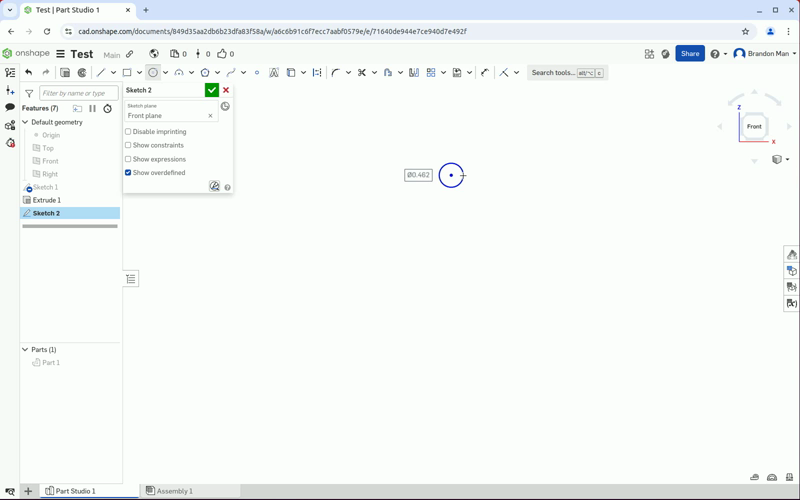
scroll(-6)
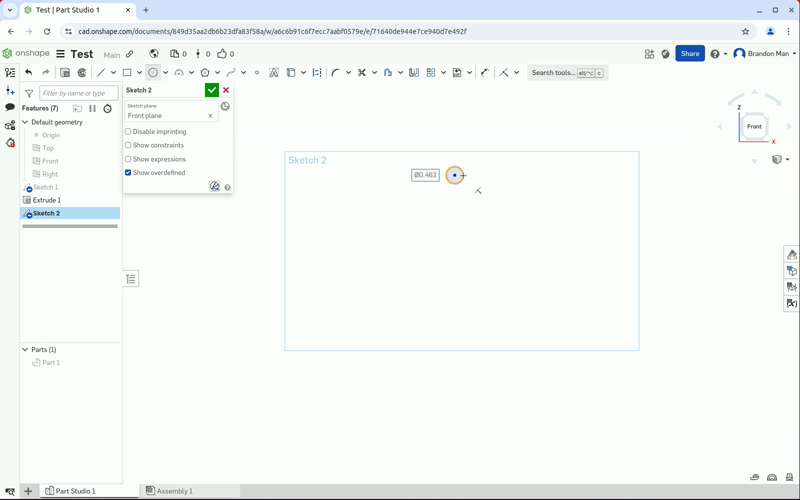
scroll(-6)
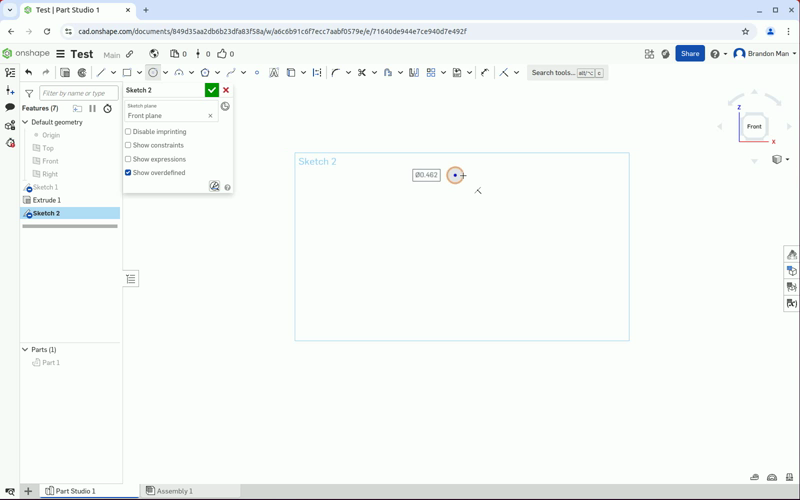
scroll(-6)
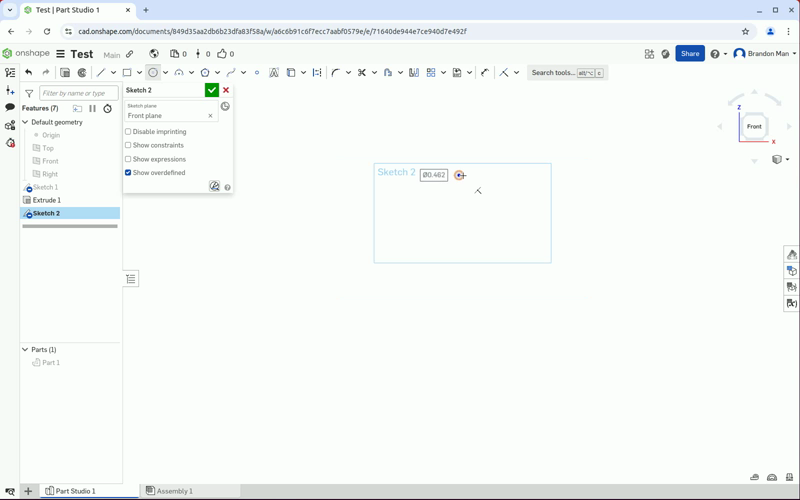
scroll(-6)
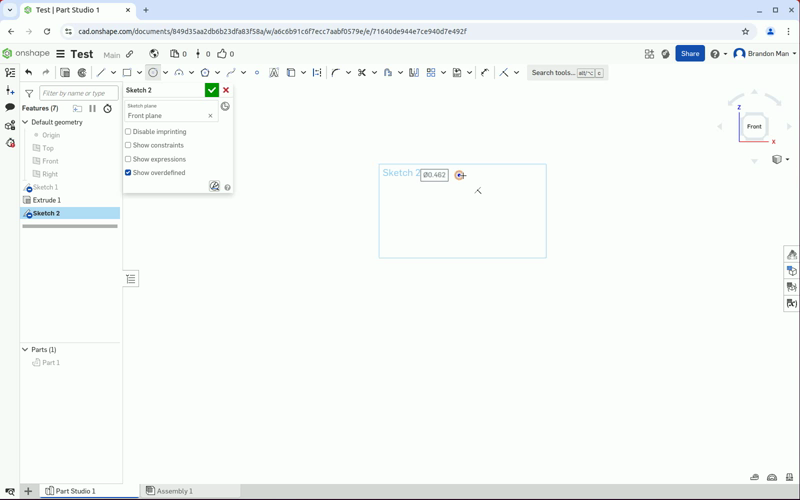
scroll(-6)
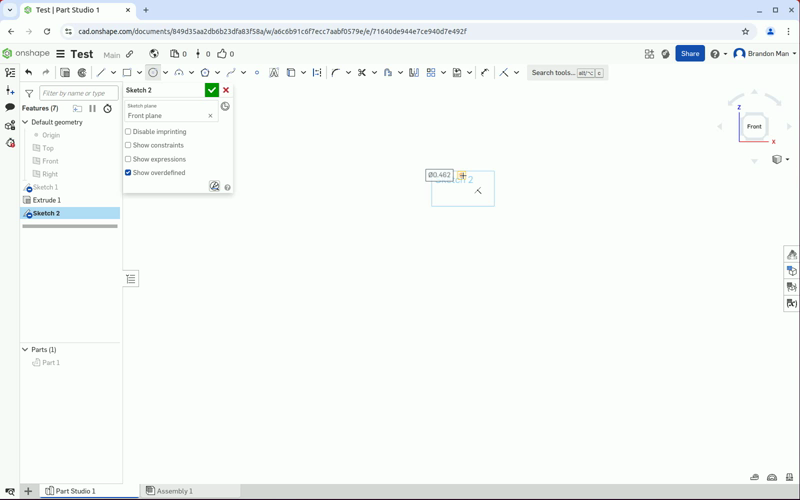
key(esc)
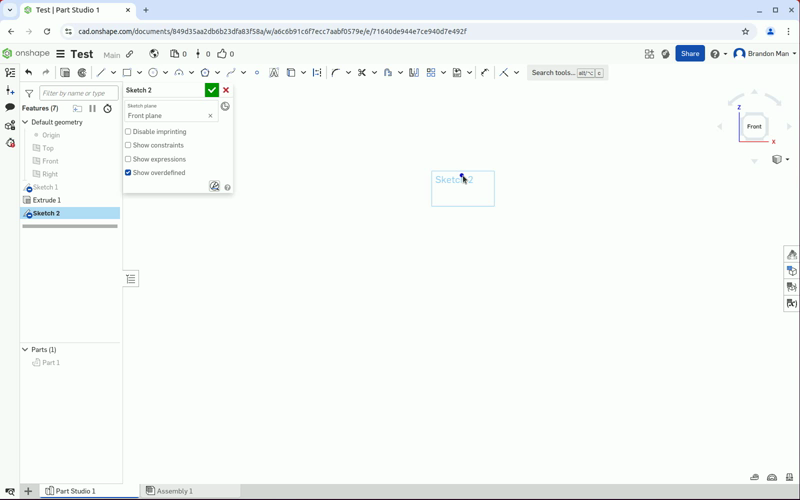
mouse_move(462, 176)
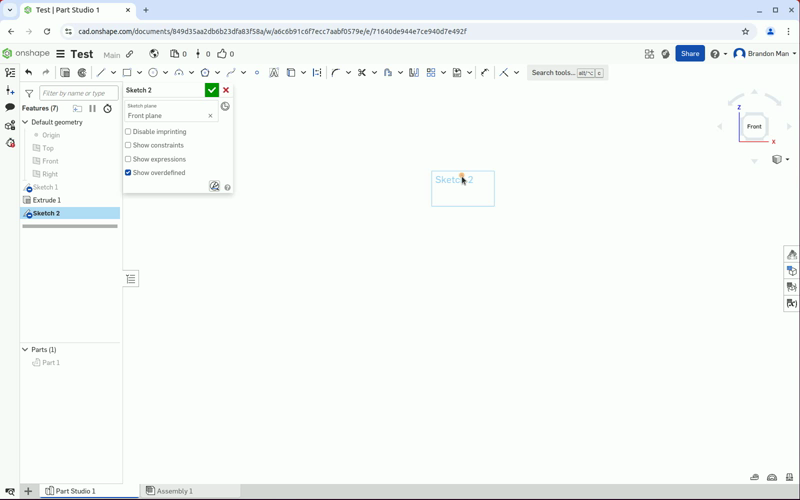
scroll(6)
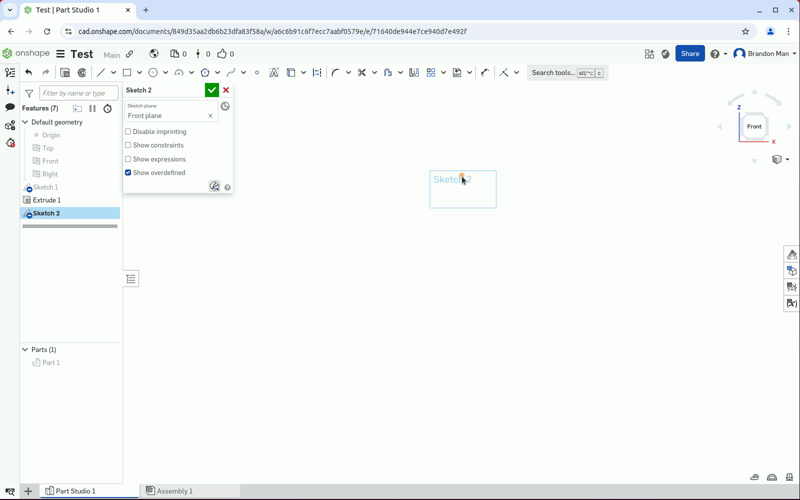
scroll(6)
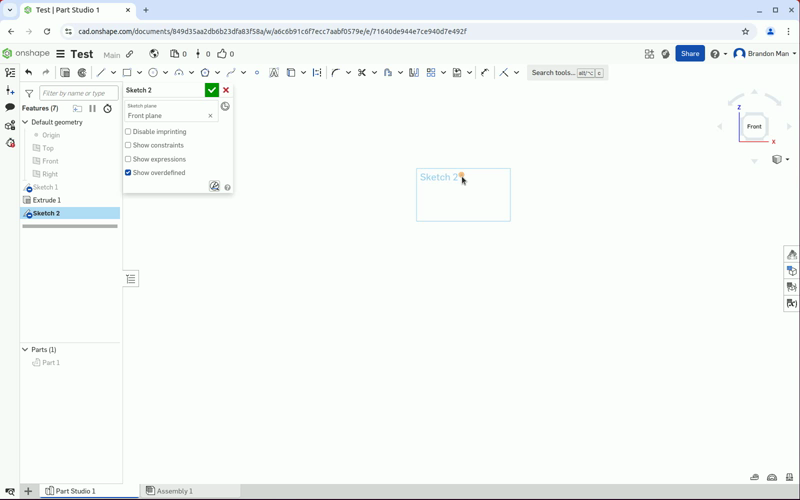
scroll(6)
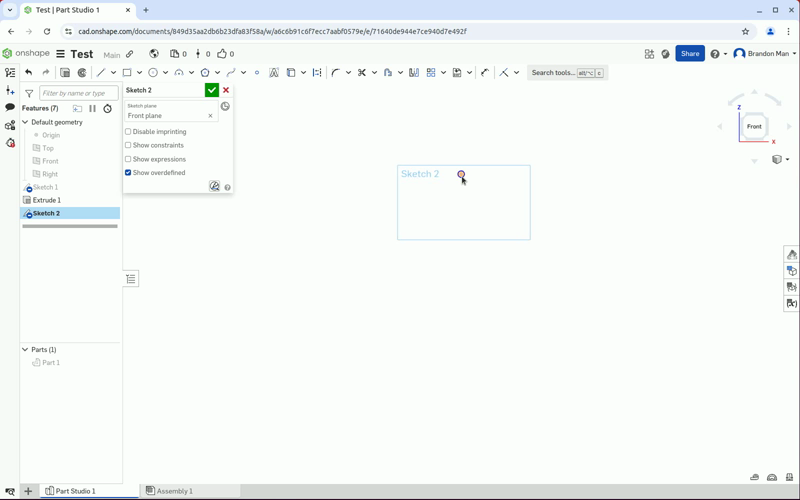
scroll(6)
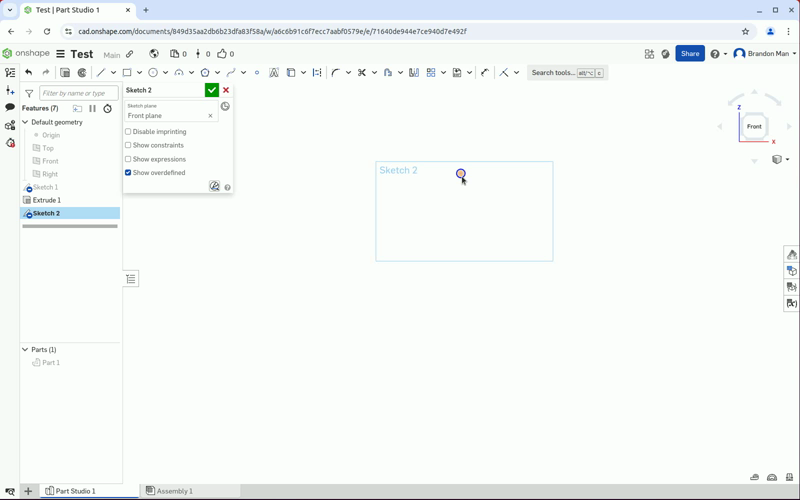
scroll(6)
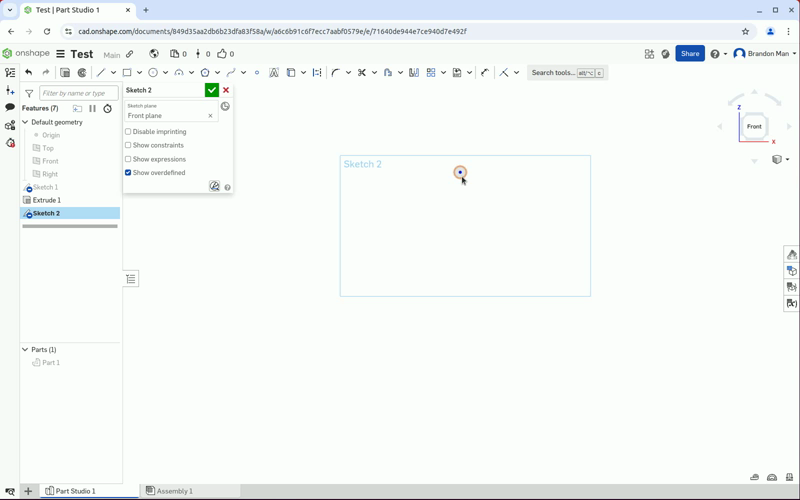
scroll(6)
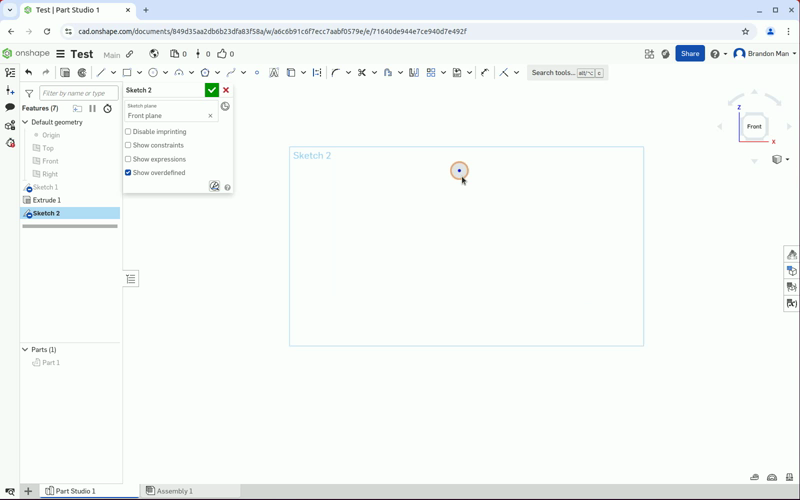
scroll(6)
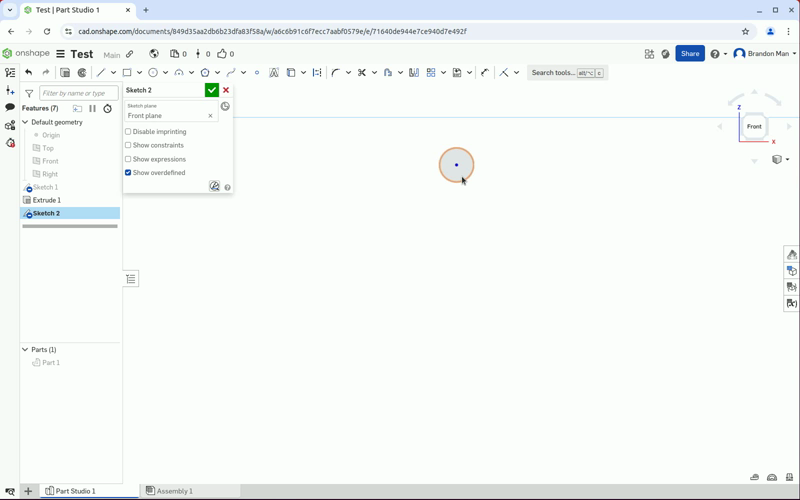
click(462, 176)
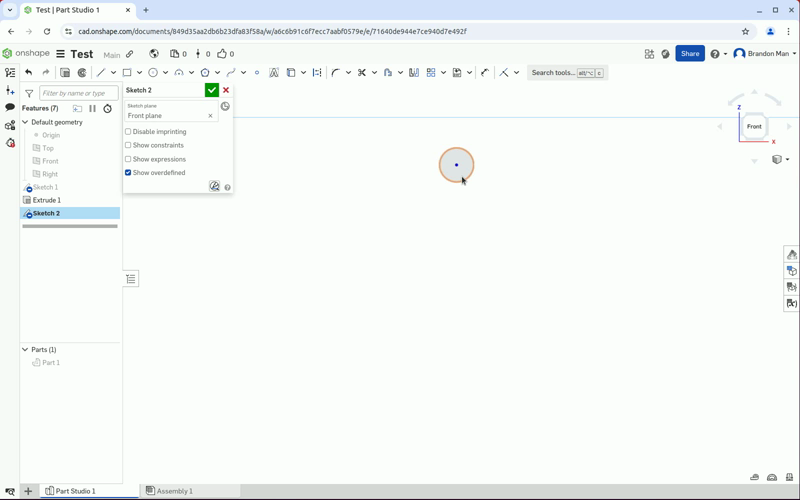
scroll(-6)
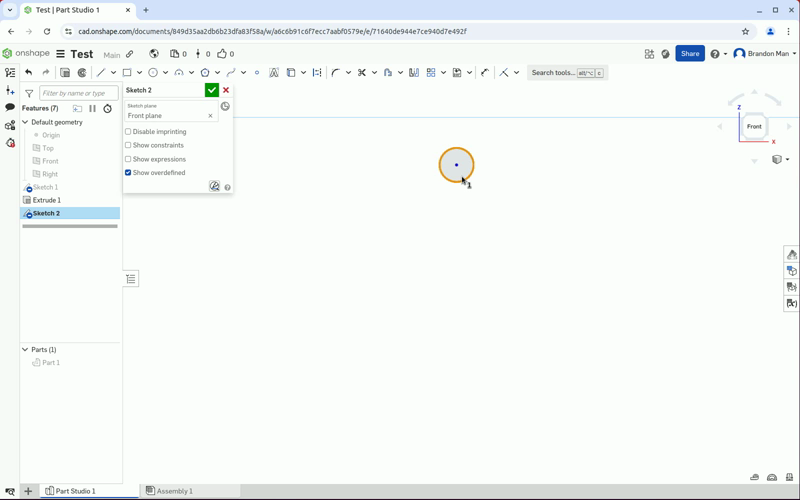
scroll(-6)
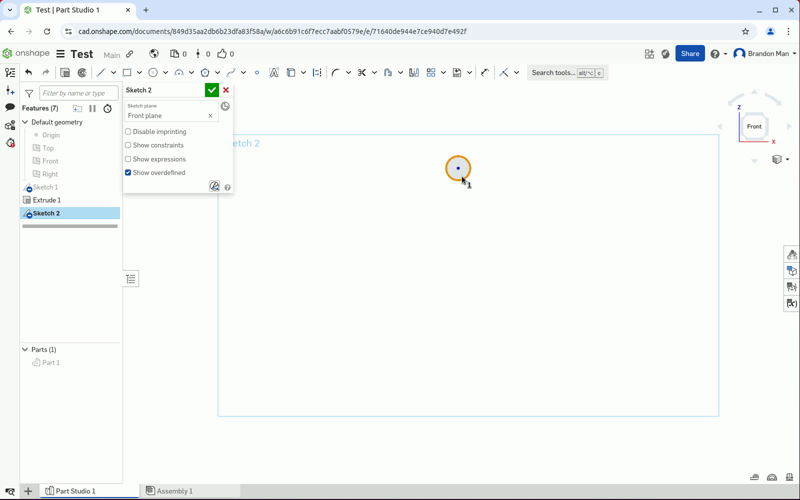
scroll(-6)
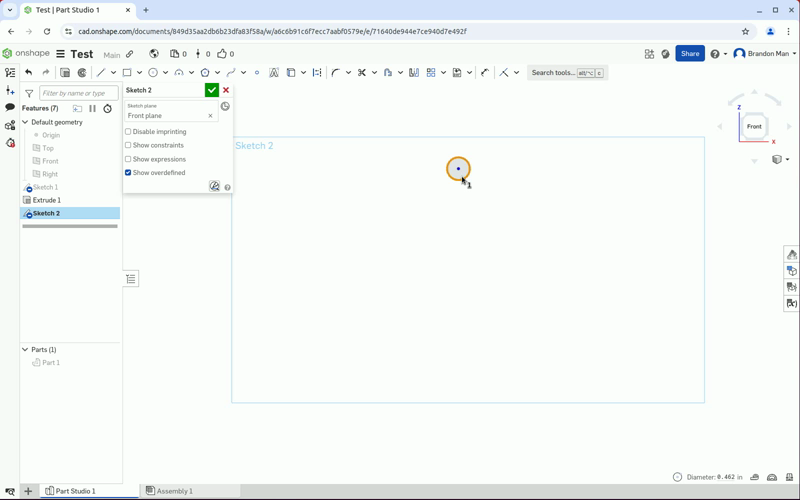
scroll(-6)
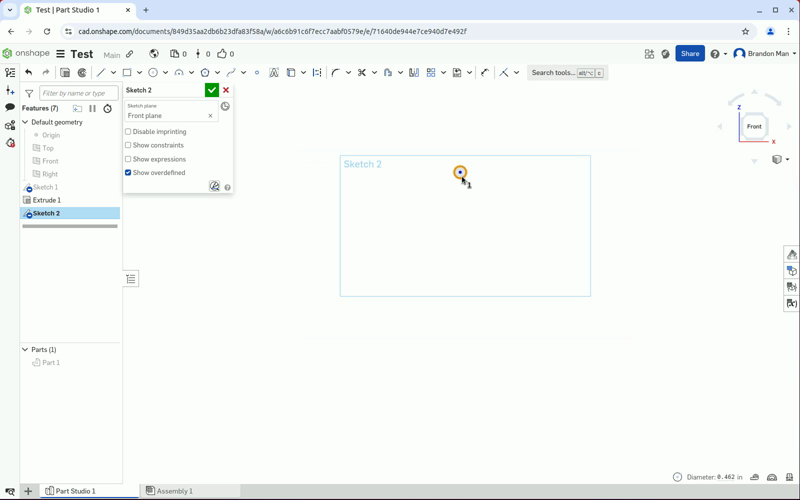
scroll(-6)
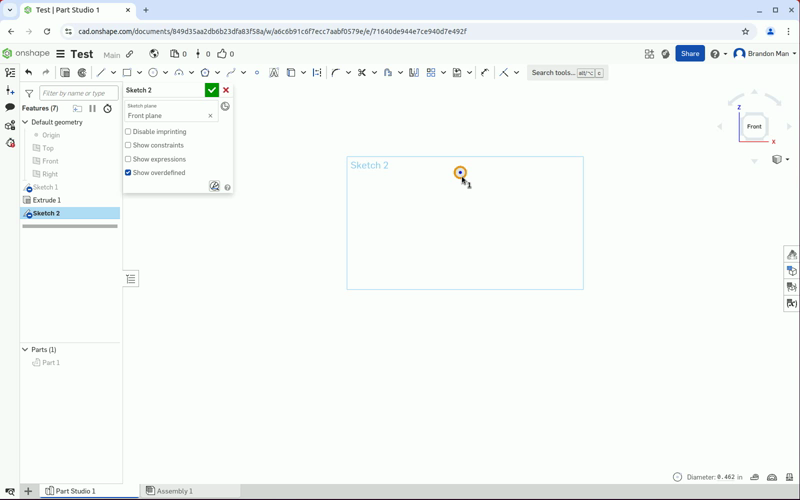
scroll(-6)
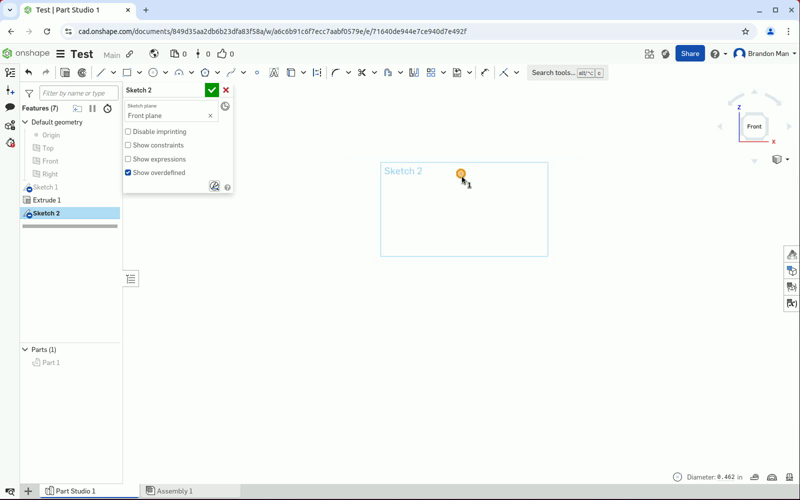
scroll(-6)
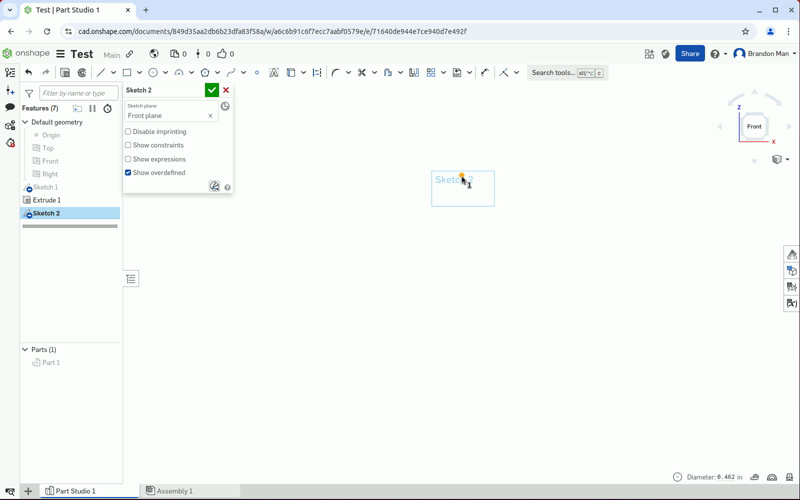
mouse_move(73, 352)
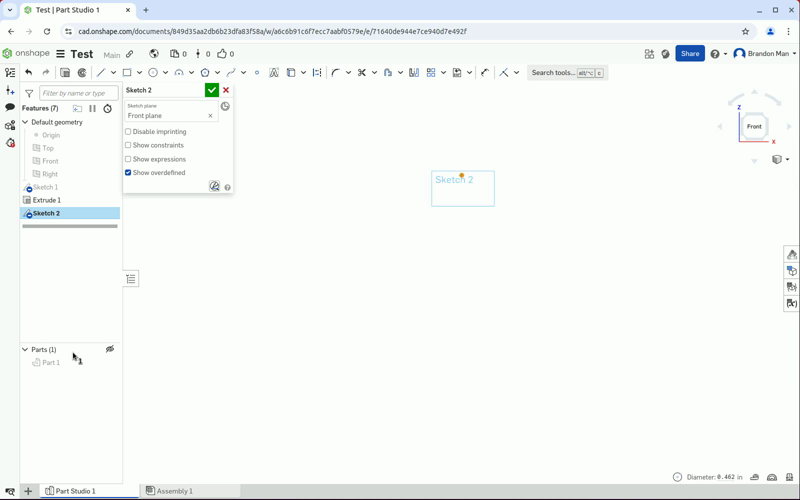
key(shift+y)
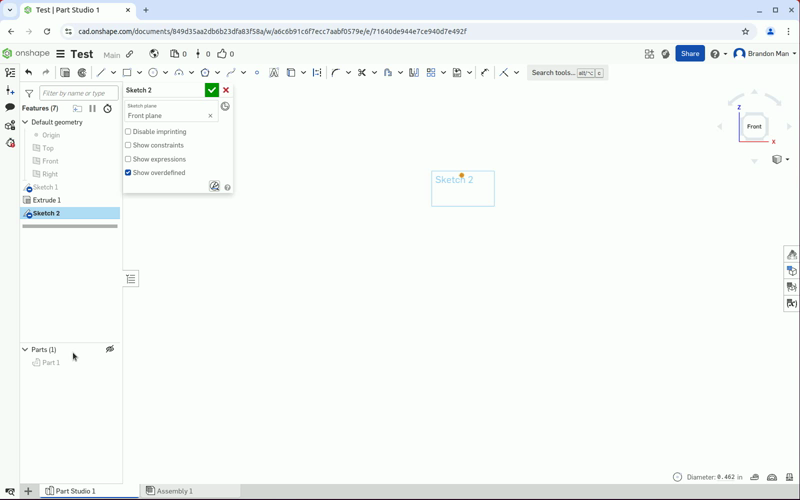
key(shift+e)
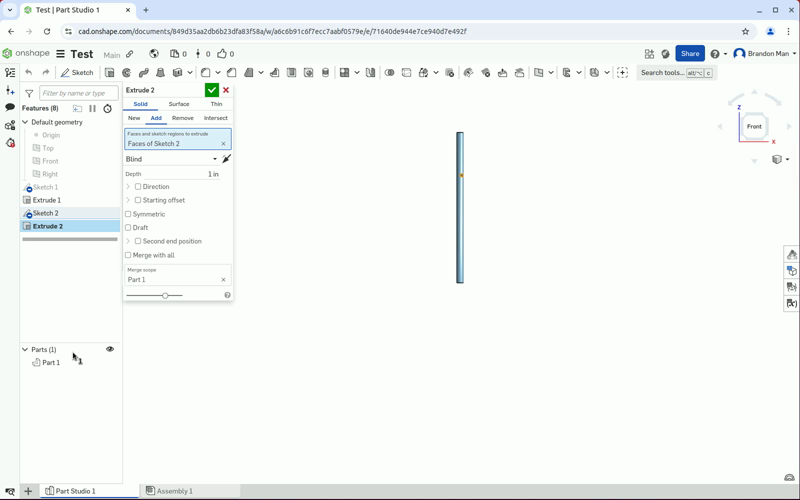
mouse_move(143, 106)
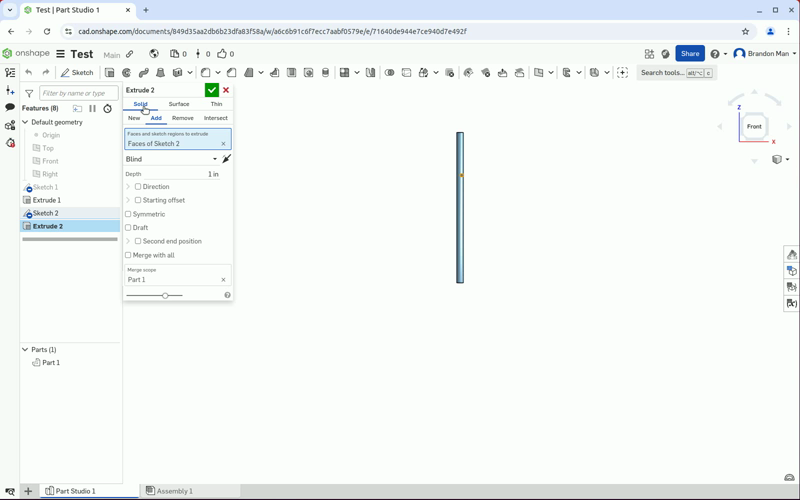
click(143, 106)
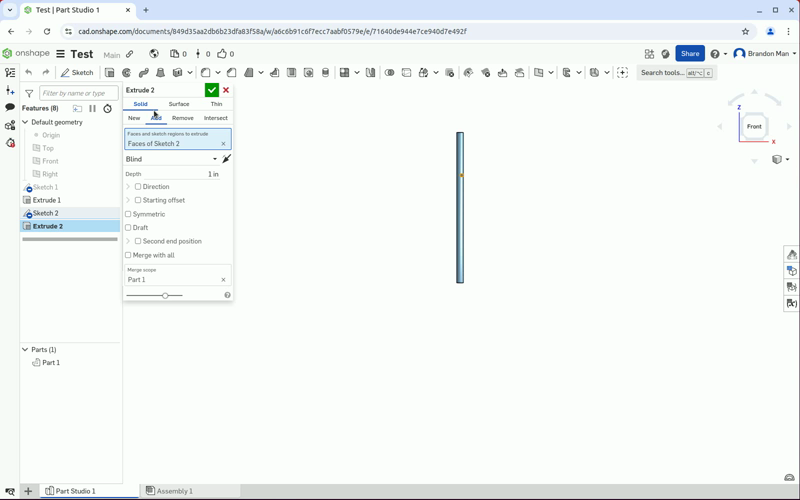
mouse_move(186, 120)
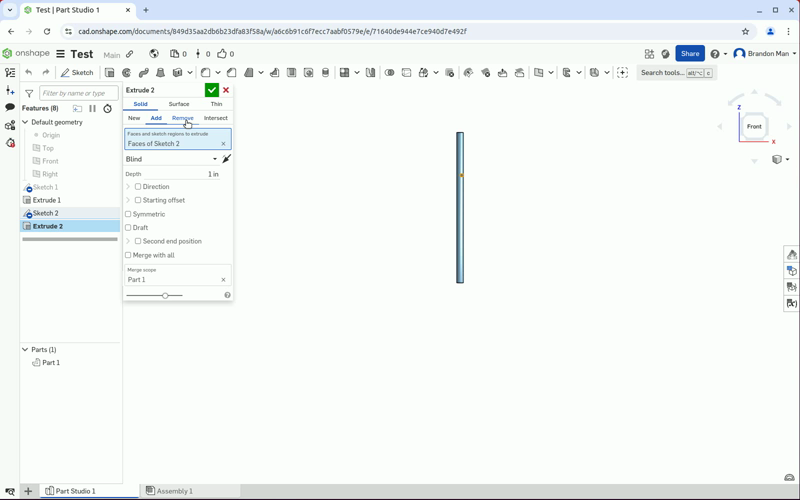
click(186, 120)
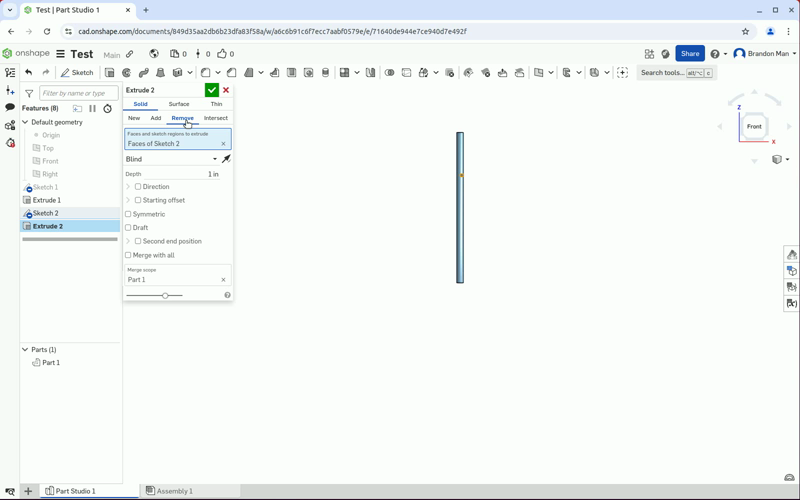
key(tab, 4)
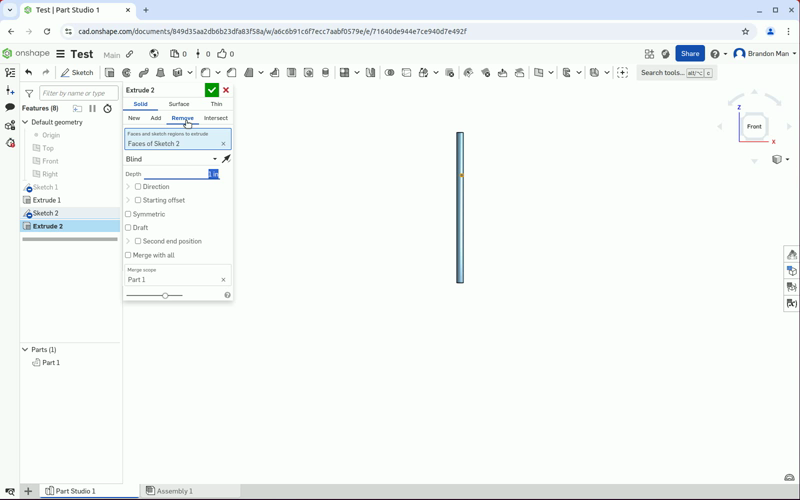
text(0.962)
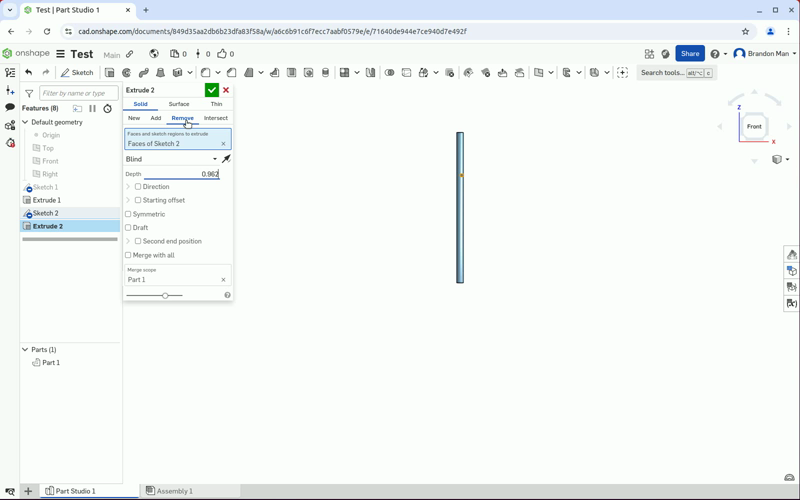
key(tab, 3)
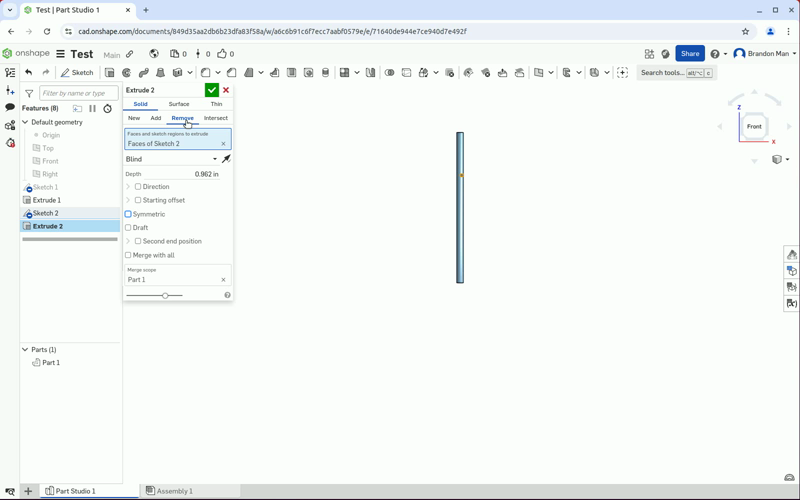
key(space)
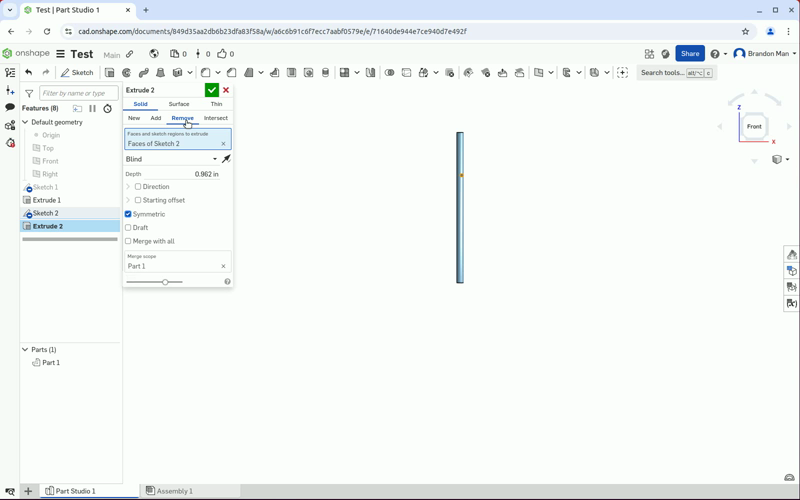
key(tab, 2)
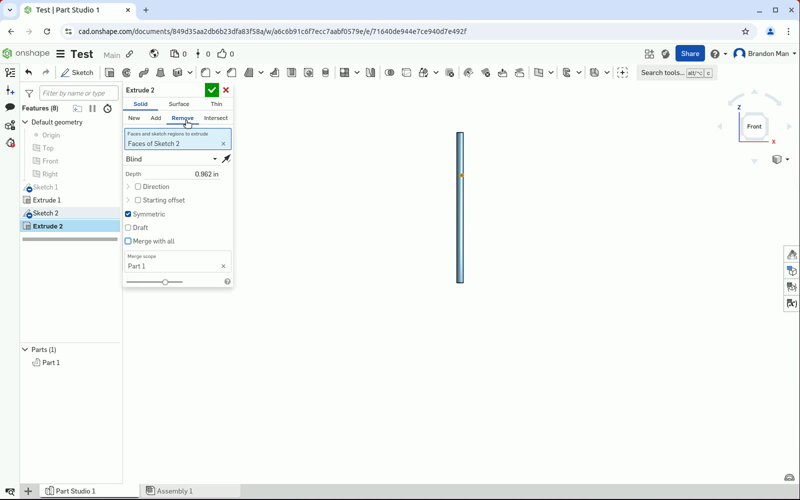
key(space)
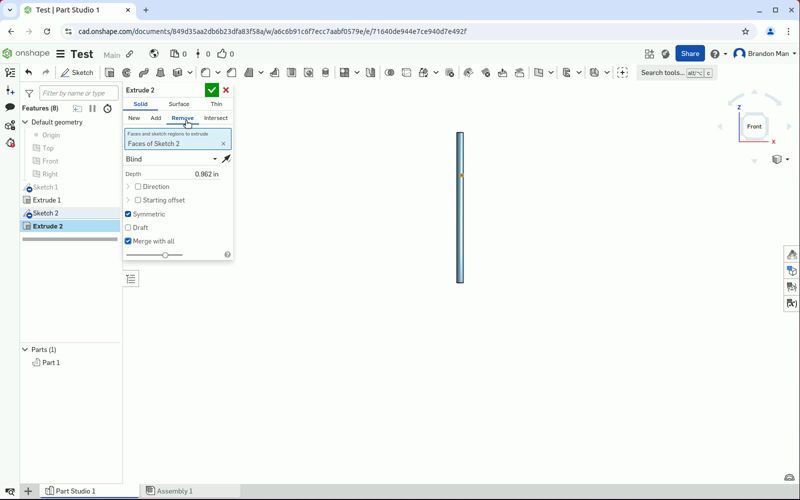
key(enter)
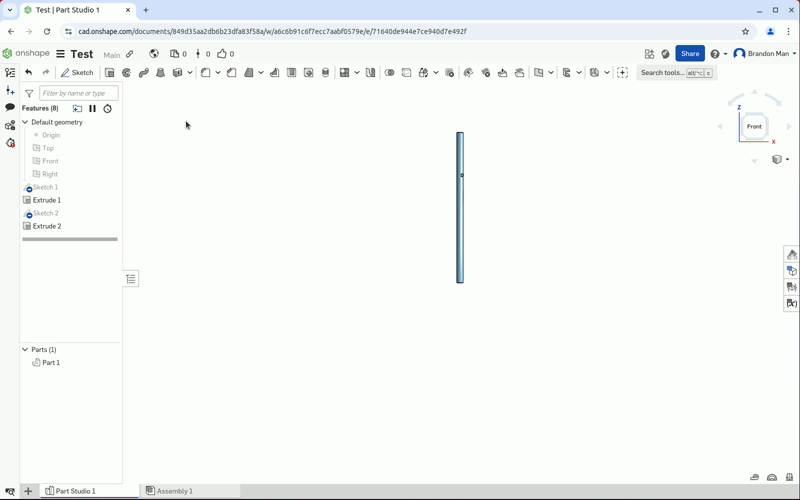
key(shift+h)
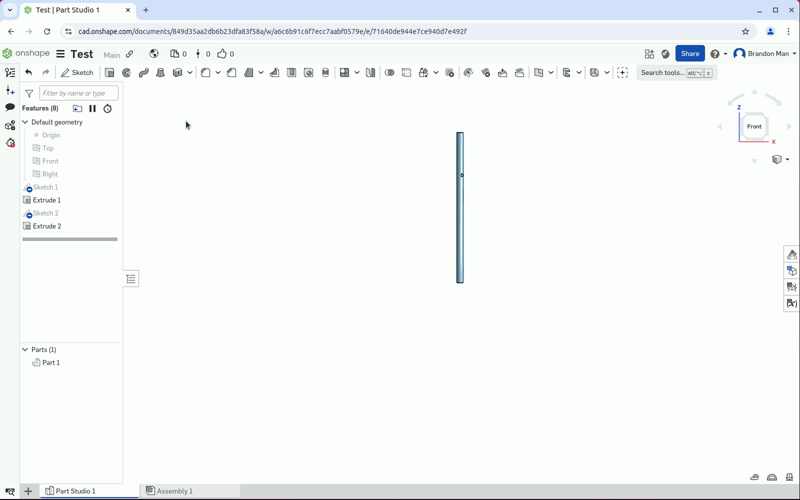
key(shift+h)
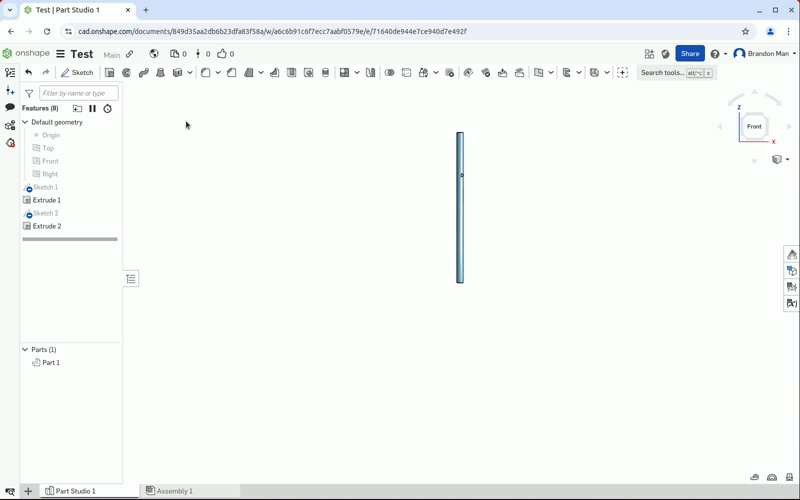
mouse_move(73, 189)
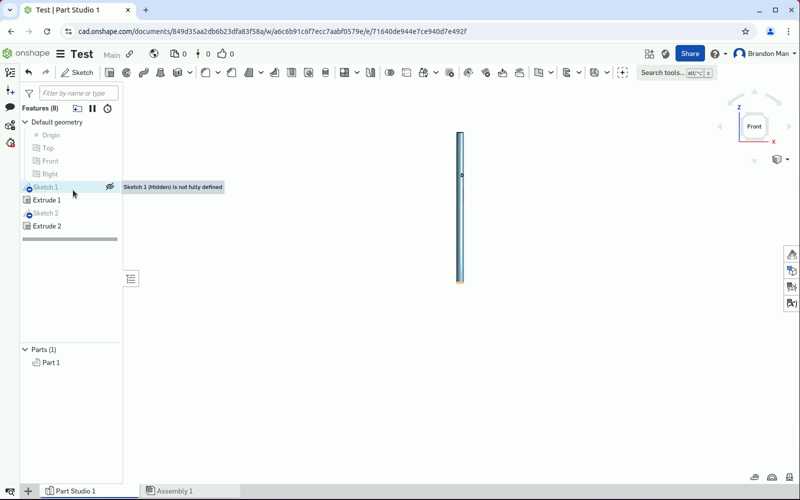
click(73, 189)
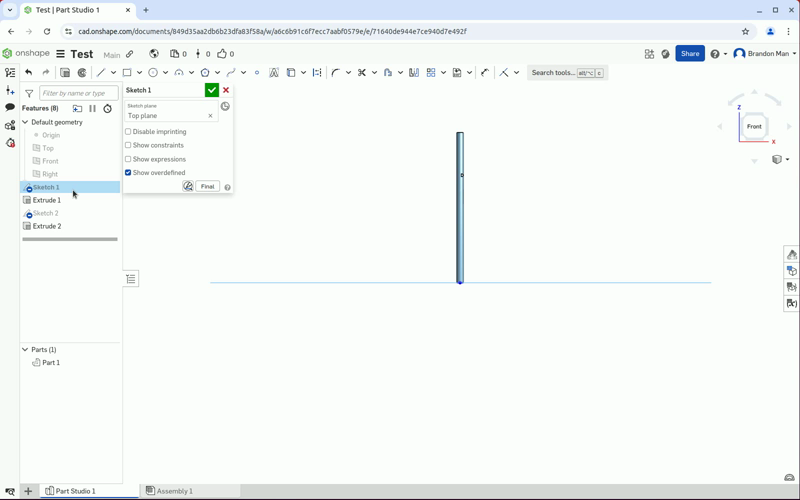
mouse_move(229, 92)
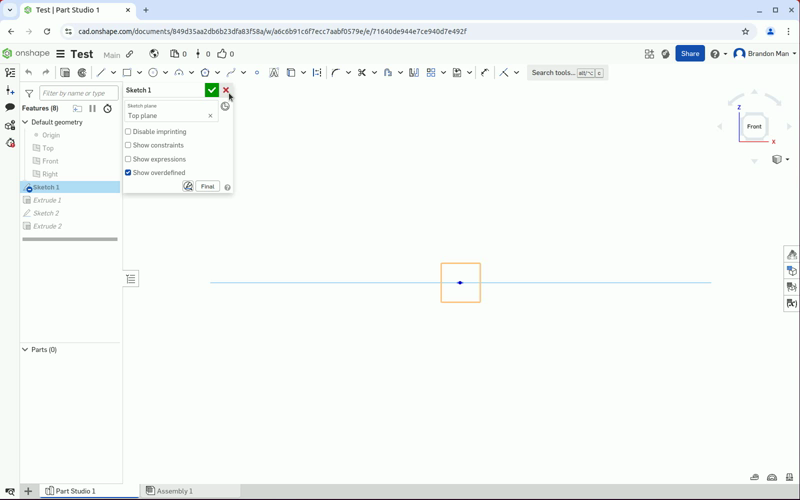
click(229, 92)
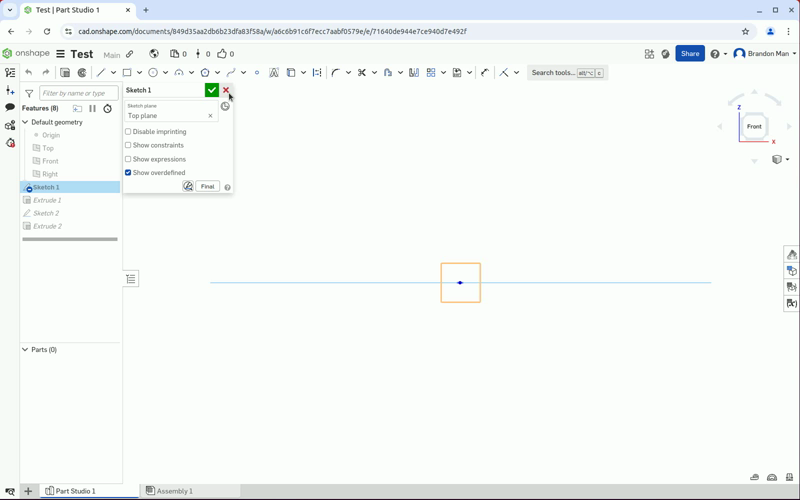
key(shift+s)
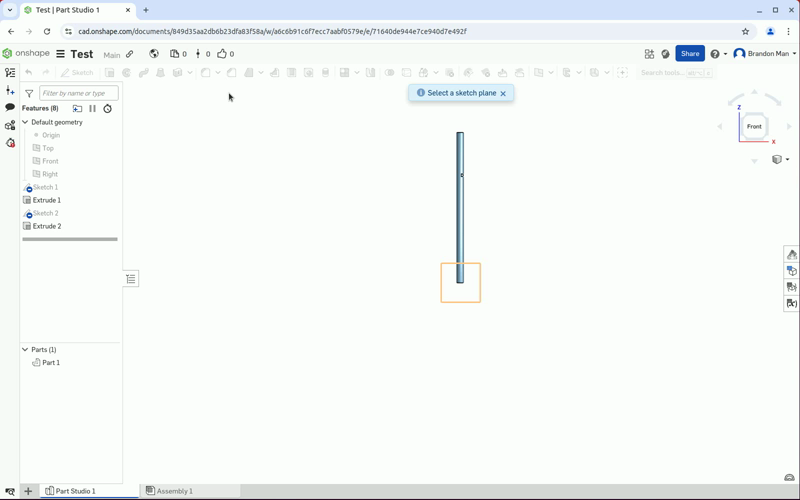
mouse_move(73, 163)
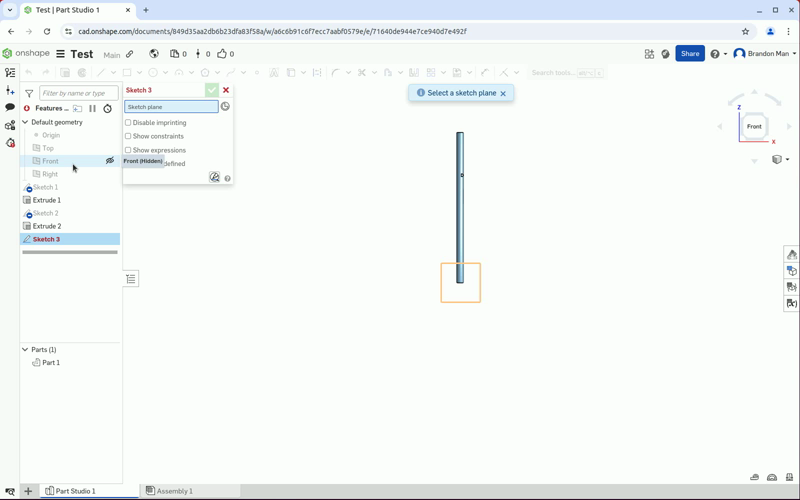
click(73, 163)
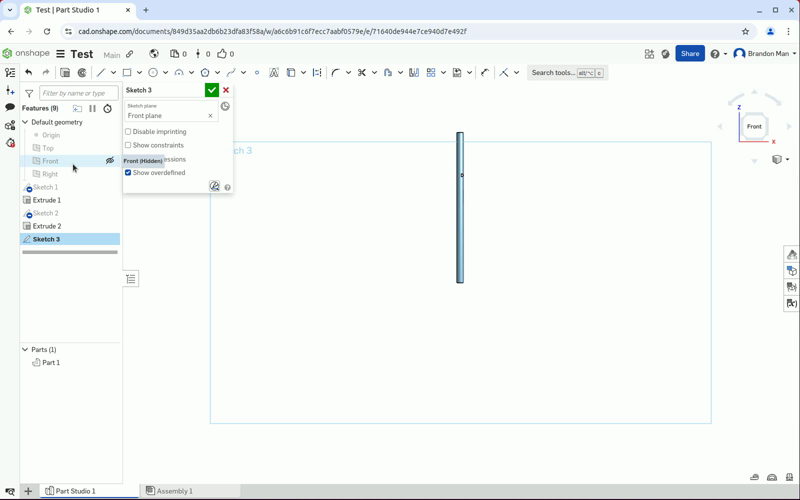
mouse_move(73, 352)
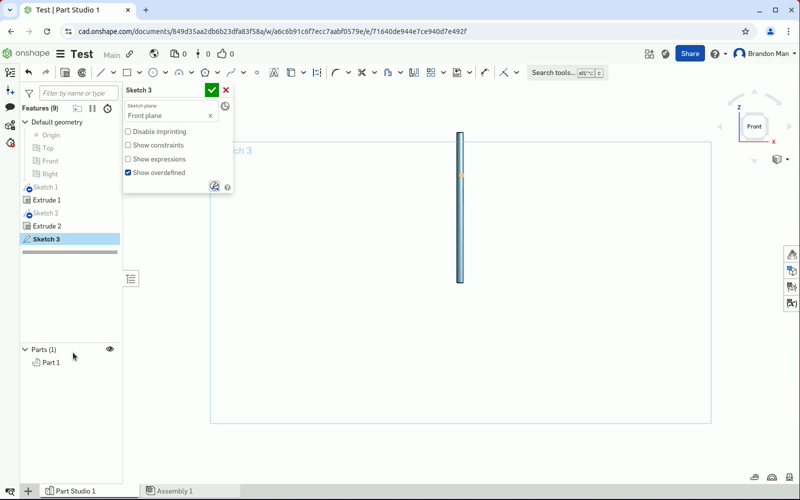
key(y)
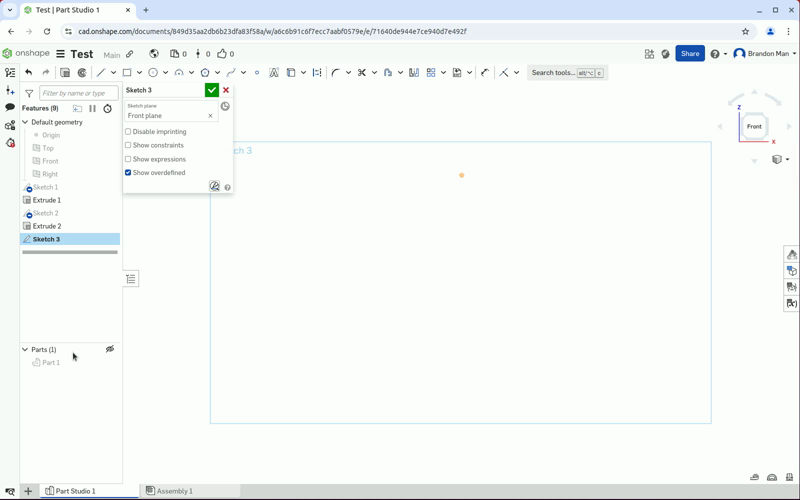
key(c)
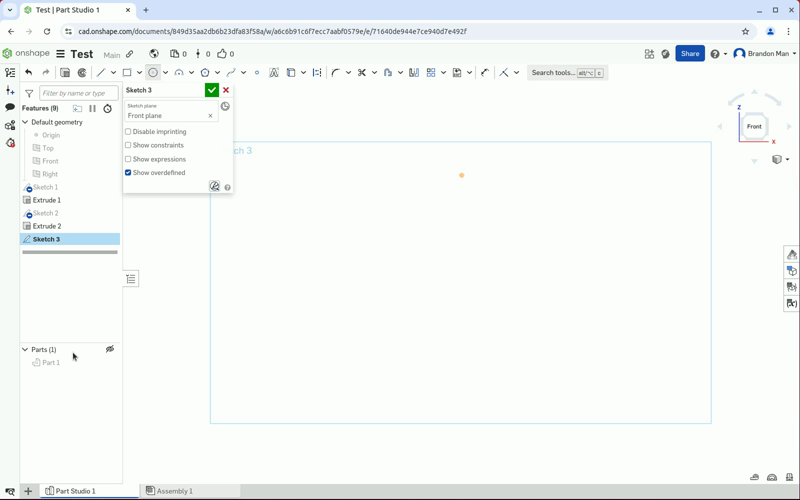
key_down(shift)
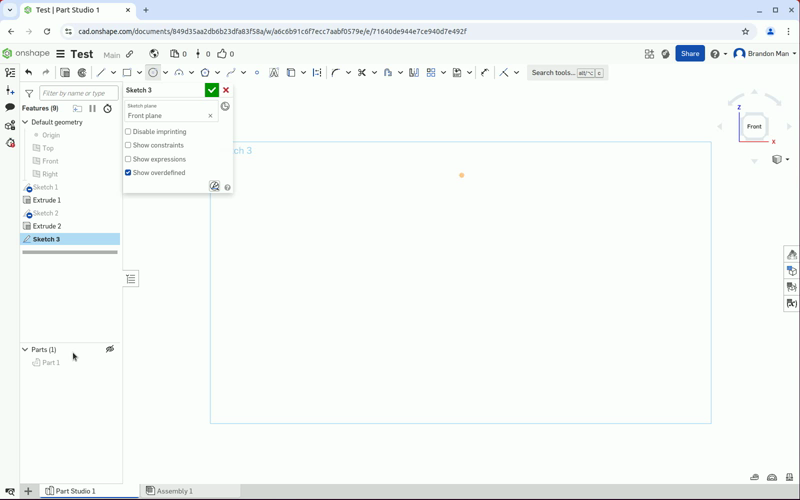
mouse_move(461, 278)
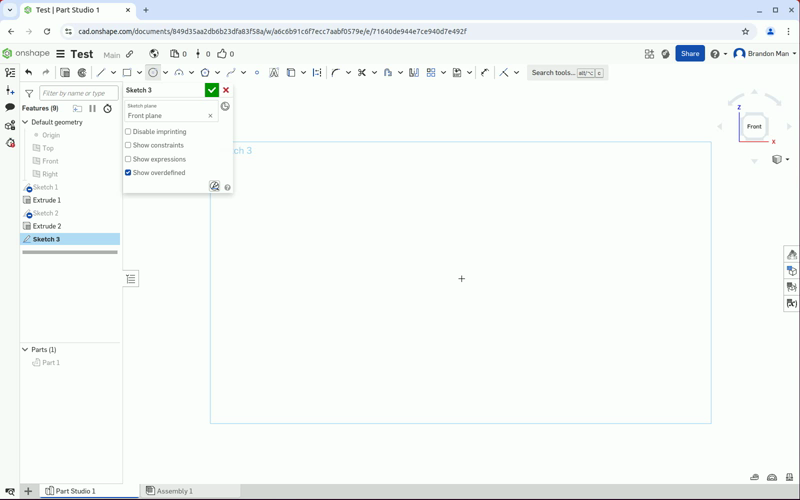
click(461, 278)
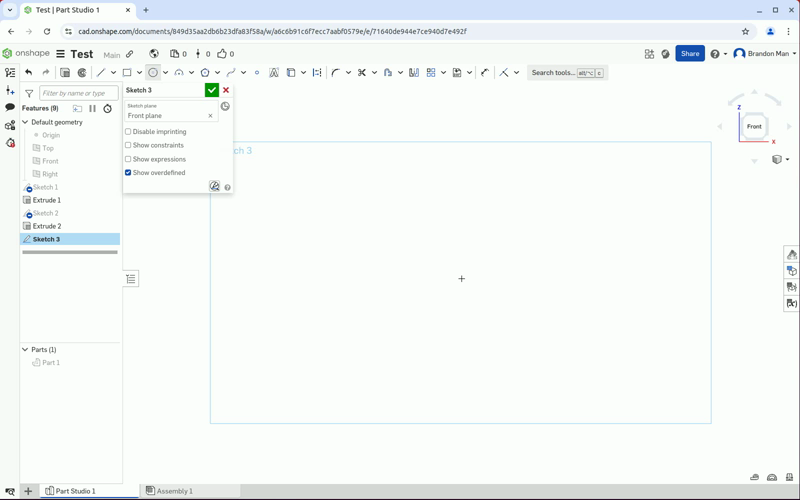
key_up(shift)
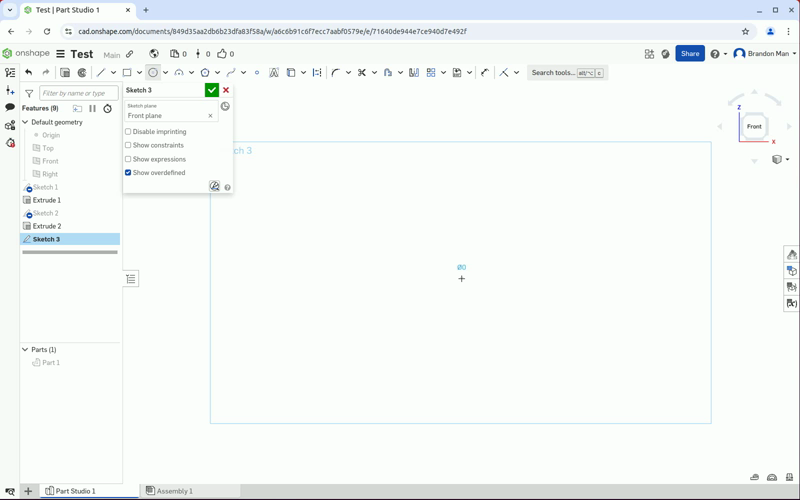
mouse_move(463, 278)
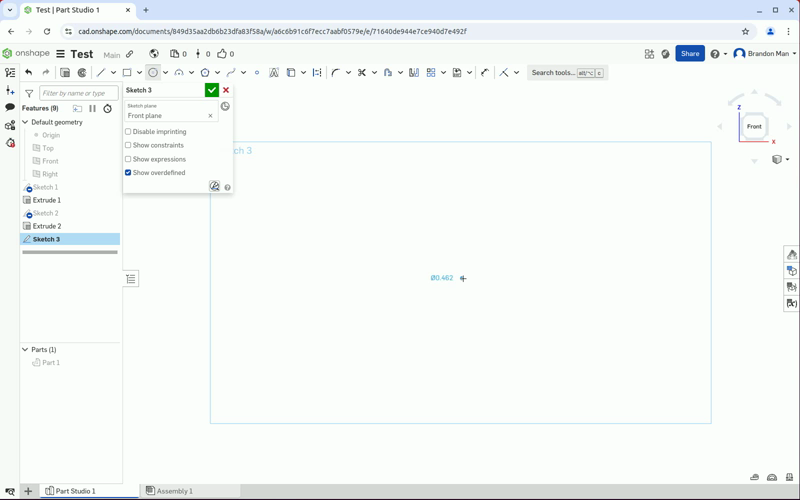
scroll(6)
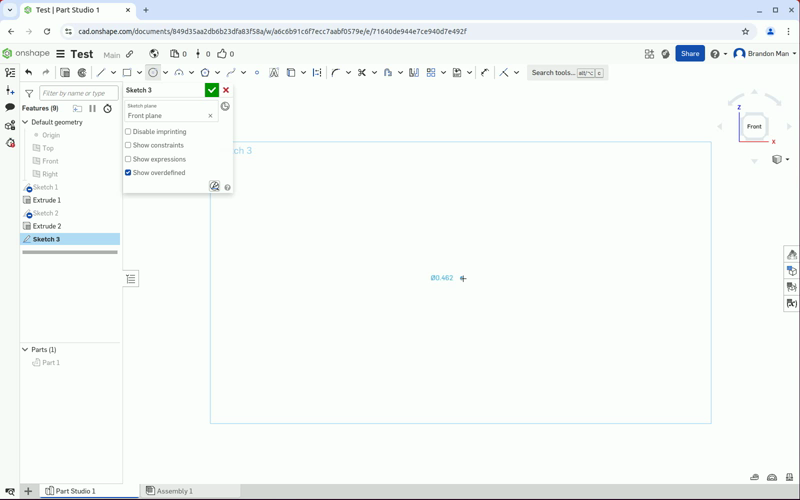
scroll(6)
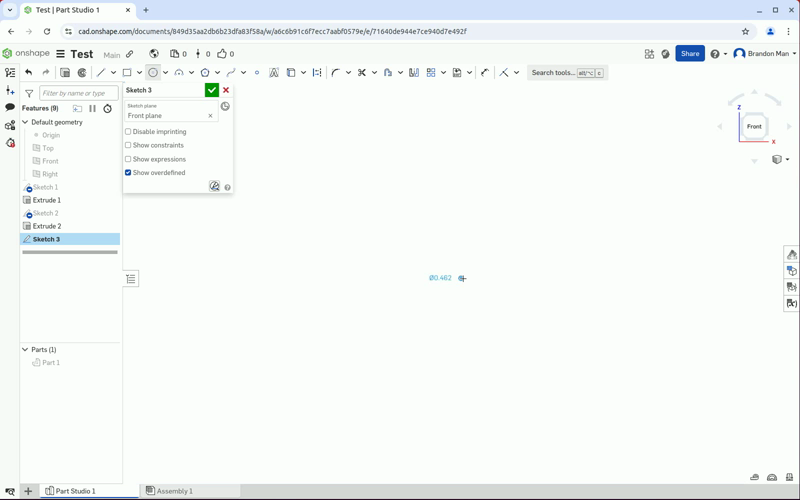
scroll(6)
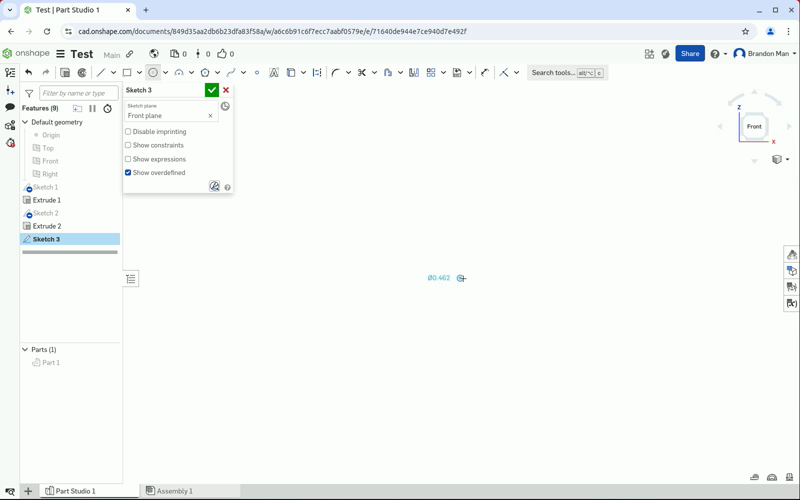
scroll(6)
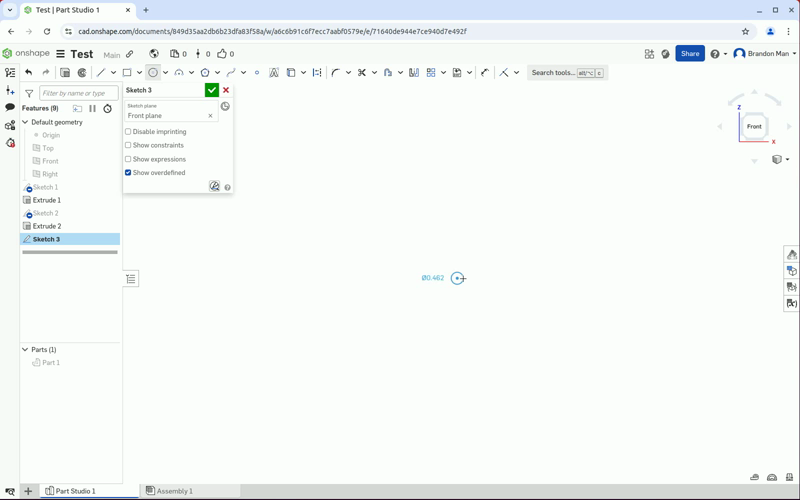
scroll(6)
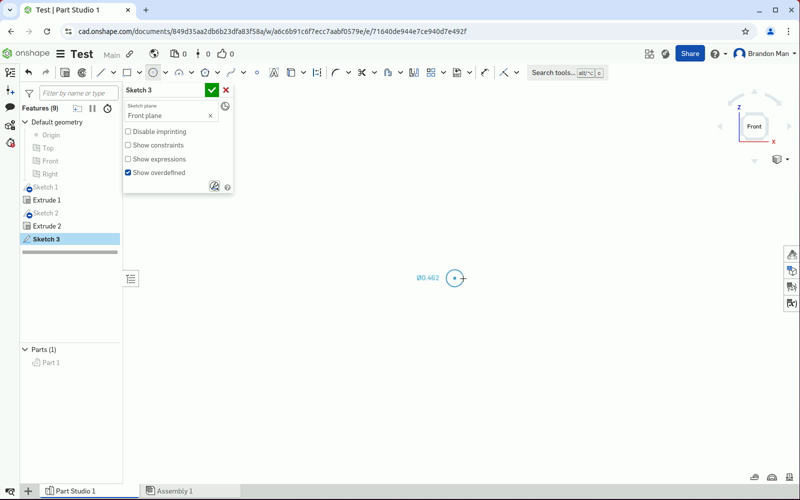
scroll(6)
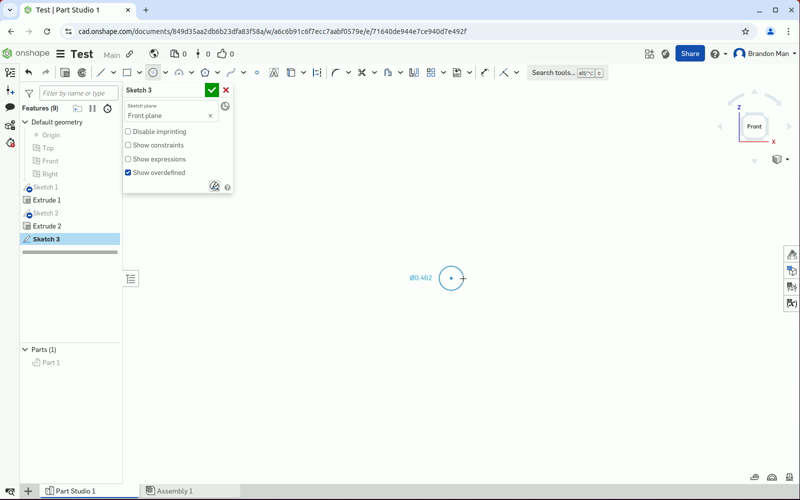
scroll(6)
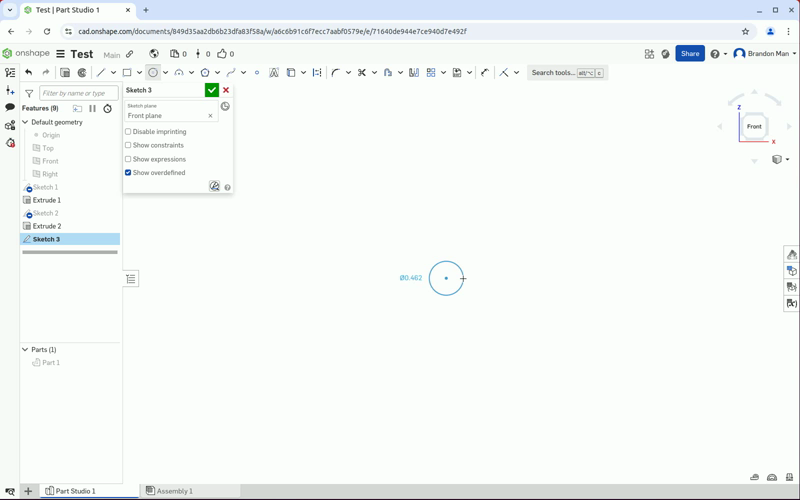
click(463, 278)
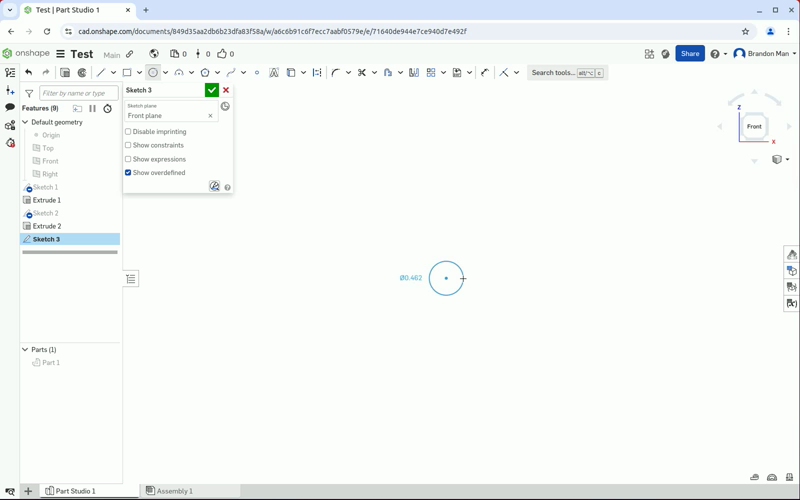
scroll(-6)
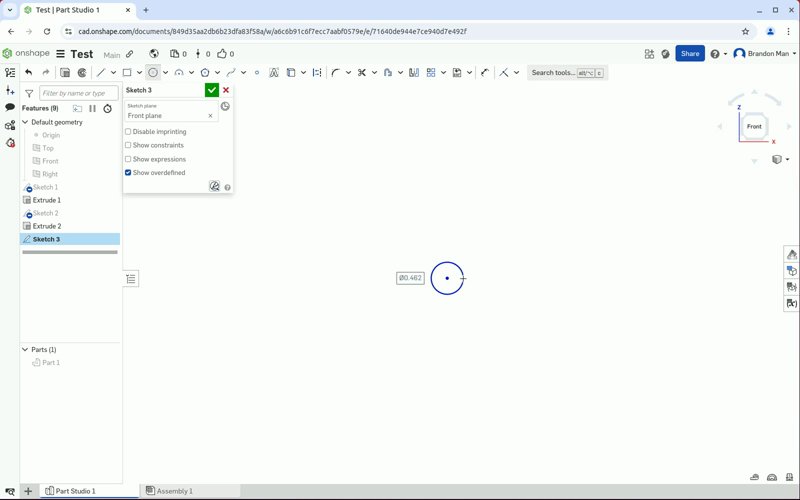
scroll(-6)
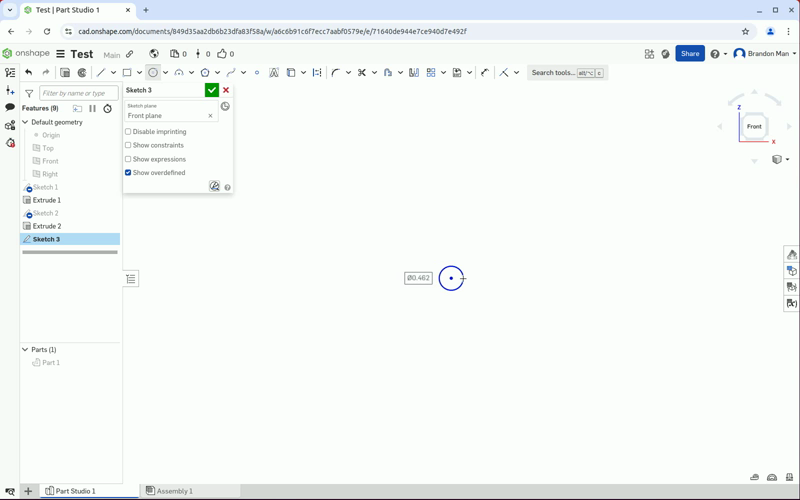
scroll(-6)
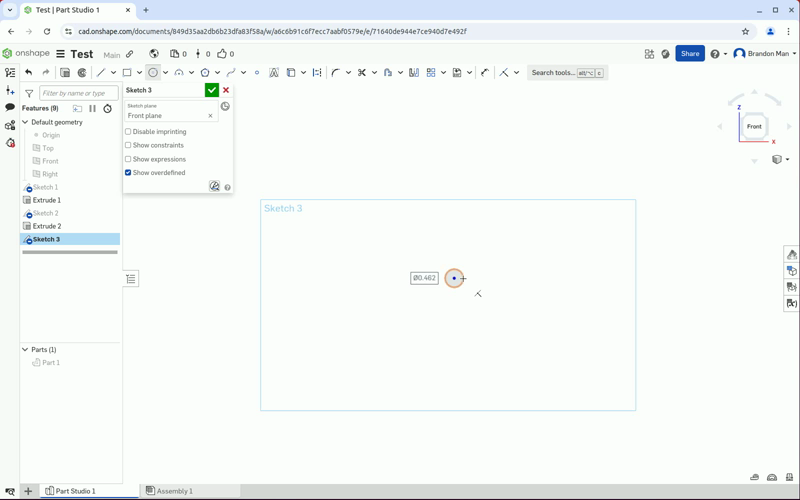
scroll(-6)
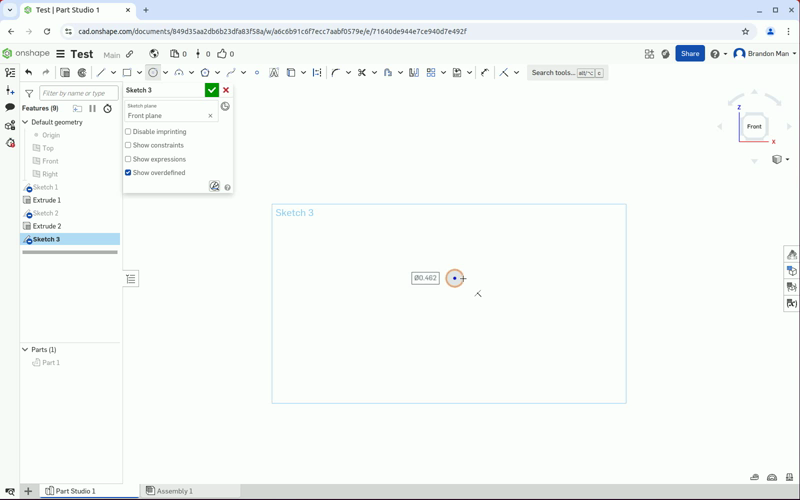
scroll(-6)
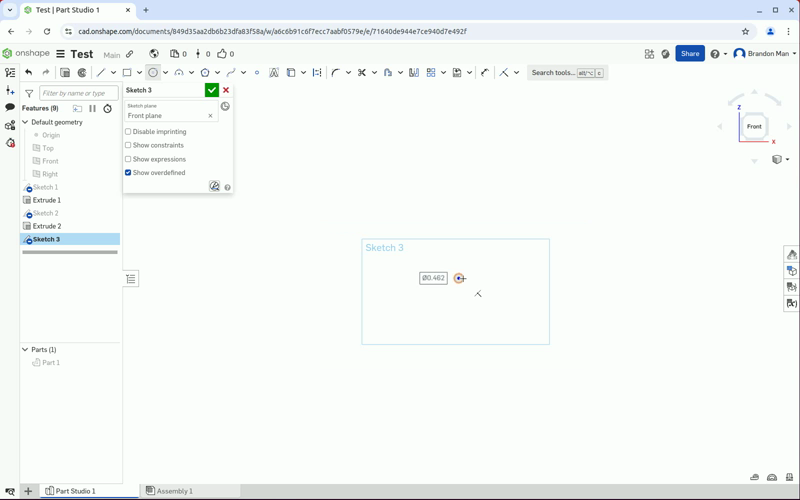
scroll(-6)
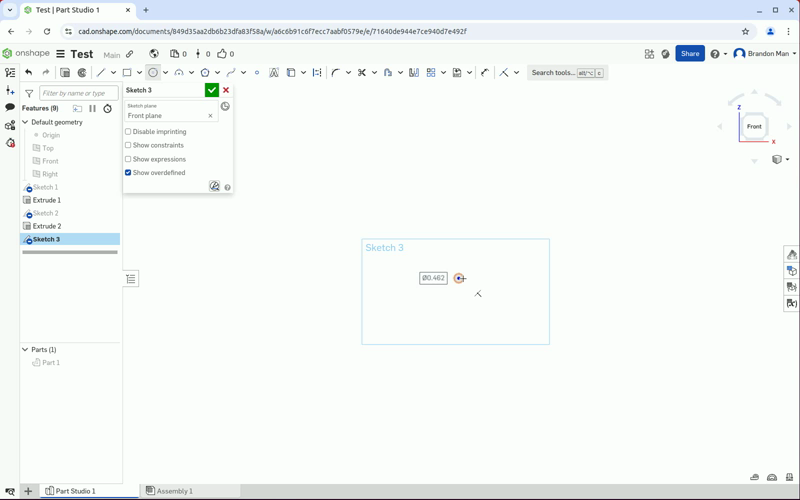
scroll(-6)
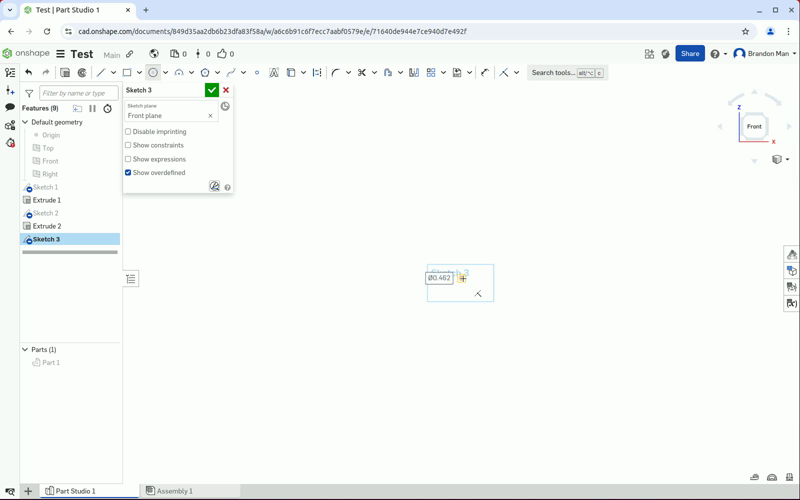
key(esc)
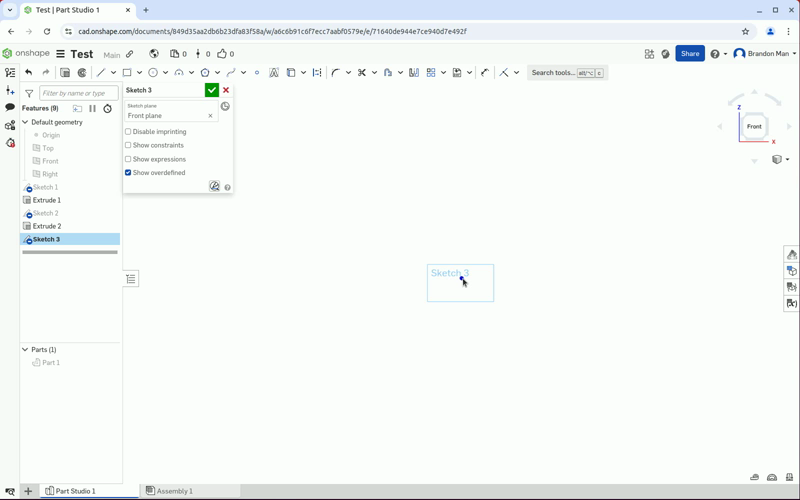
mouse_move(462, 278)
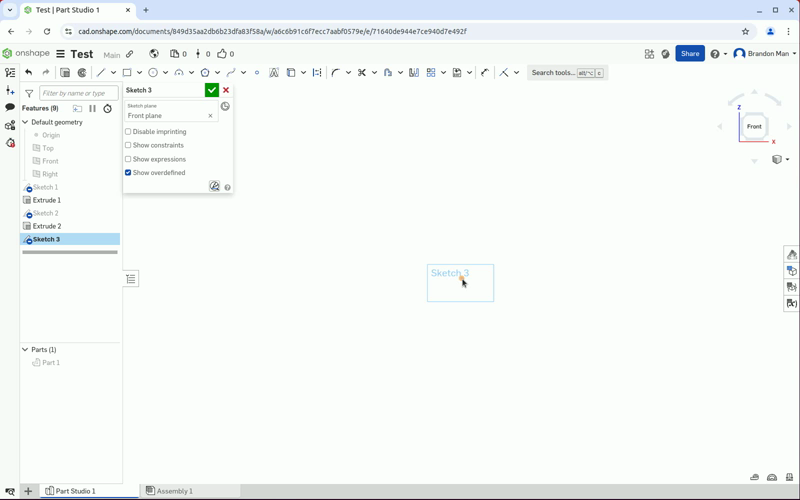
scroll(6)
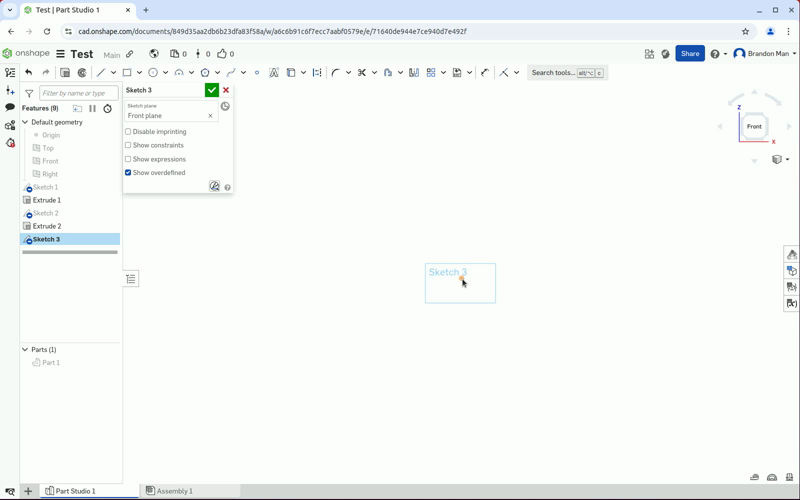
scroll(6)
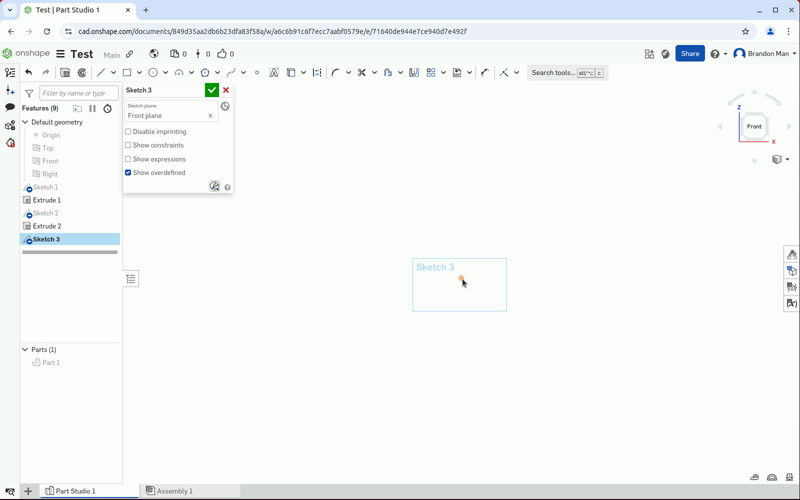
scroll(6)
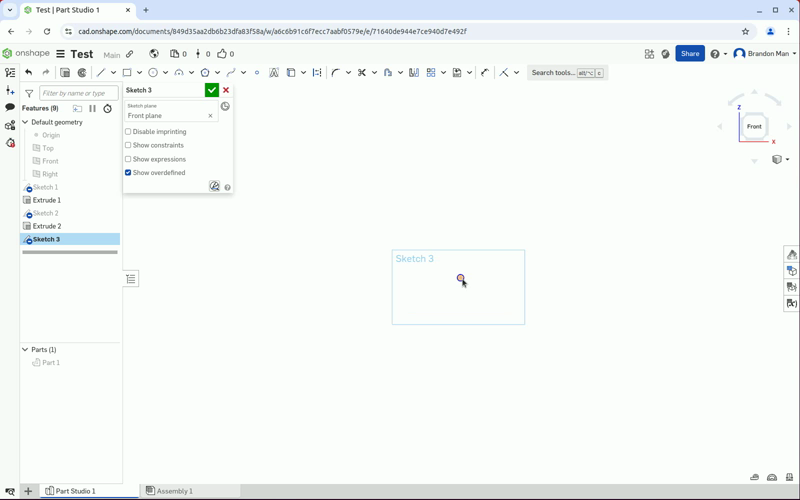
scroll(6)
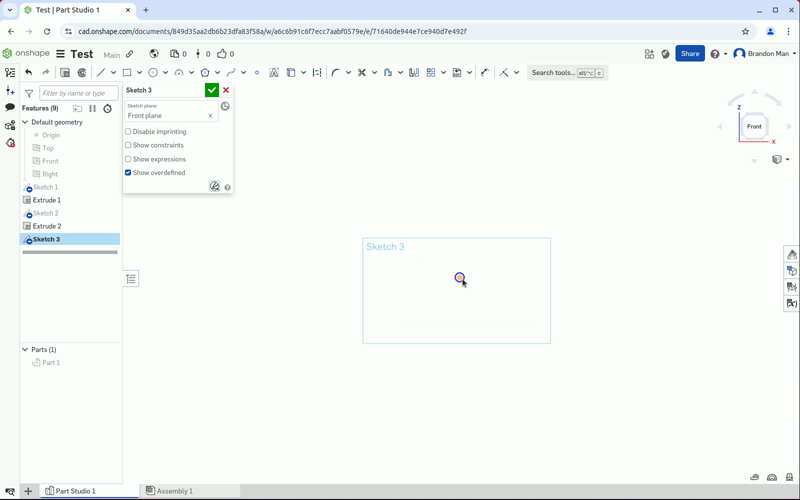
scroll(6)
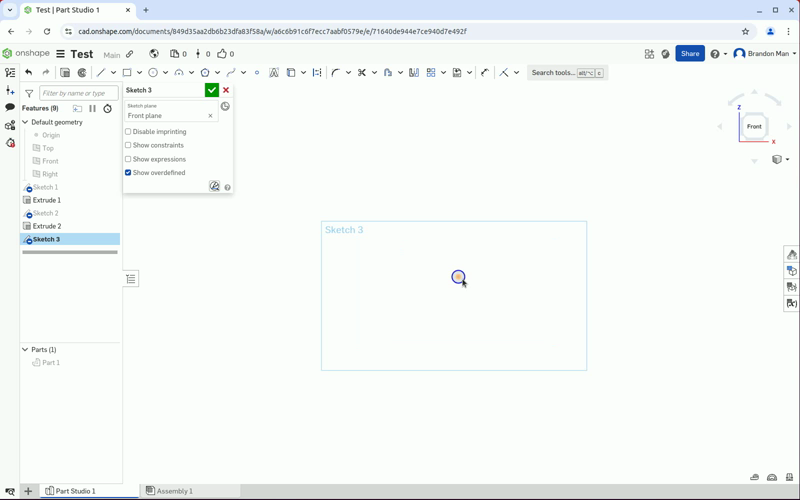
scroll(6)
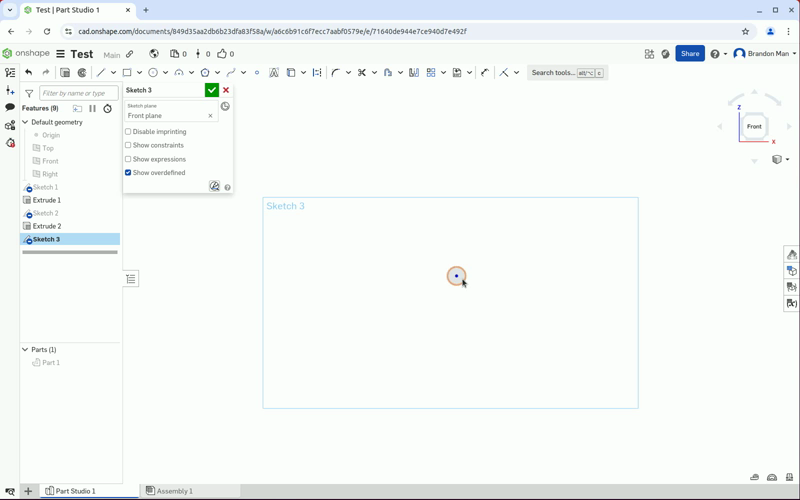
scroll(6)
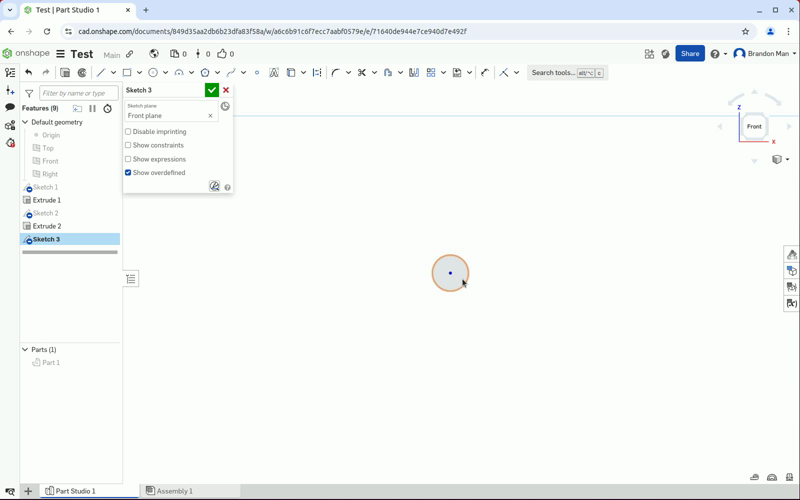
click(462, 278)
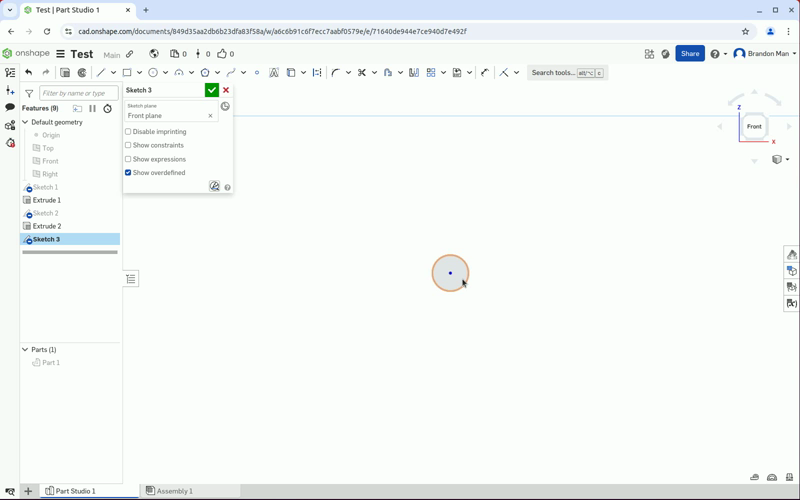
scroll(-6)
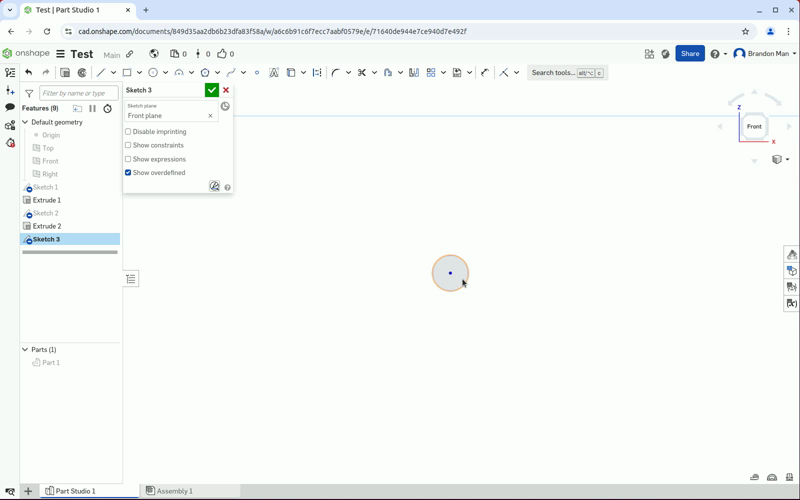
scroll(-6)
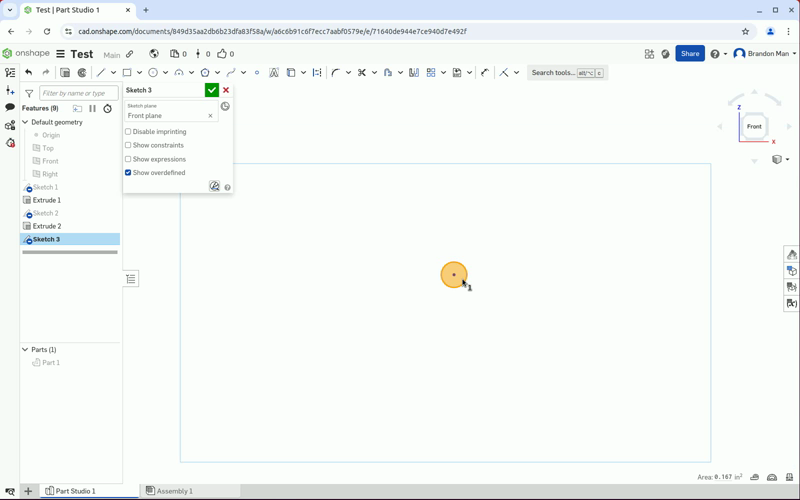
scroll(-6)
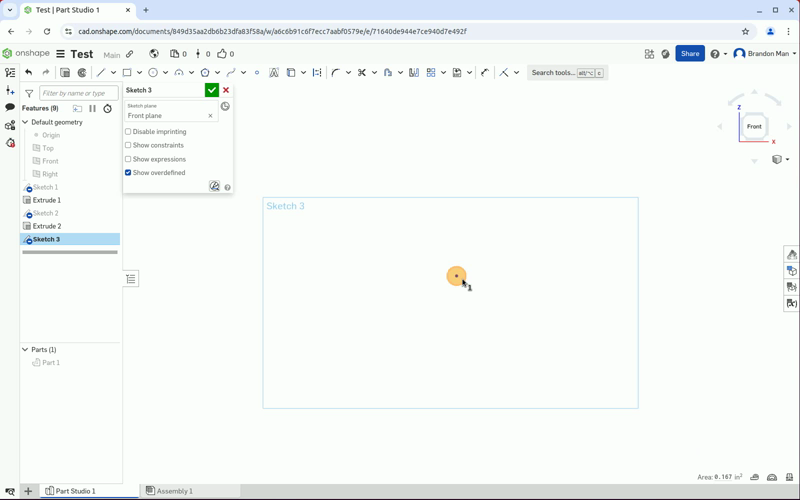
scroll(-6)
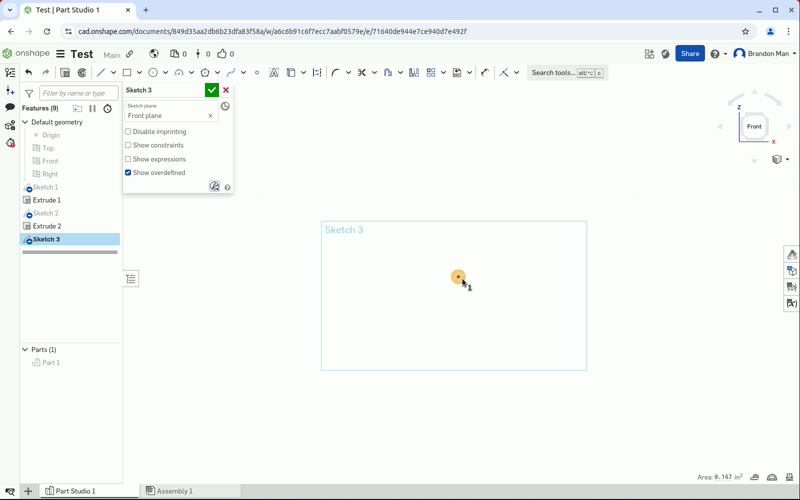
scroll(-6)
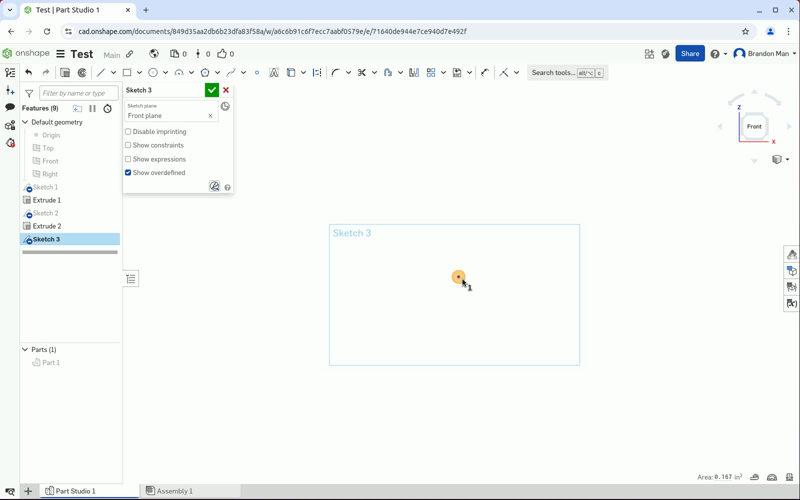
scroll(-6)
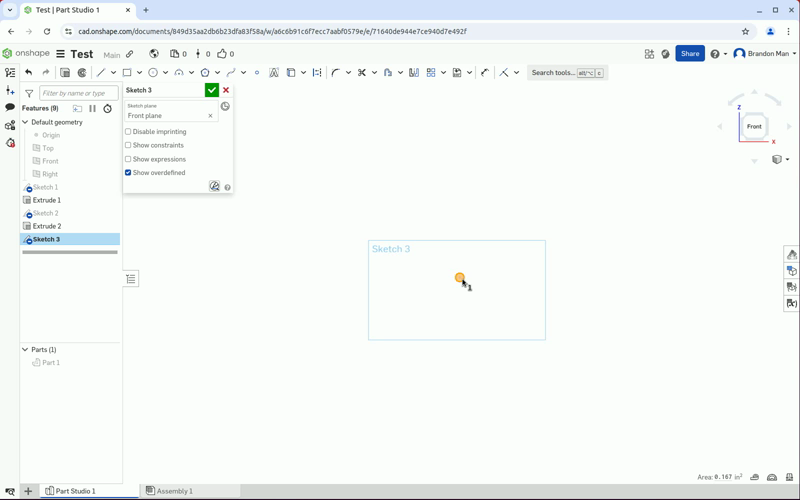
scroll(-6)
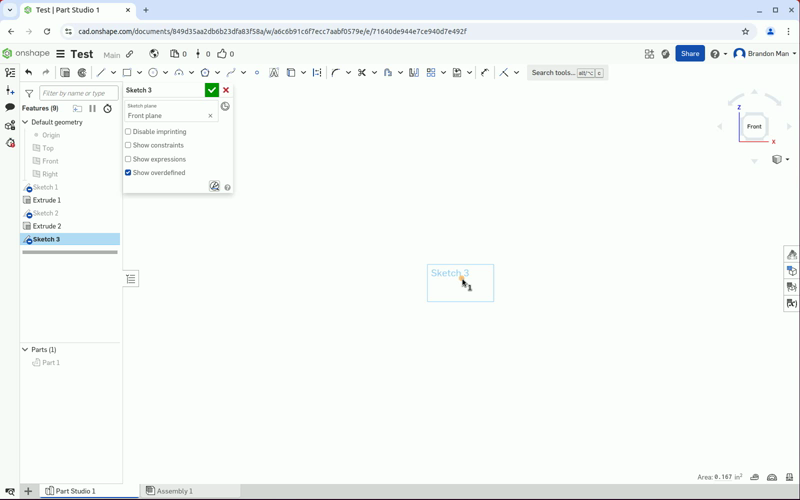
mouse_move(73, 352)
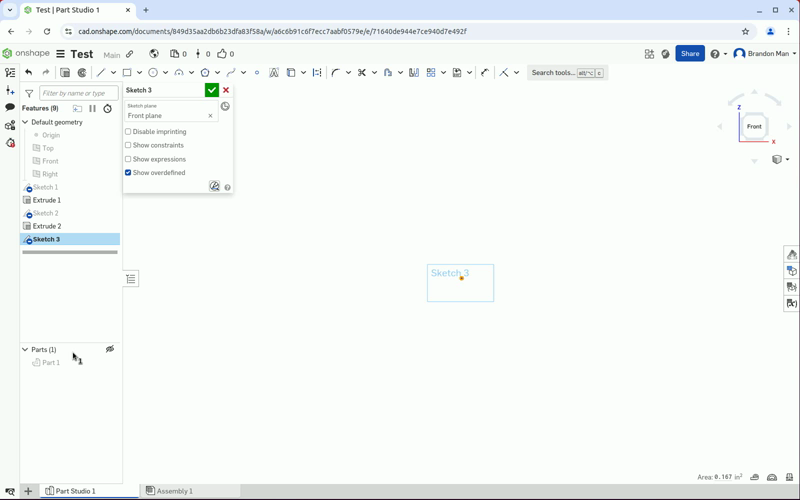
key(shift+y)
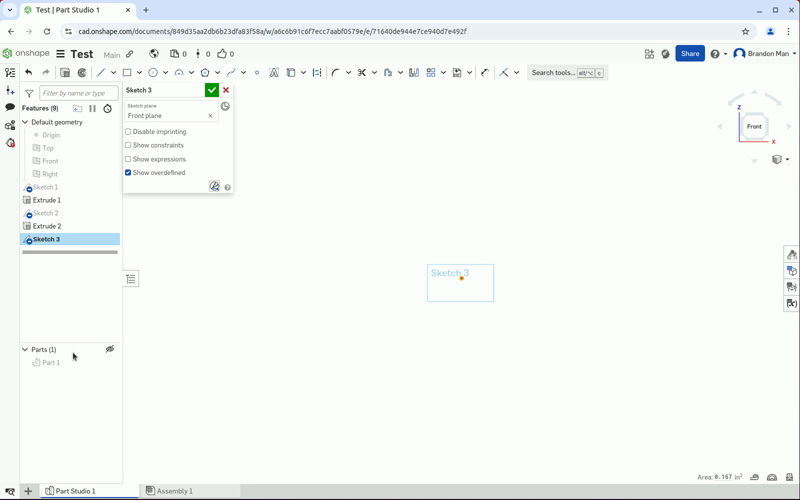
key(shift+e)
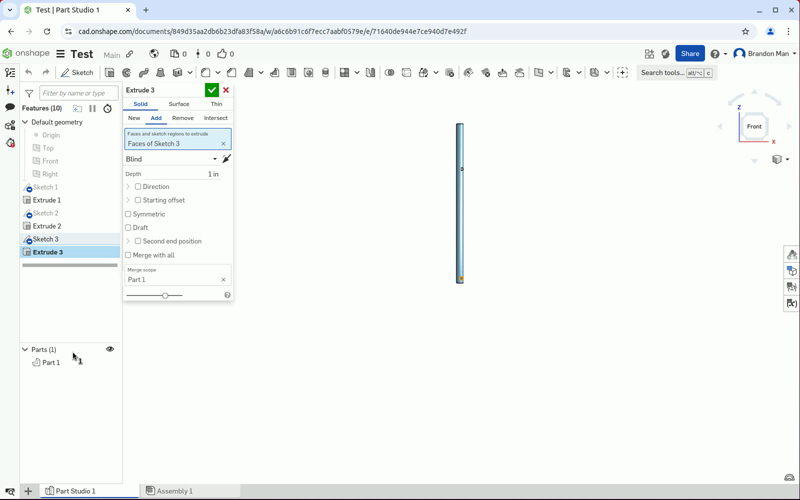
mouse_move(143, 106)
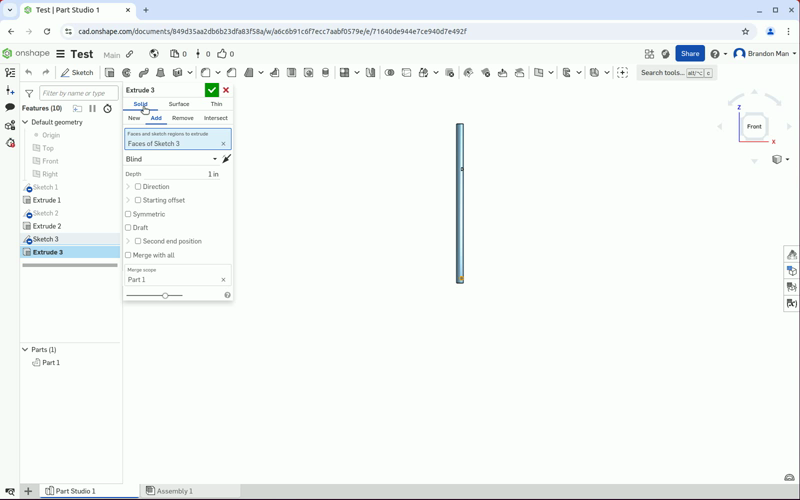
click(143, 106)
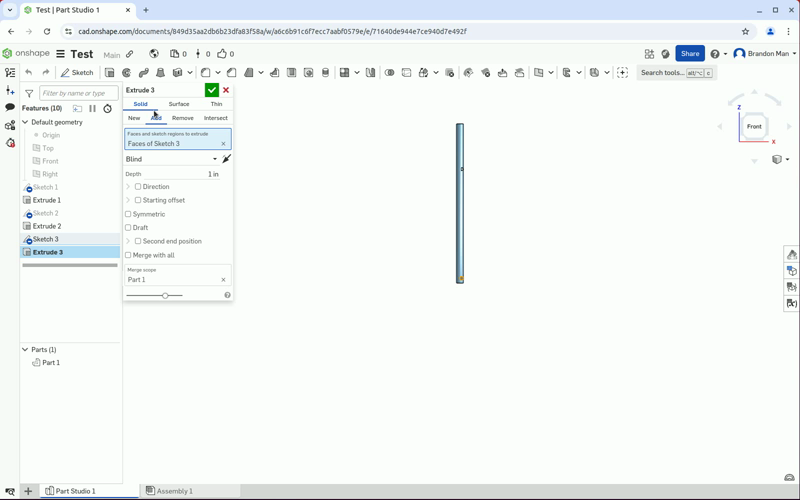
mouse_move(186, 120)
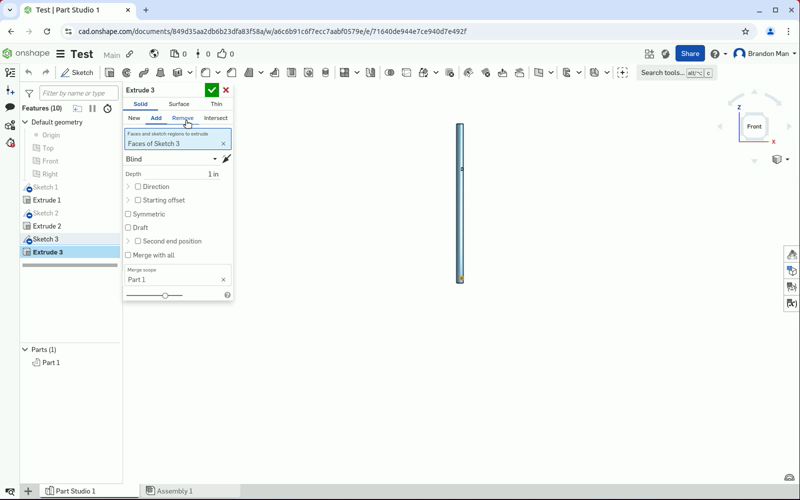
click(186, 120)
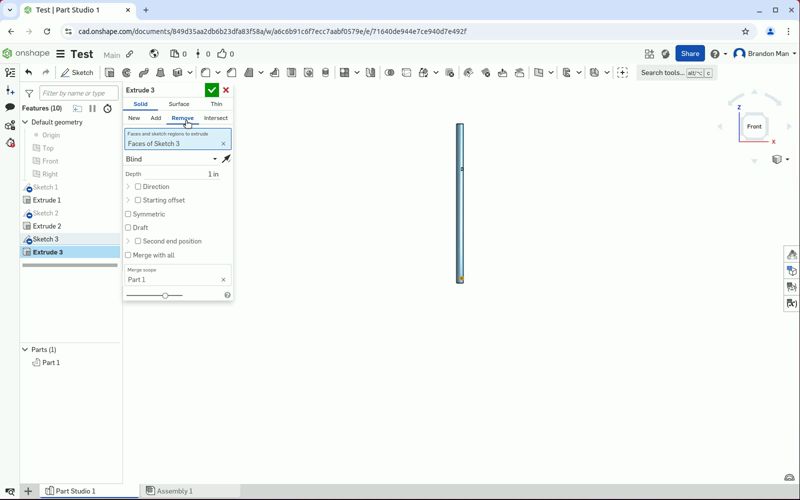
key(tab, 4)
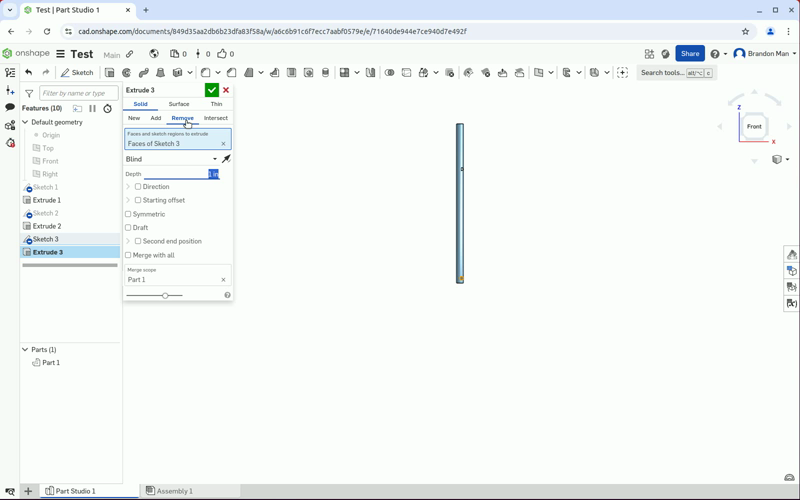
text(0.962)
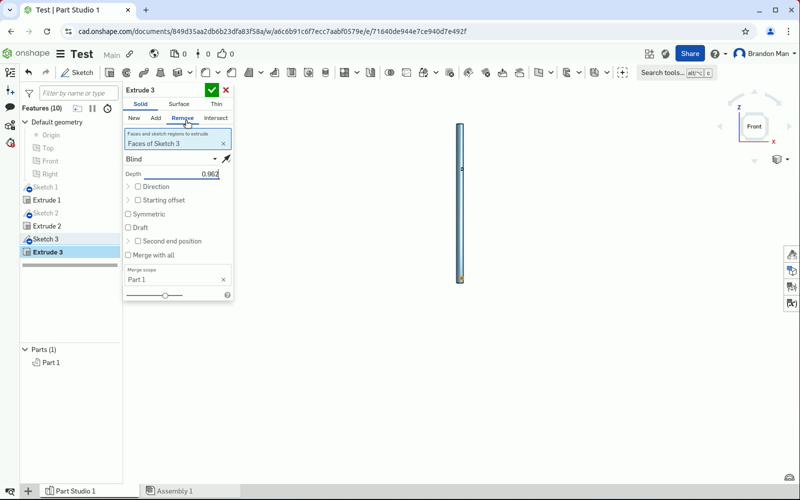
key(tab, 3)
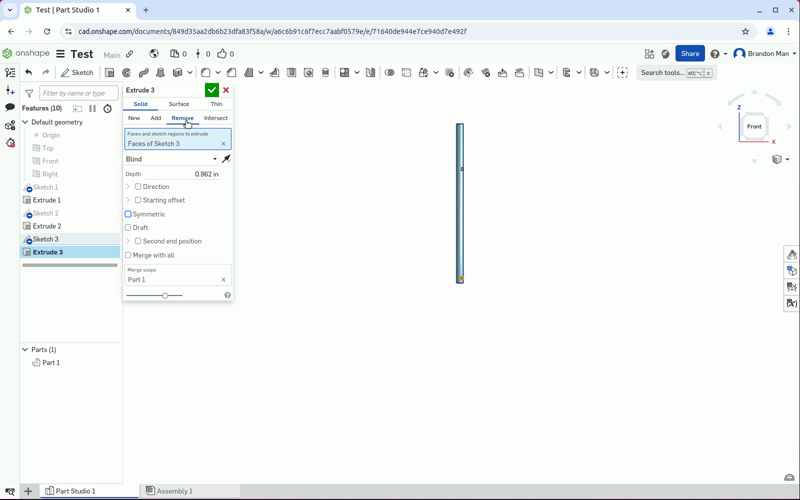
key(space)
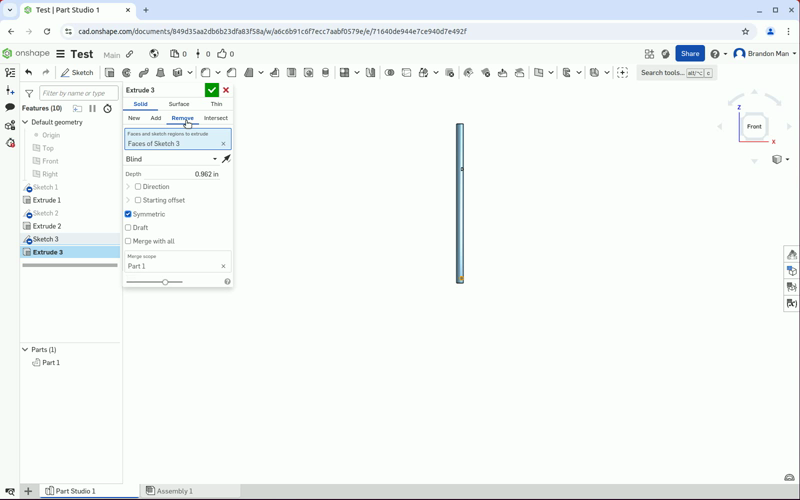
key(tab, 2)
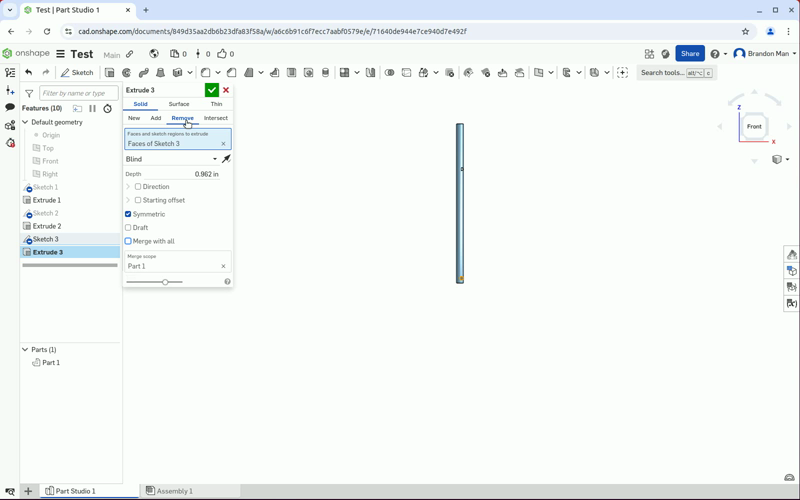
key(space)
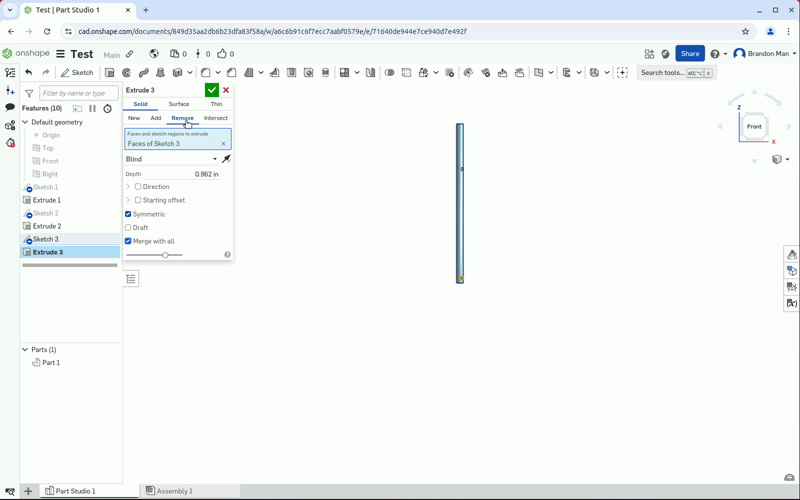
key(enter)
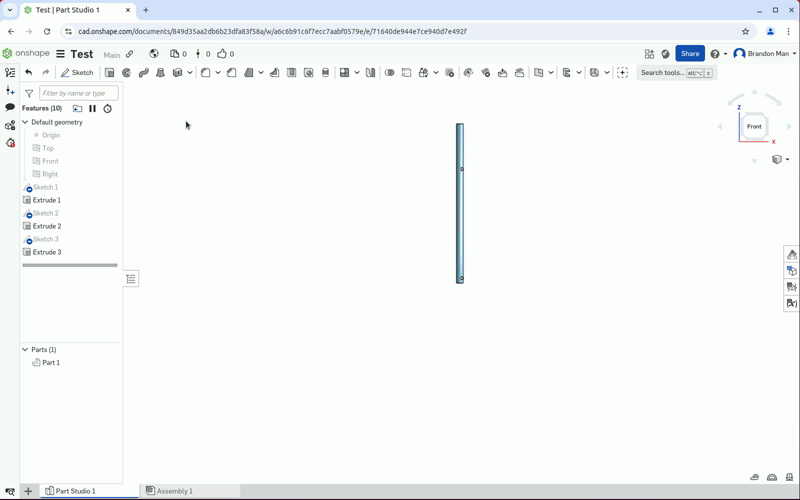
key(shift+h)
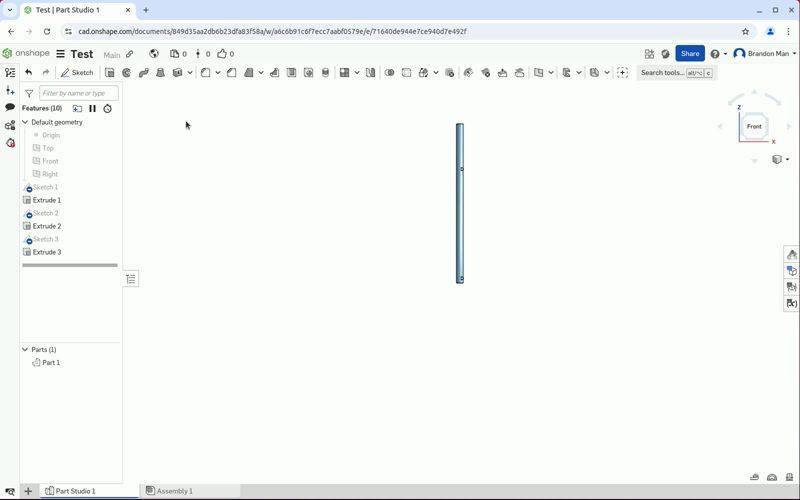
key(shift+h)
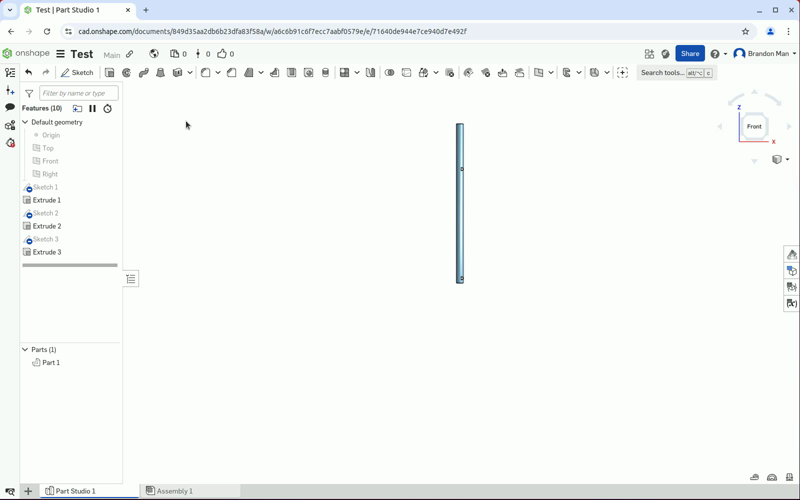
mouse_move(73, 189)
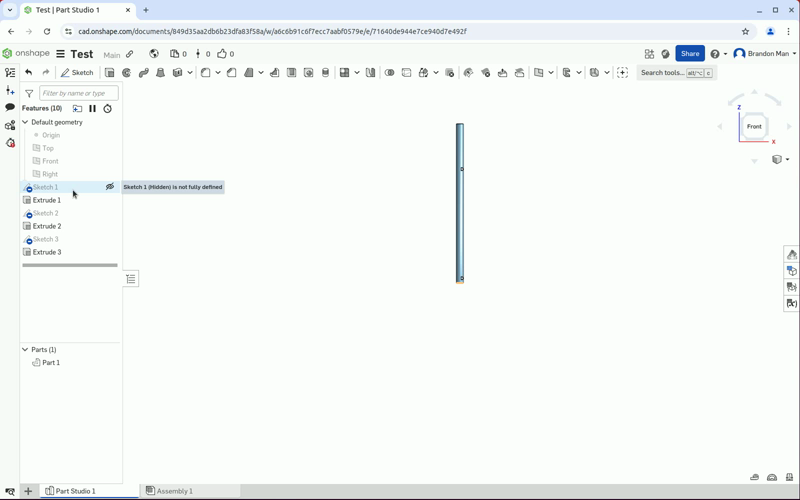
click(73, 189)
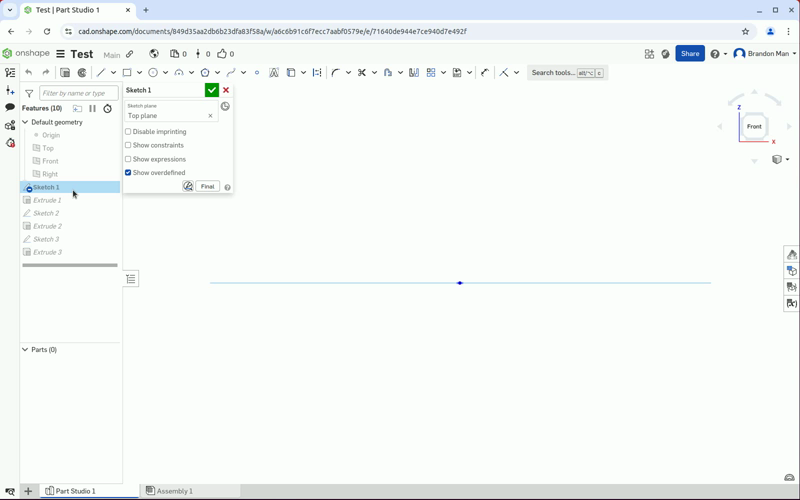
mouse_move(229, 92)
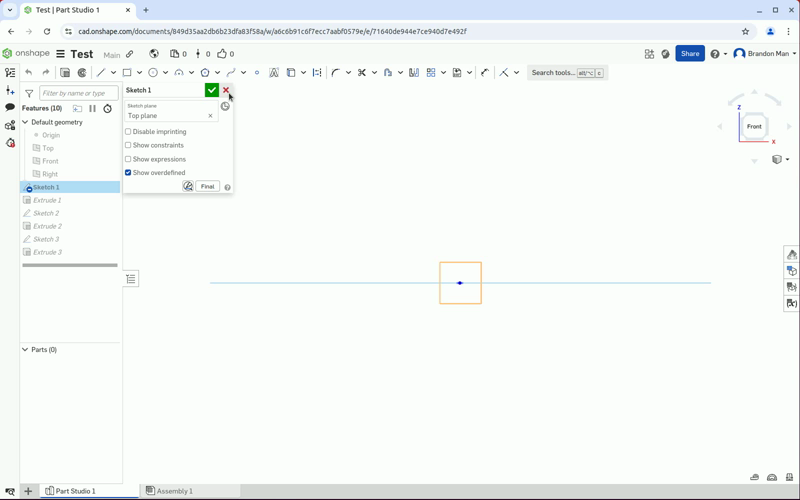
click(229, 92)
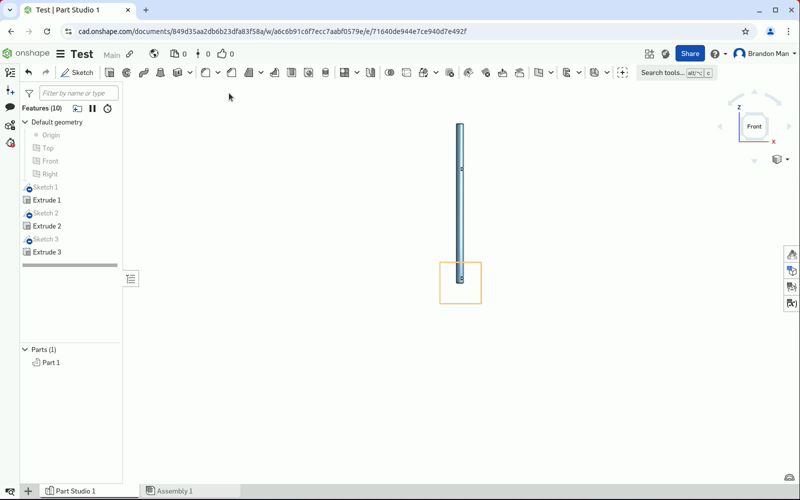
mouse_move(73, 352)
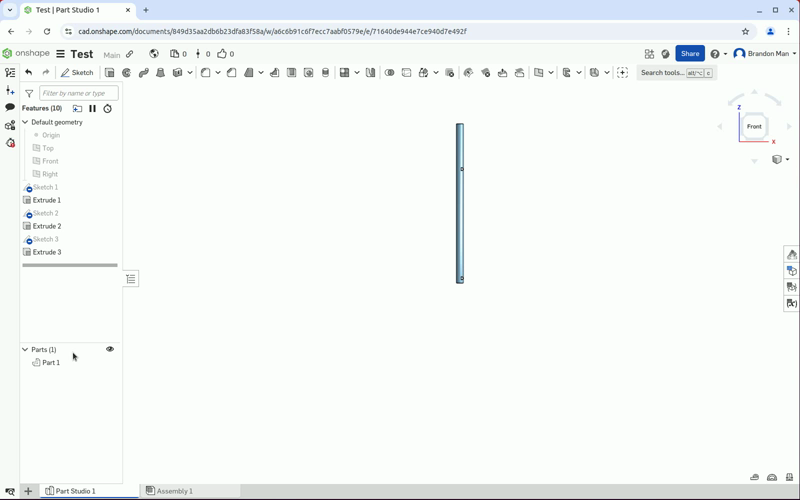
key(y)
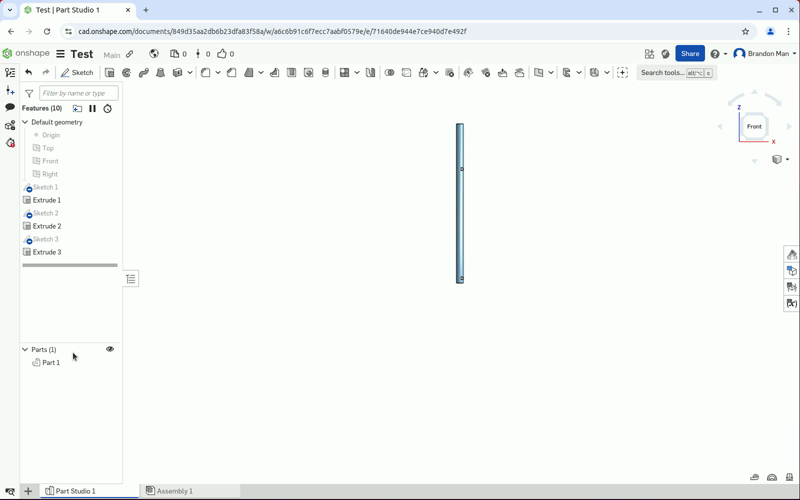
key(shift+p)
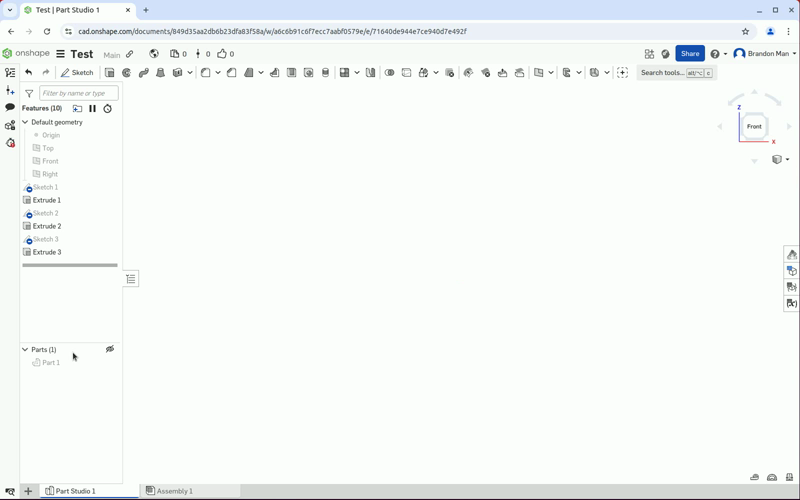
key(space)
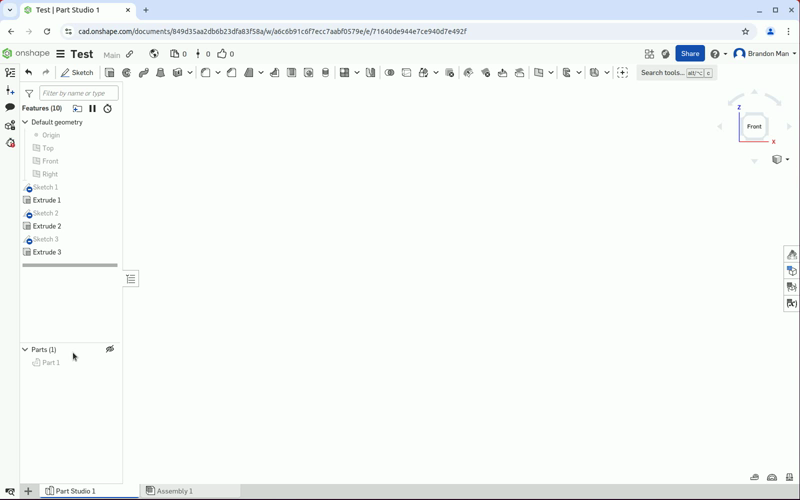
key_down(shift)
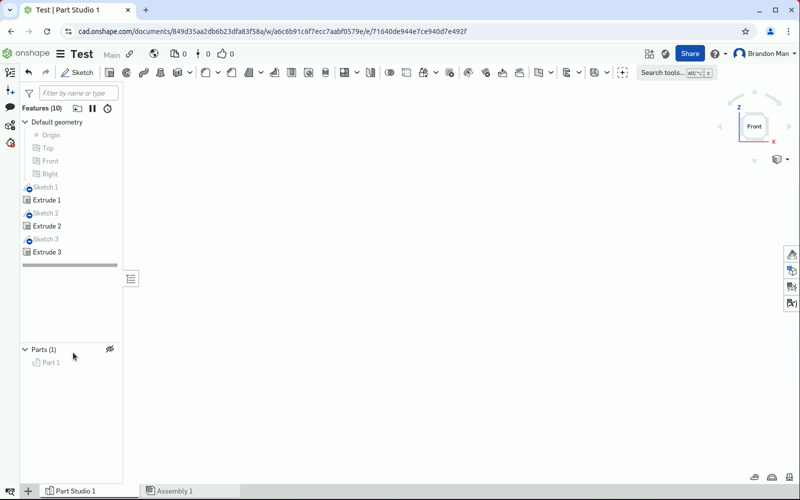
key(left)
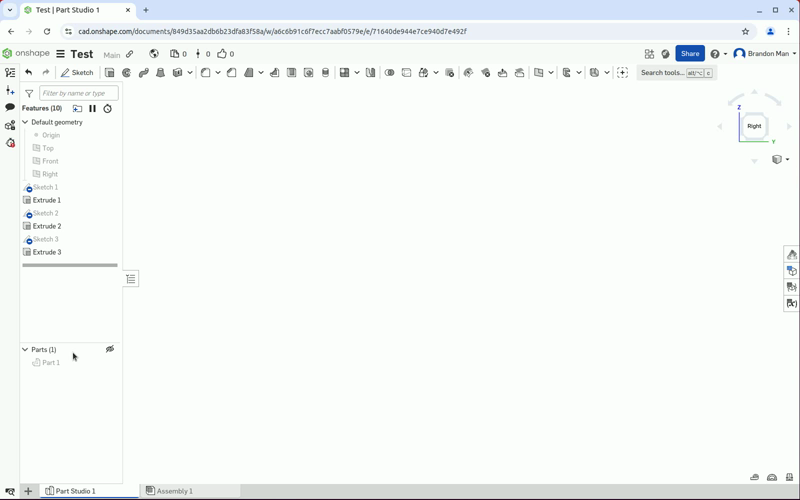
key_up(shift)
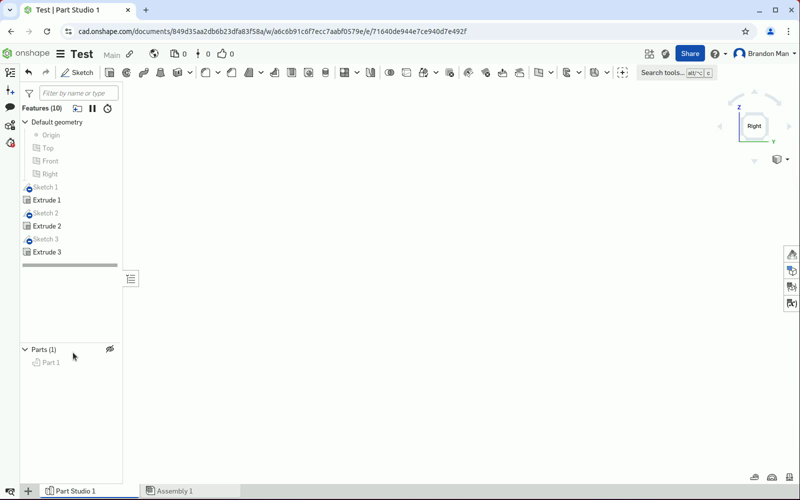
mouse_move(73, 352)
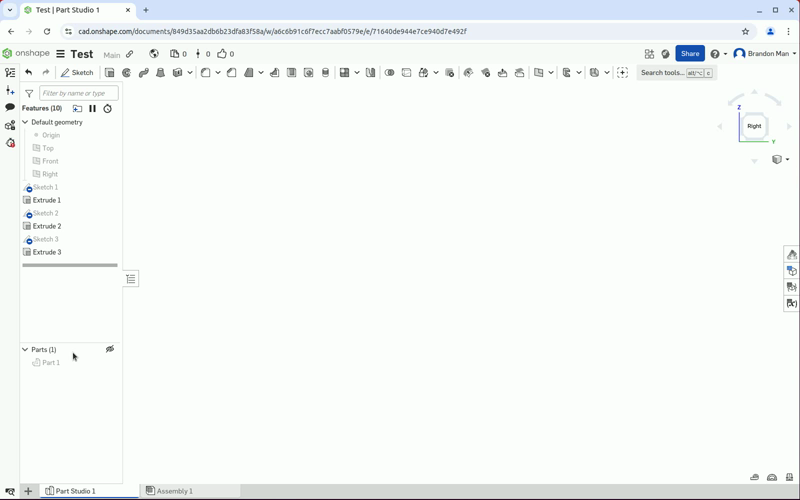
key(shift+y)
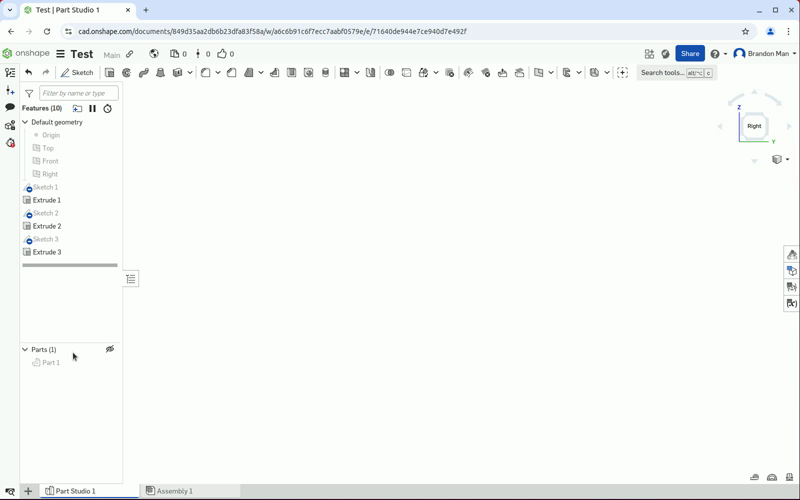
key(shift+s)
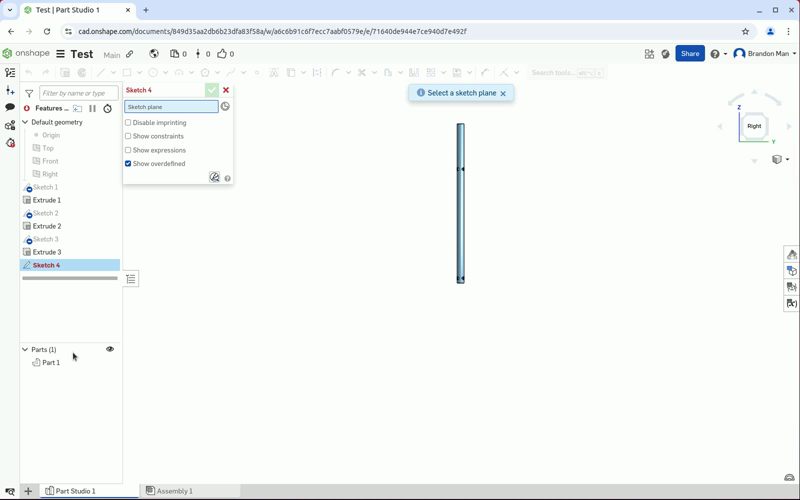
mouse_move(73, 176)
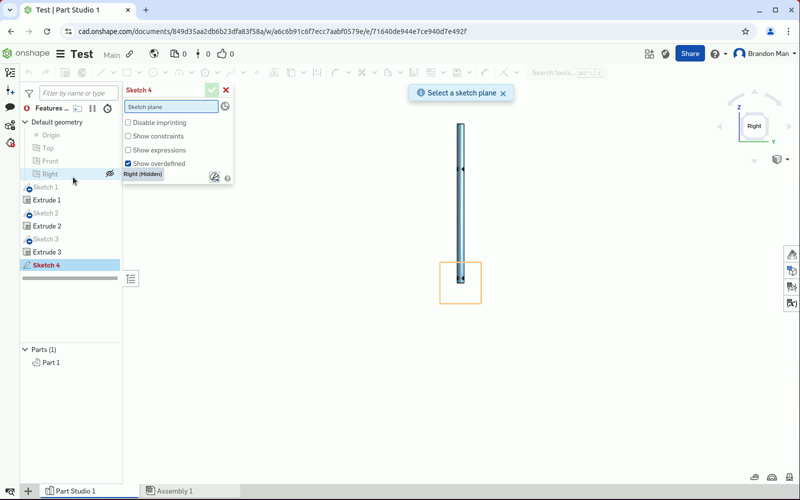
click(73, 176)
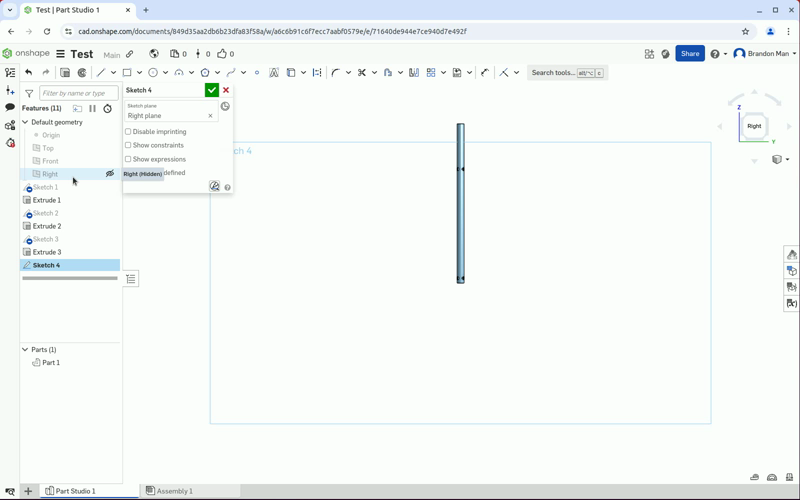
mouse_move(73, 352)
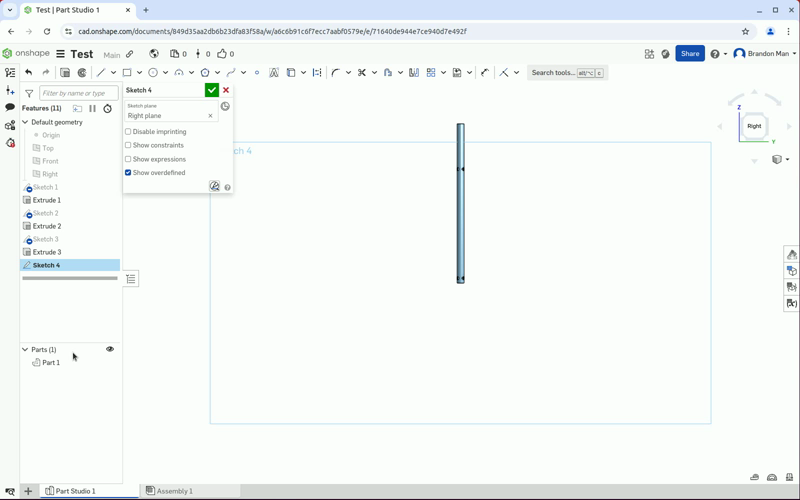
key(y)
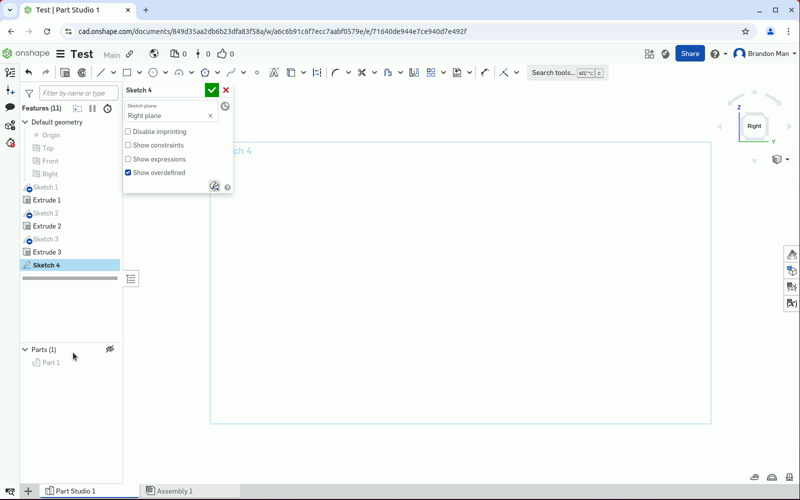
key(c)
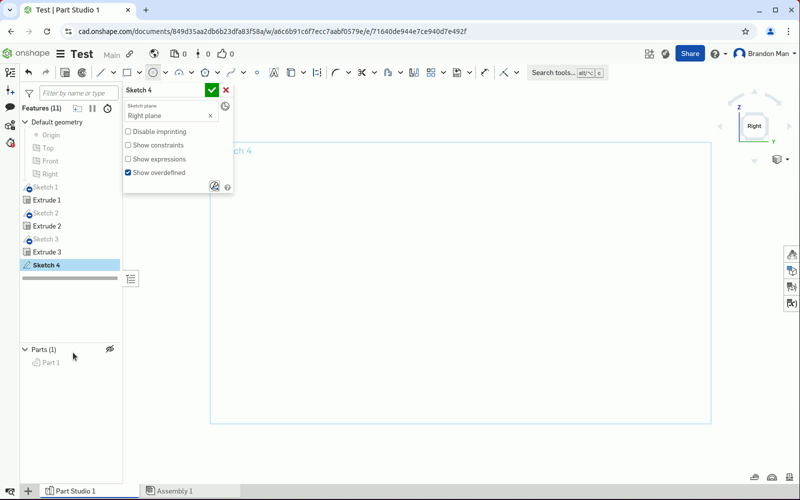
key_down(shift)
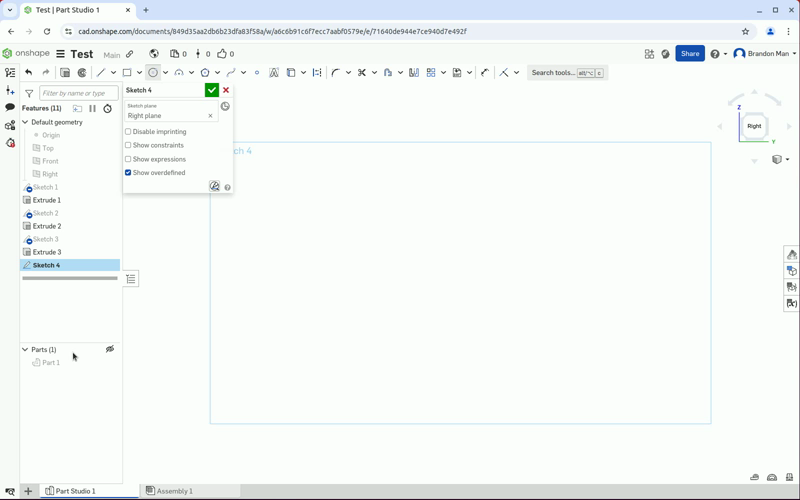
mouse_move(461, 175)
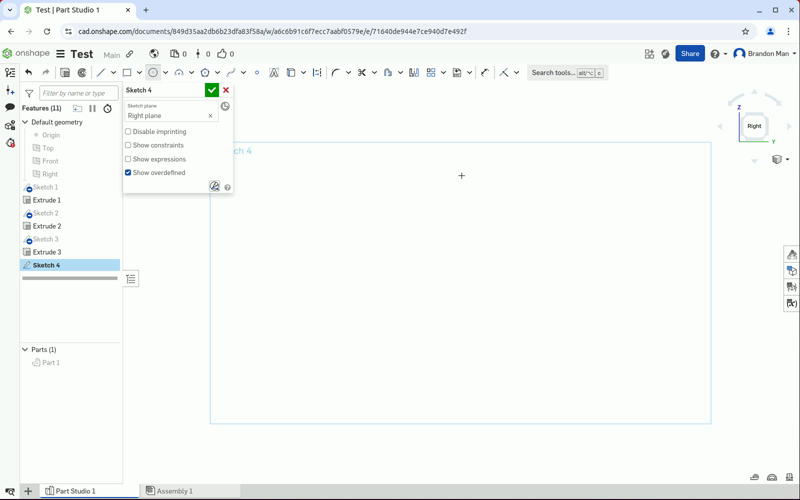
click(461, 175)
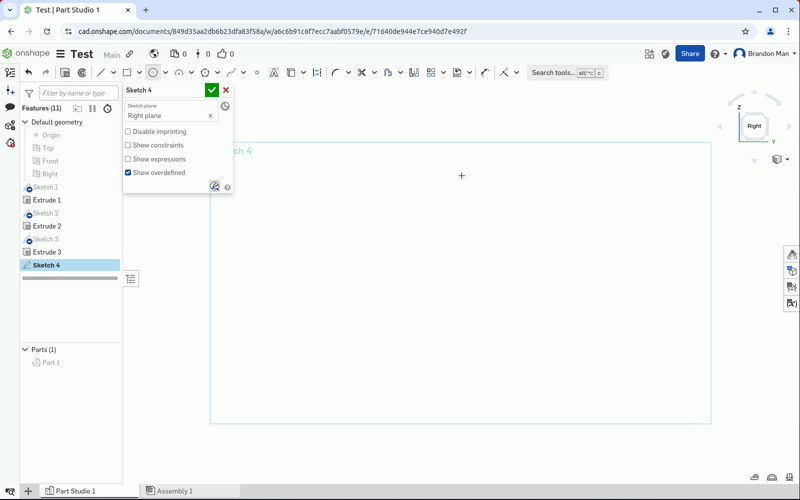
key_up(shift)
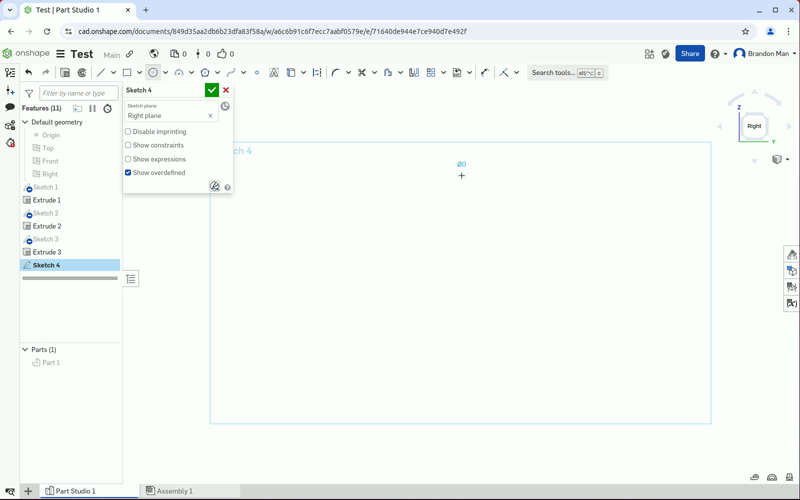
mouse_move(463, 175)
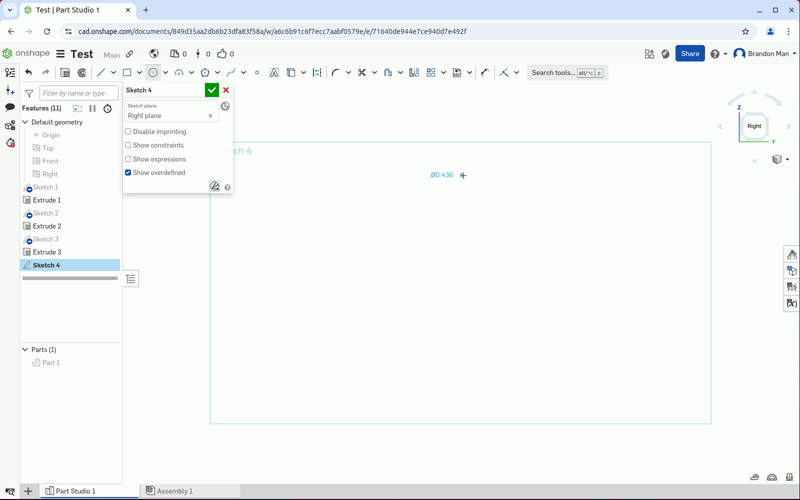
scroll(6)
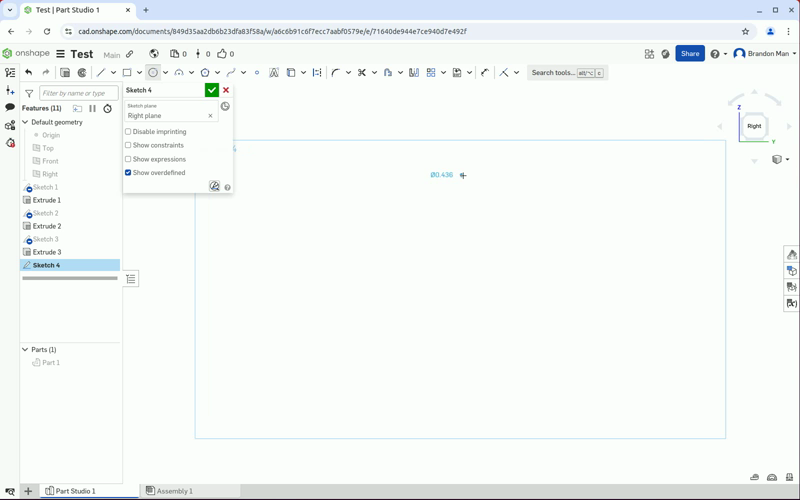
scroll(6)
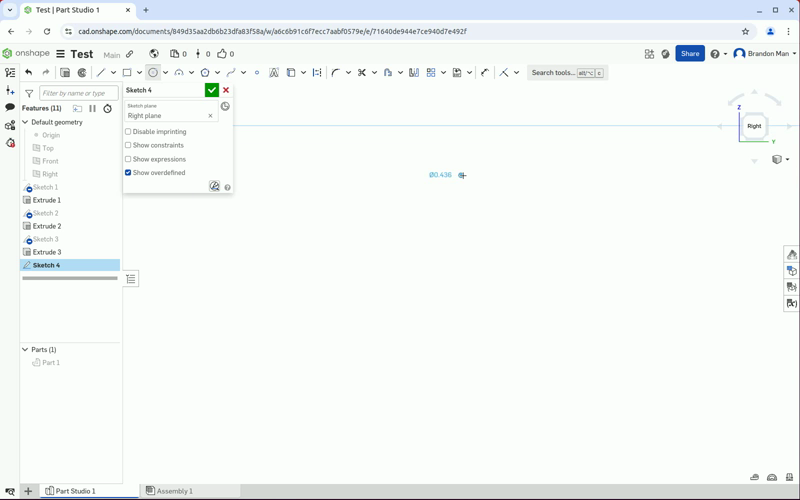
scroll(6)
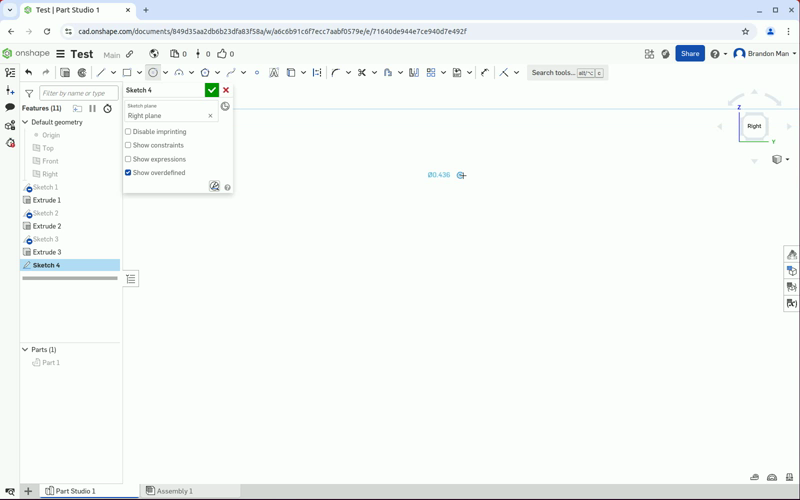
scroll(6)
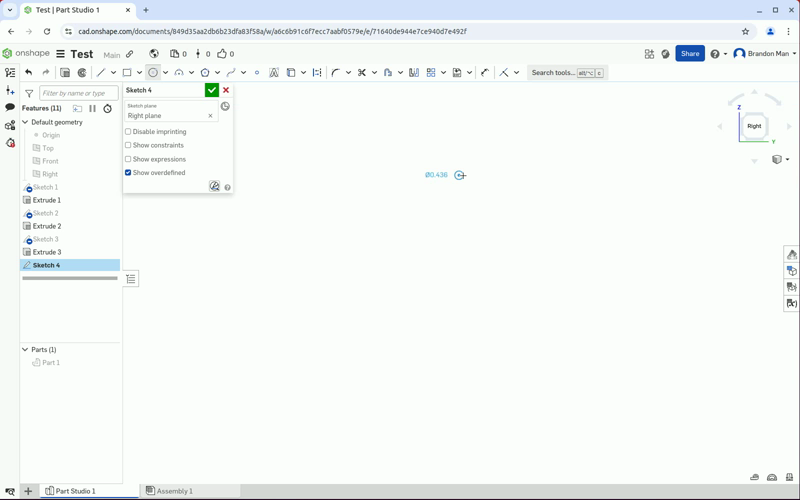
scroll(6)
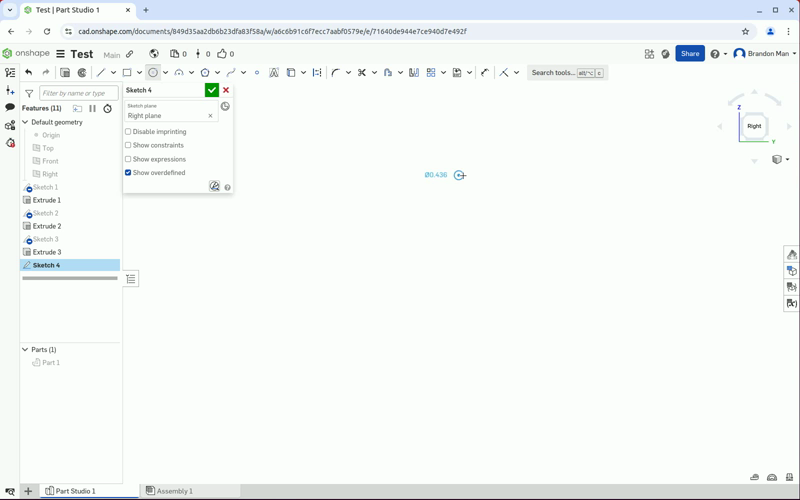
scroll(6)
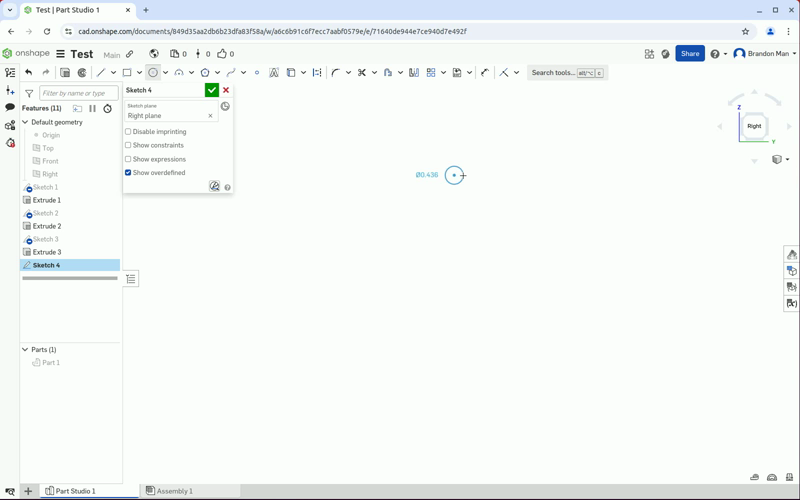
scroll(6)
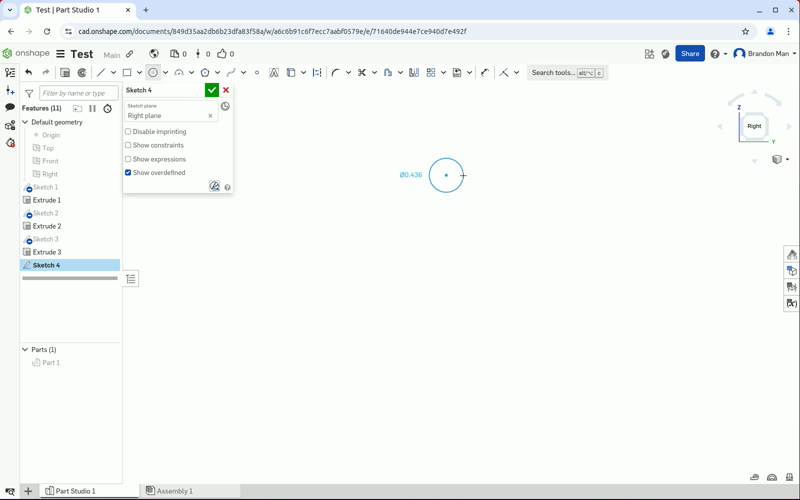
click(463, 175)
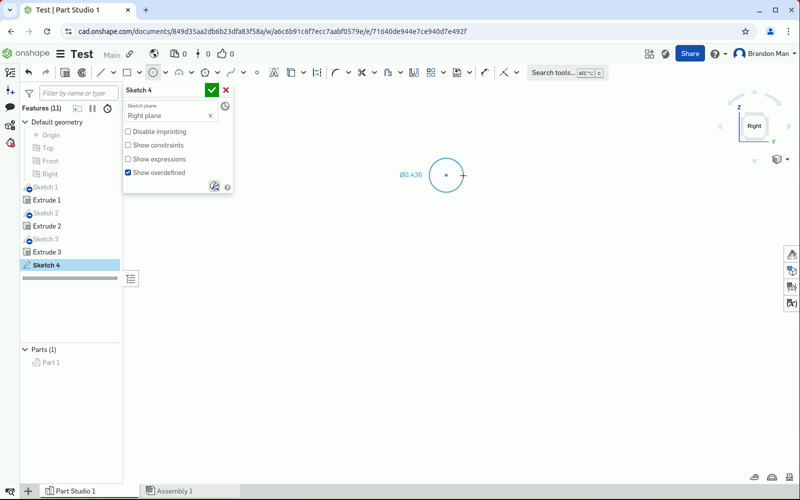
scroll(-6)
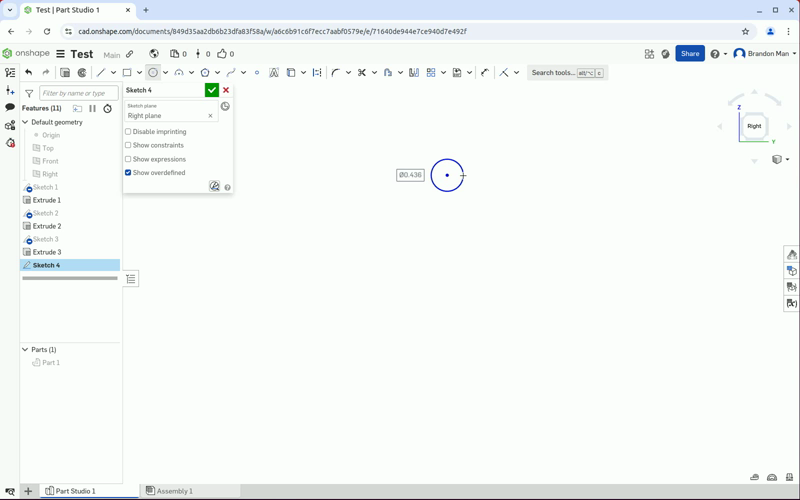
scroll(-6)
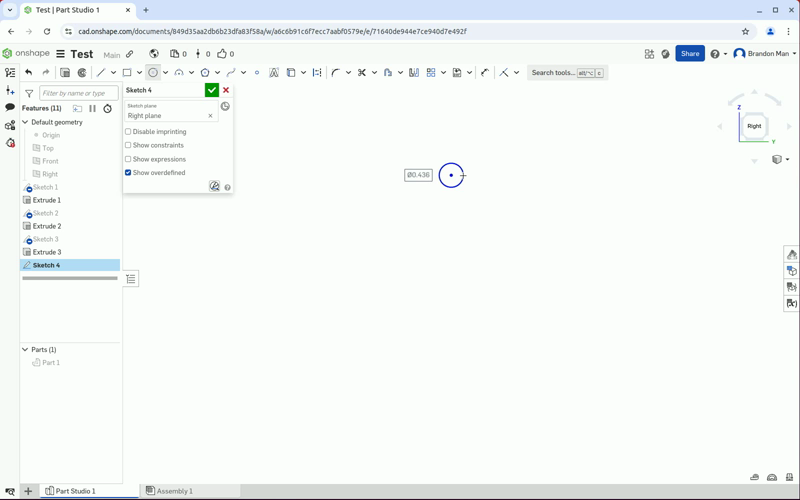
scroll(-6)
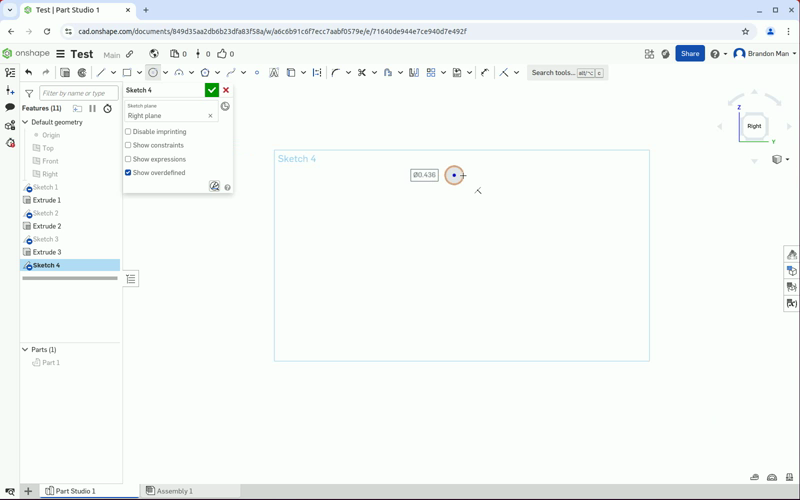
scroll(-6)
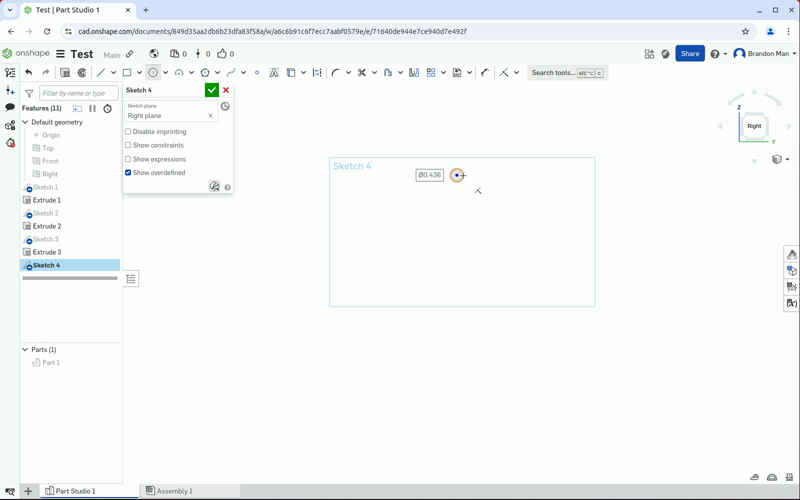
scroll(-6)
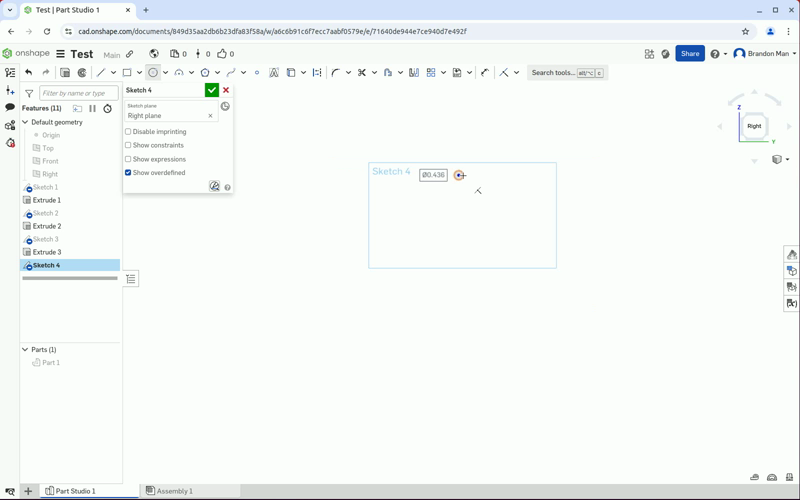
scroll(-6)
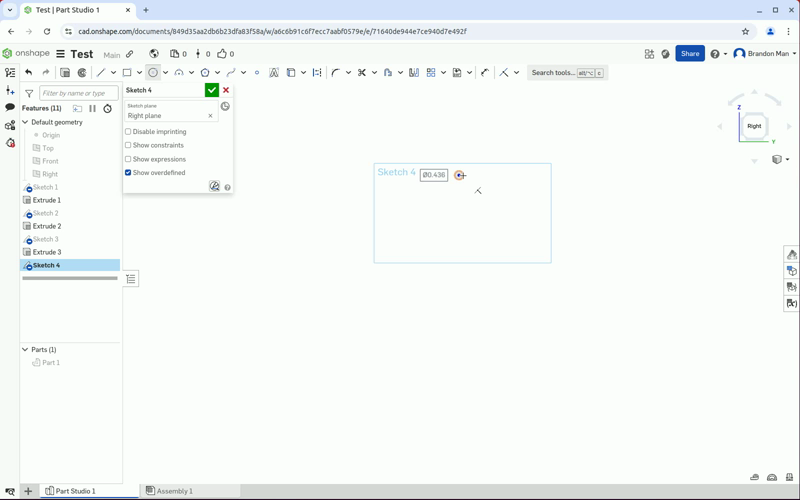
scroll(-6)
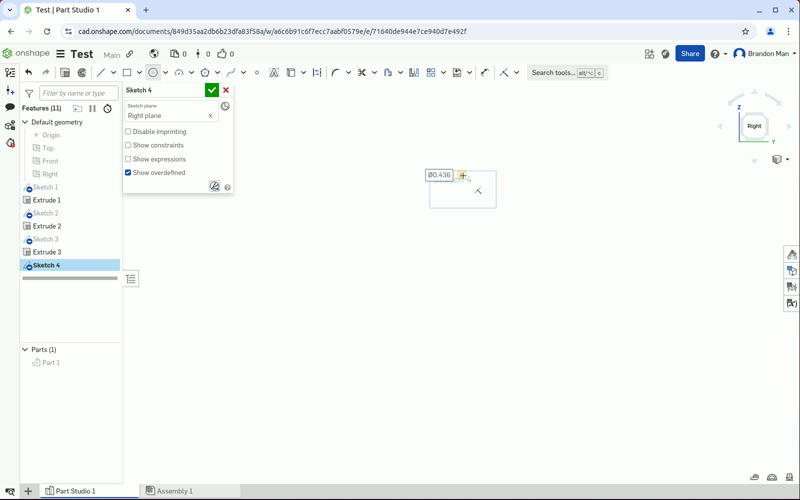
key(esc)
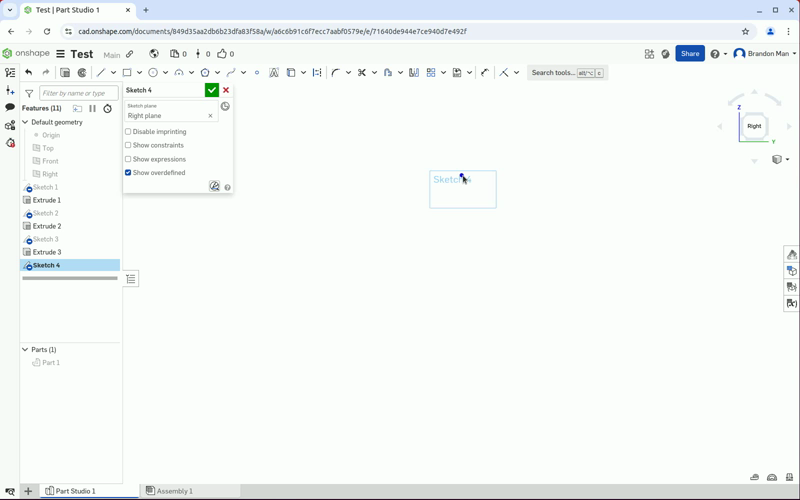
mouse_move(461, 174)
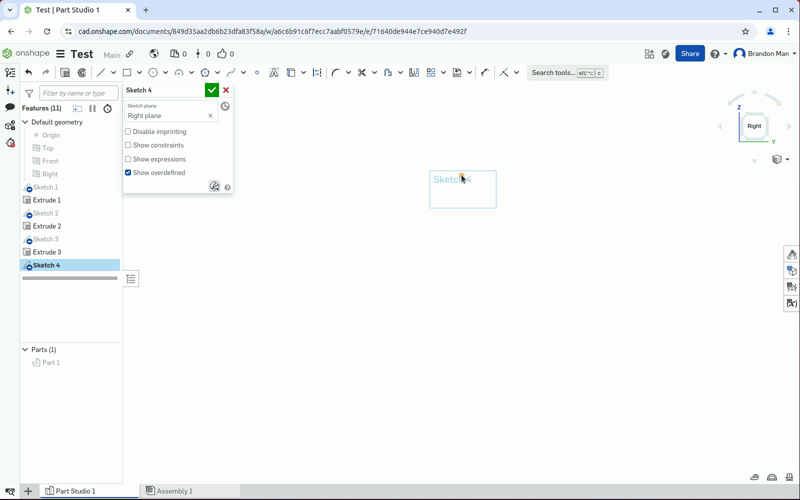
scroll(6)
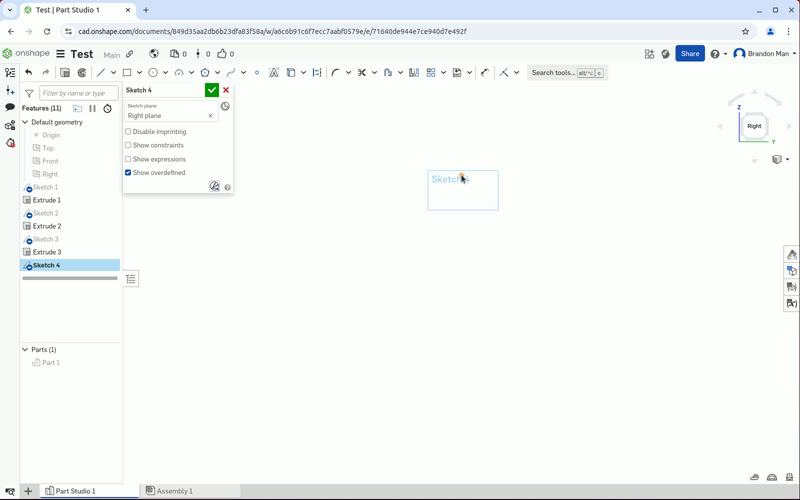
scroll(6)
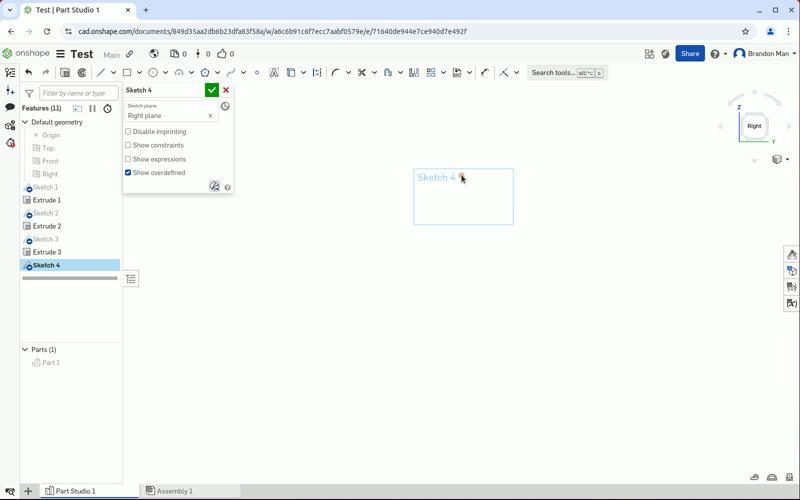
scroll(6)
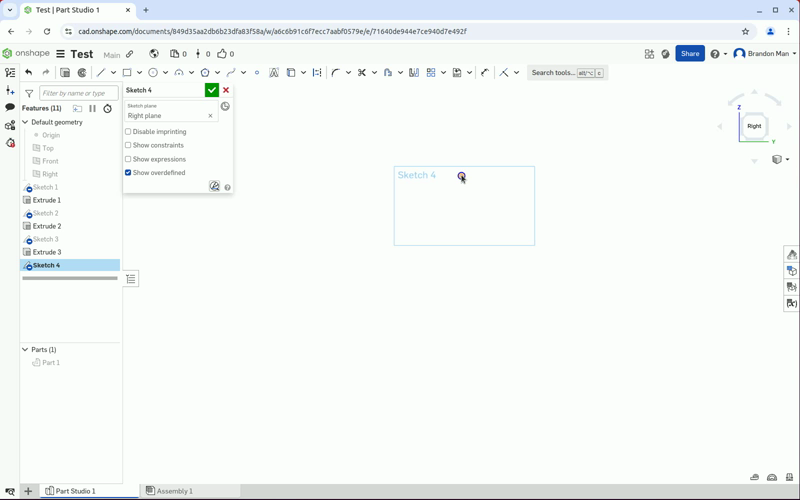
scroll(6)
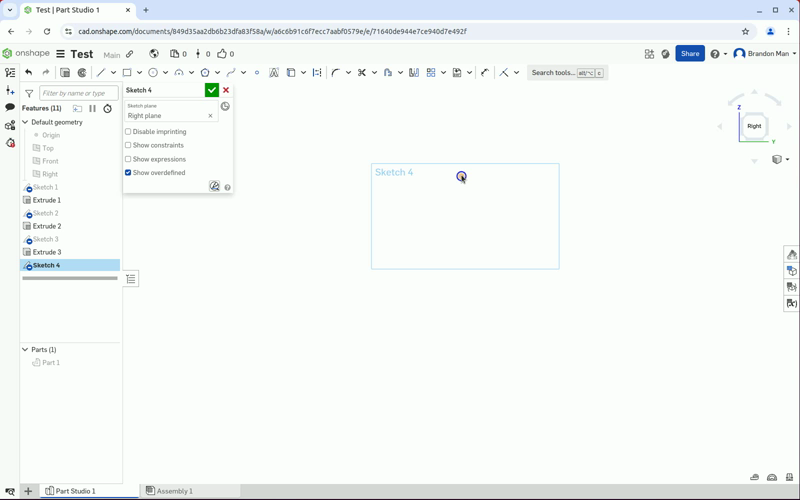
scroll(6)
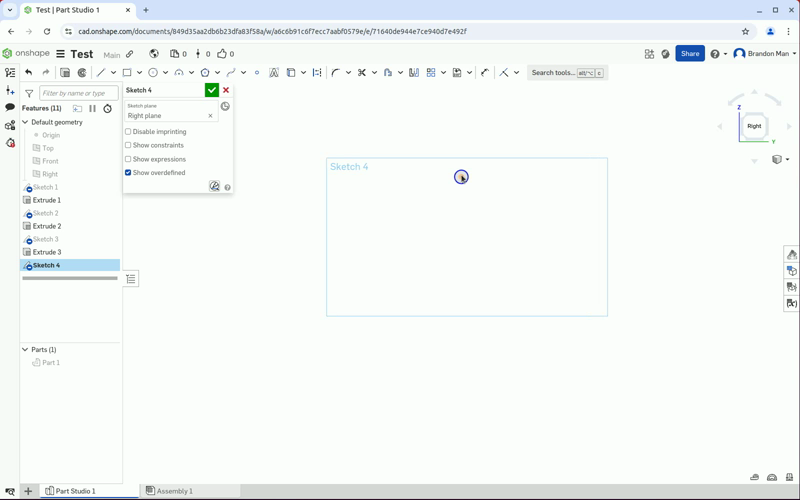
scroll(6)
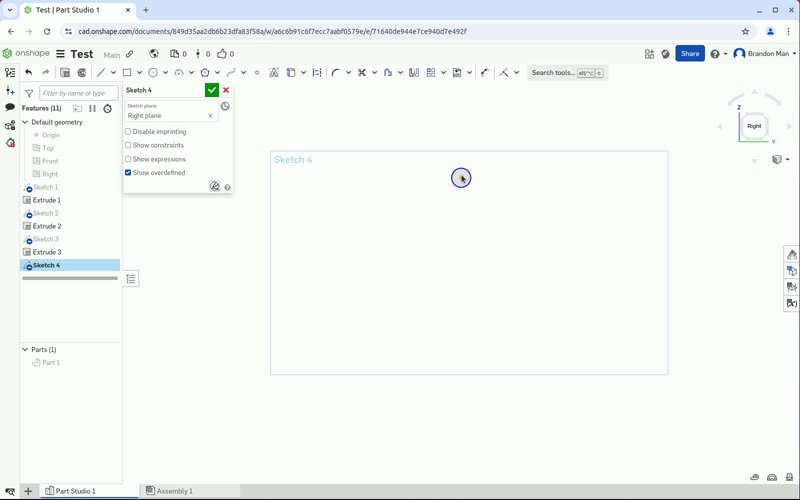
scroll(6)
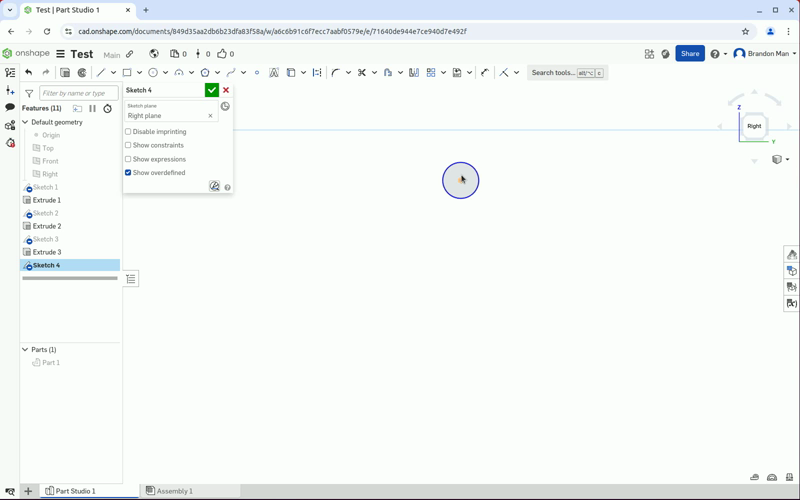
click(461, 174)
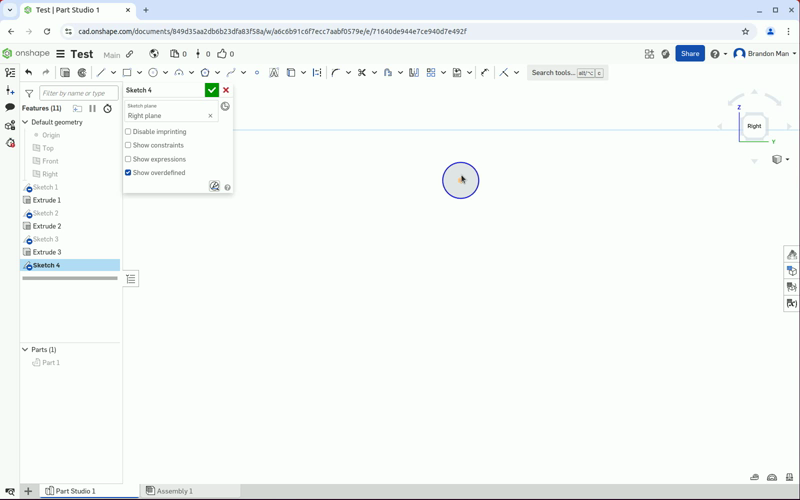
scroll(-6)
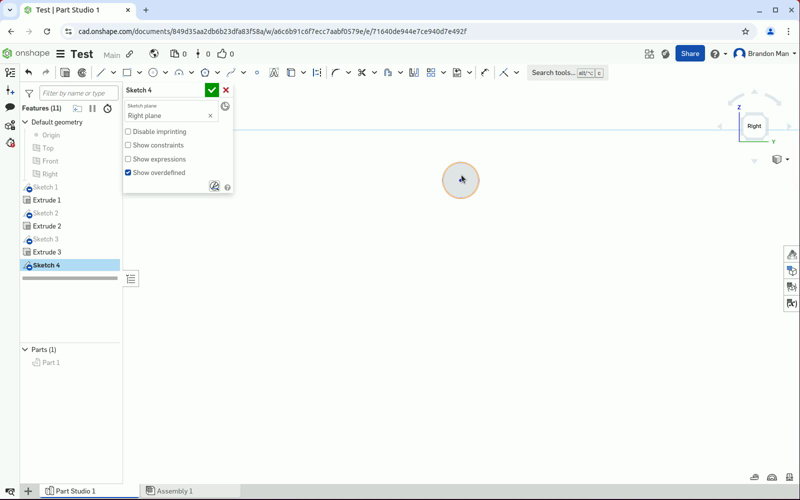
scroll(-6)
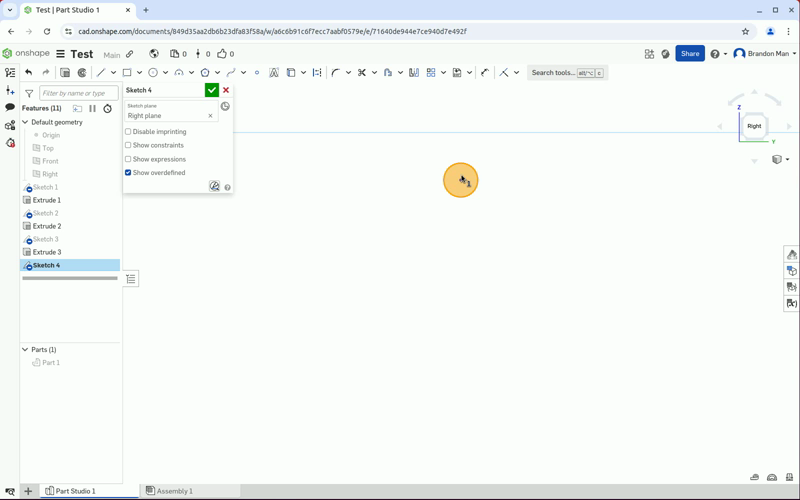
scroll(-6)
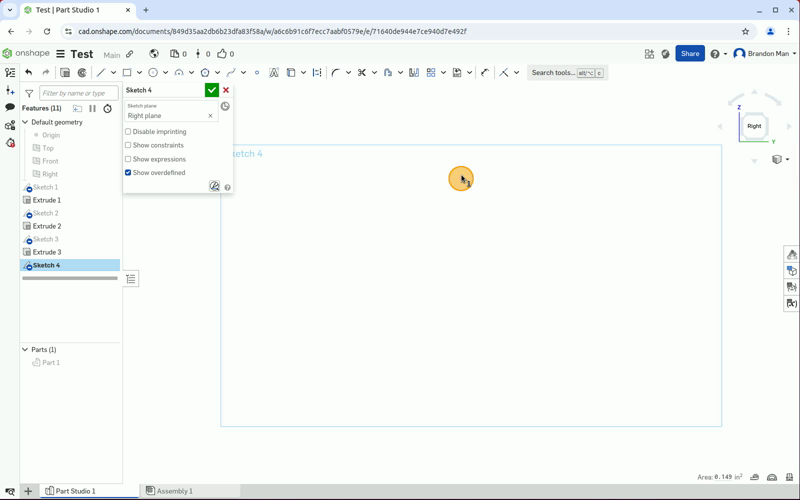
scroll(-6)
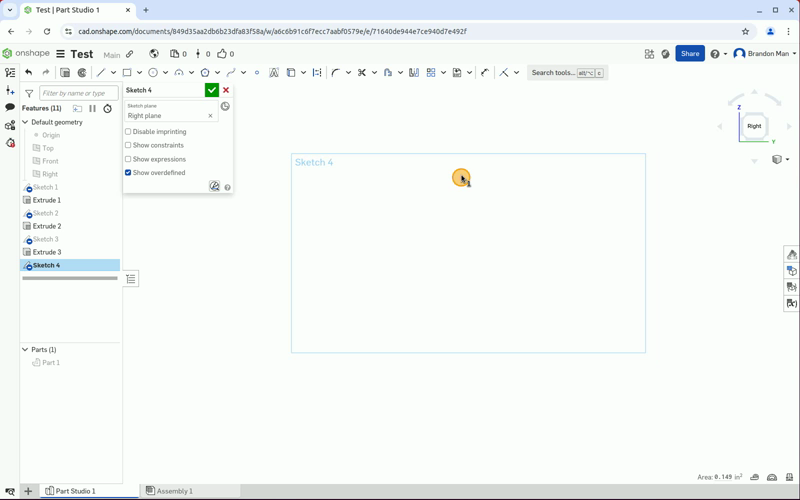
scroll(-6)
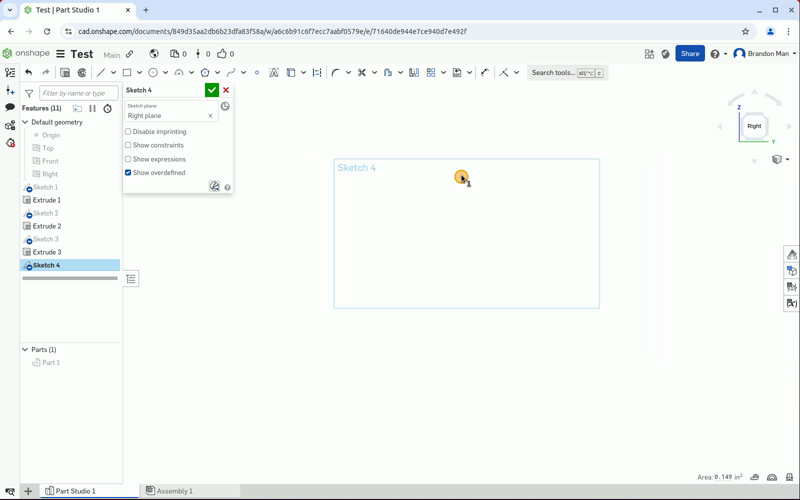
scroll(-6)
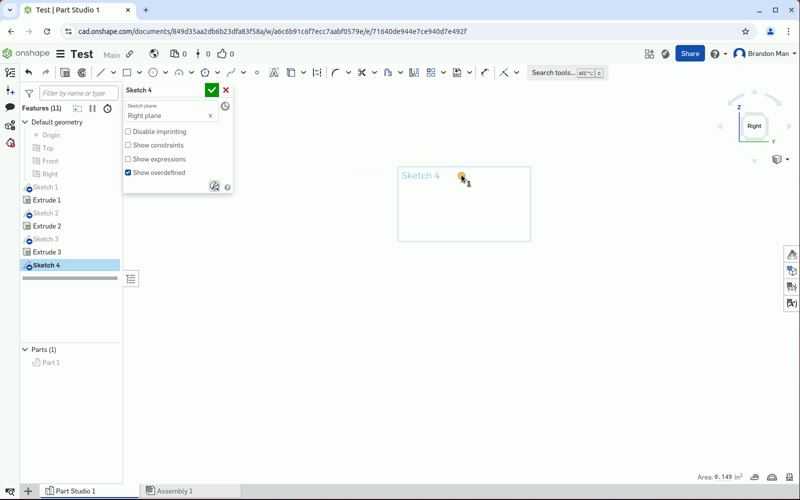
scroll(-6)
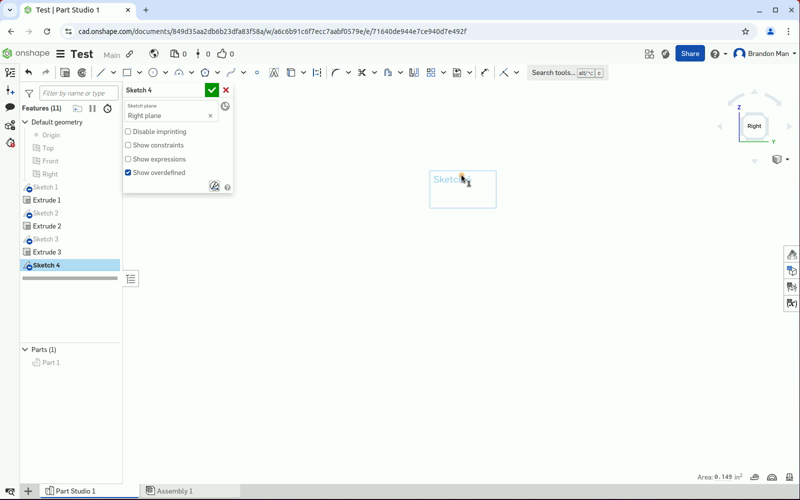
mouse_move(73, 352)
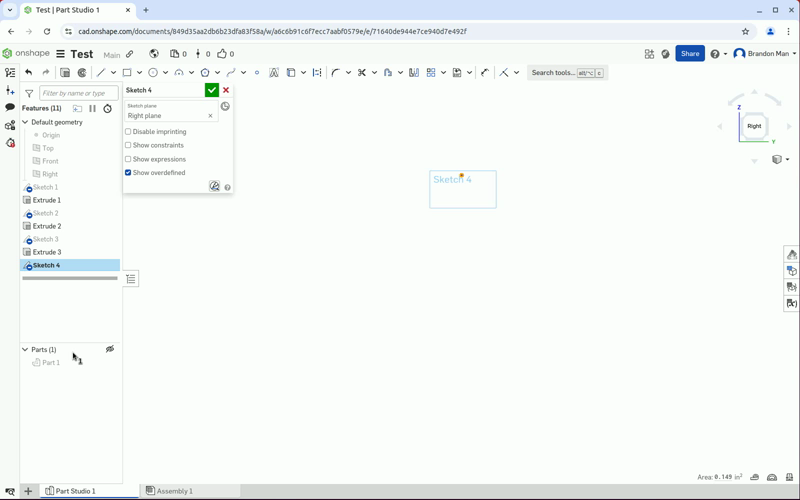
key(shift+y)
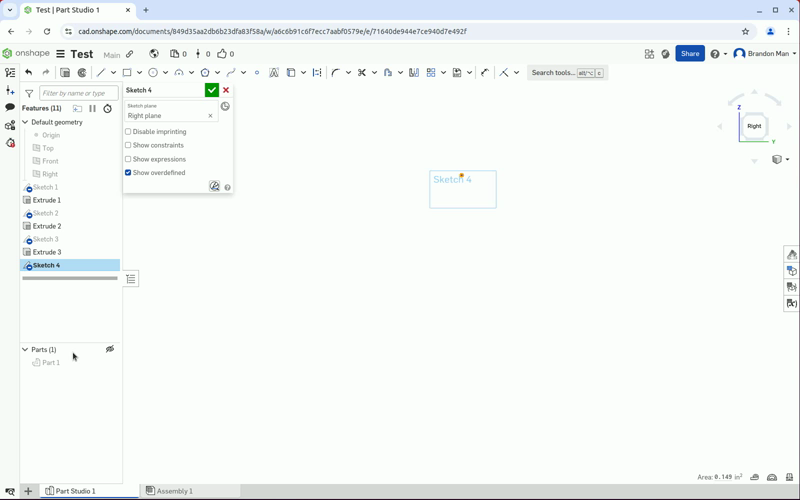
key(shift+e)
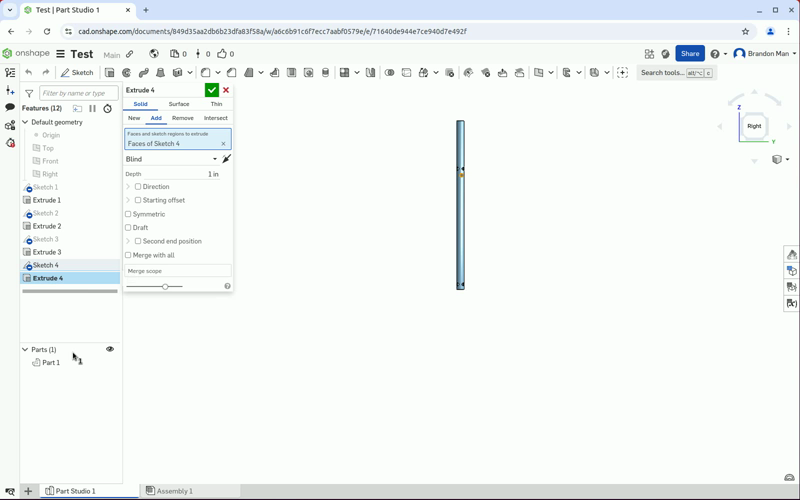
mouse_move(143, 106)
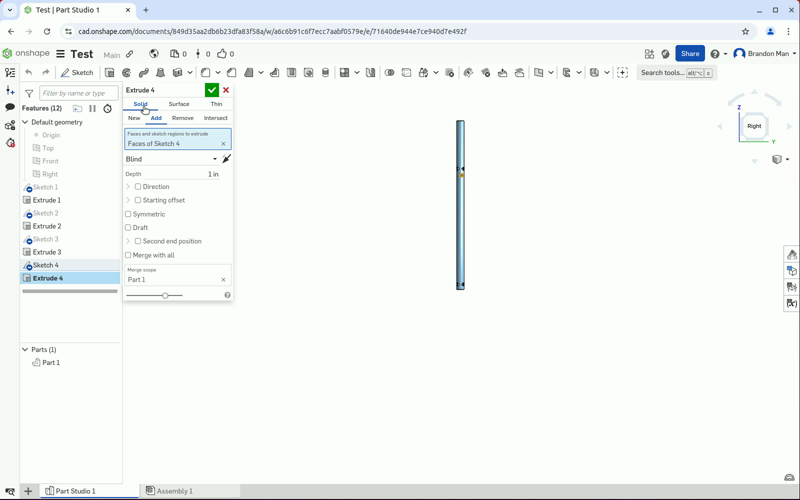
click(143, 106)
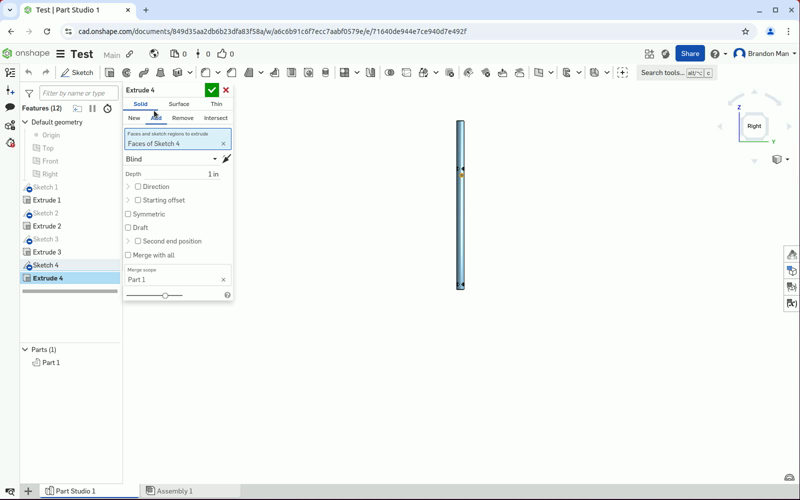
mouse_move(186, 120)
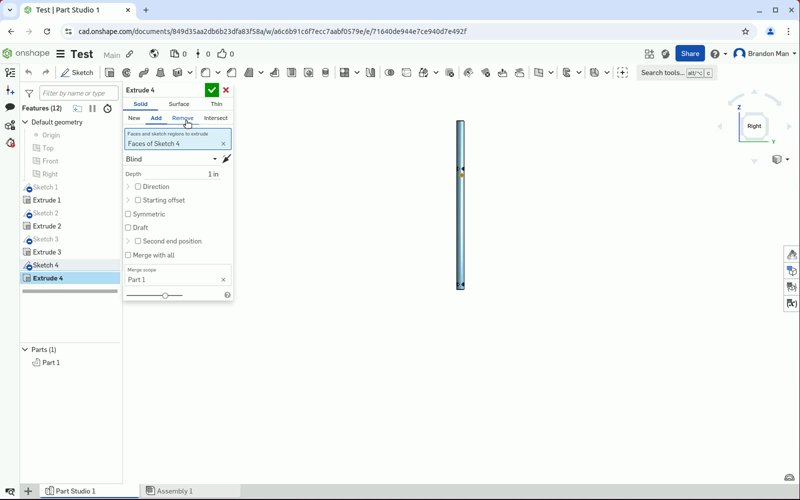
click(186, 120)
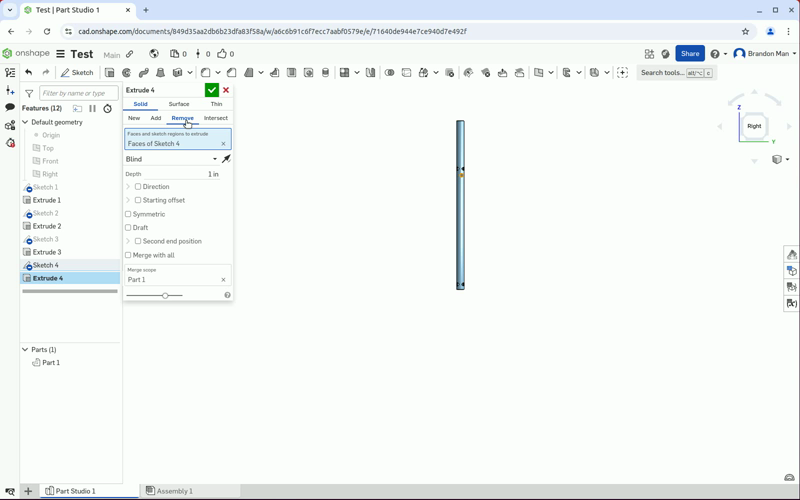
key(tab, 4)
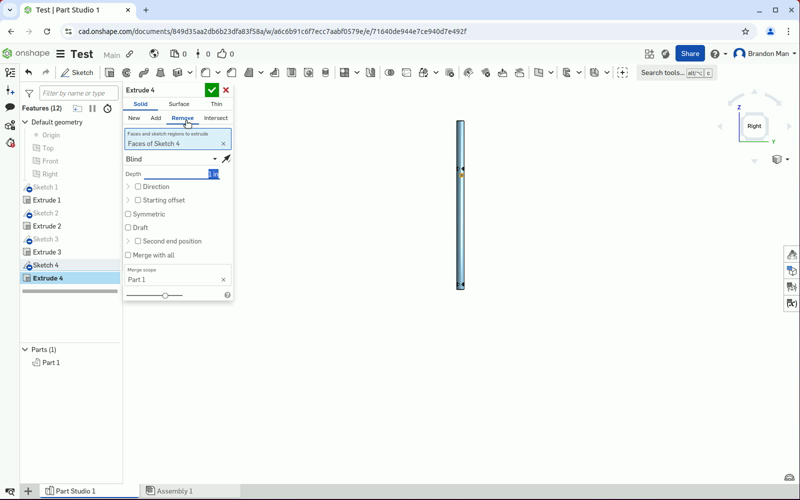
text(0.962)
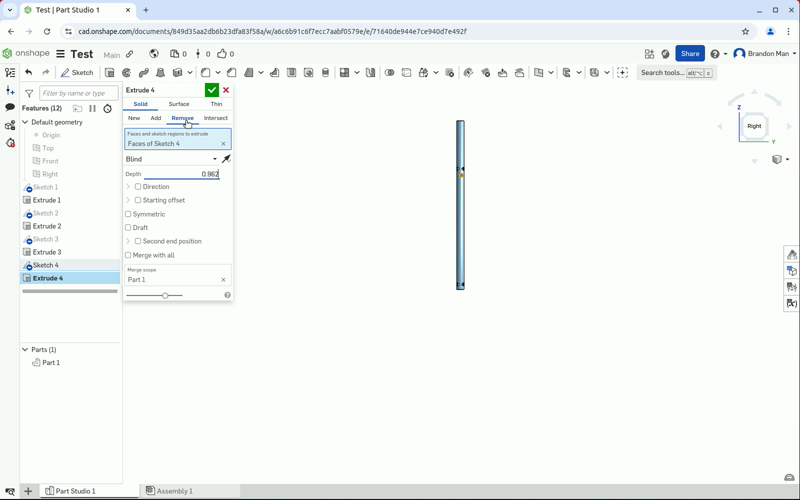
key(tab, 3)
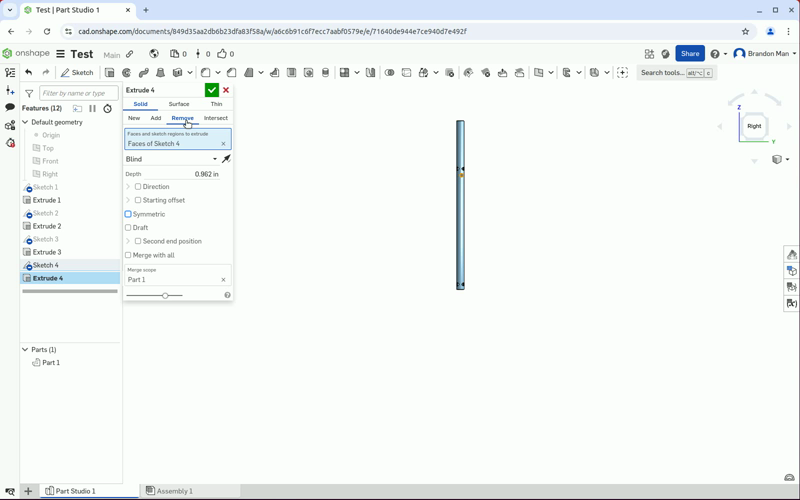
key(space)
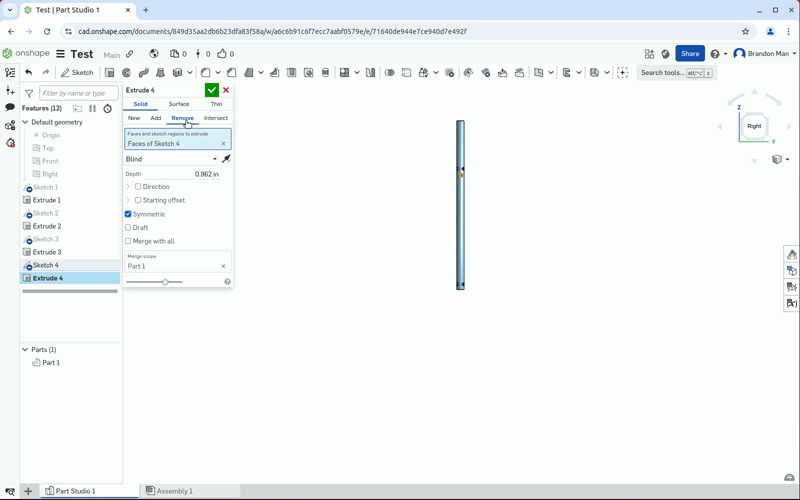
key(tab, 2)
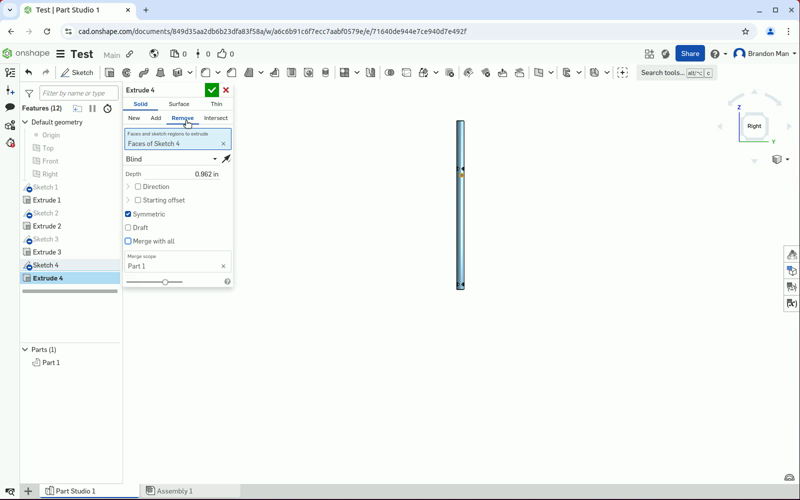
key(space)
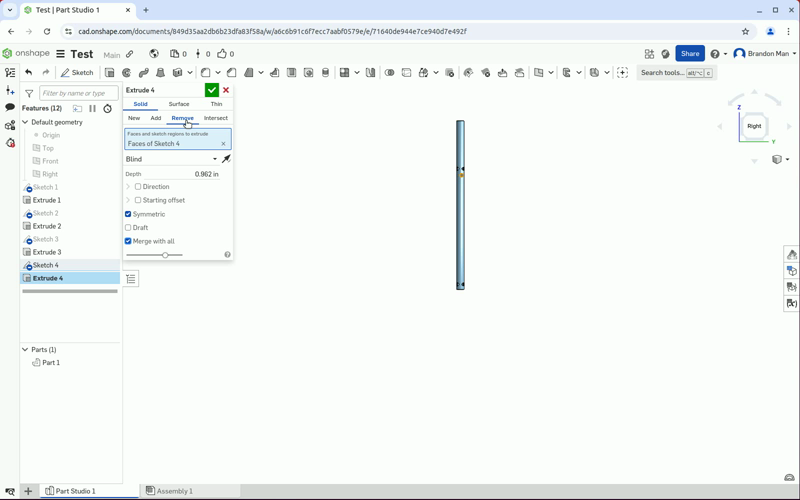
key(enter)
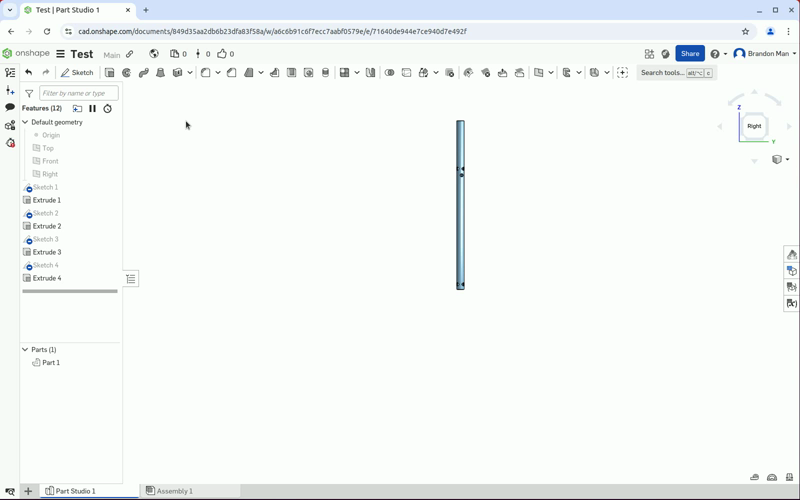
key(shift+h)
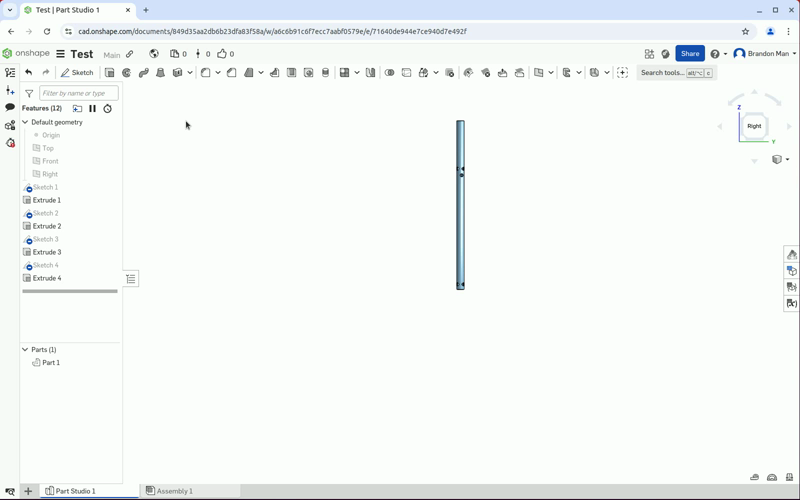
key(shift+h)
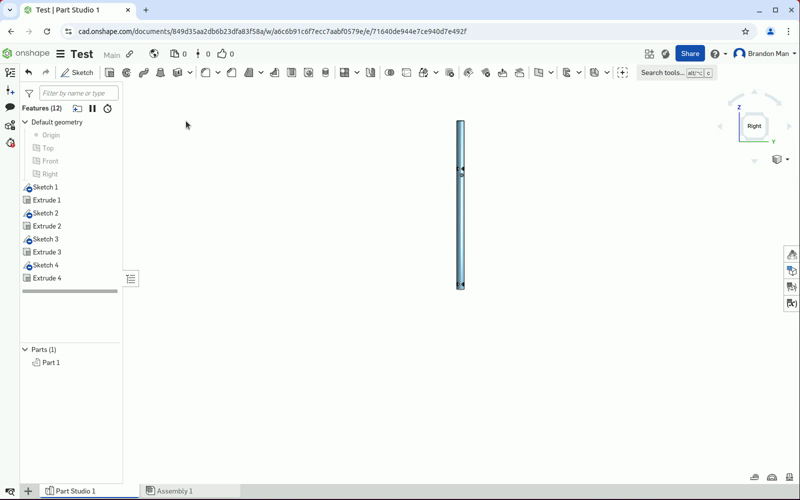
key(shift+7)
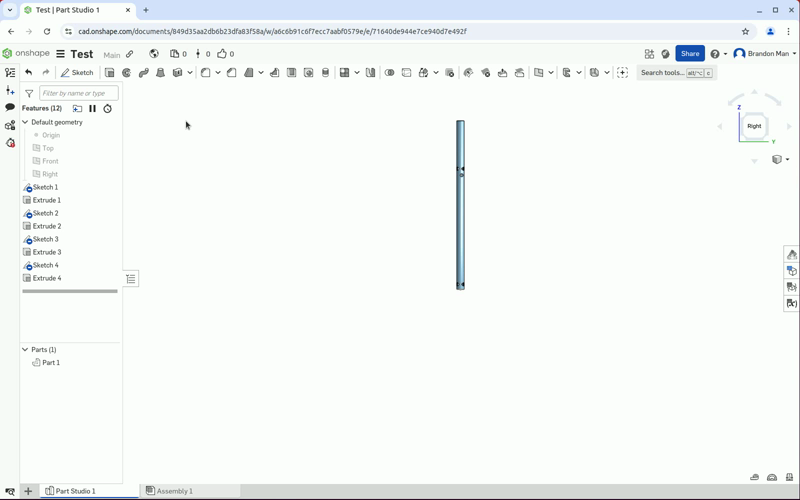
key(right, 2)
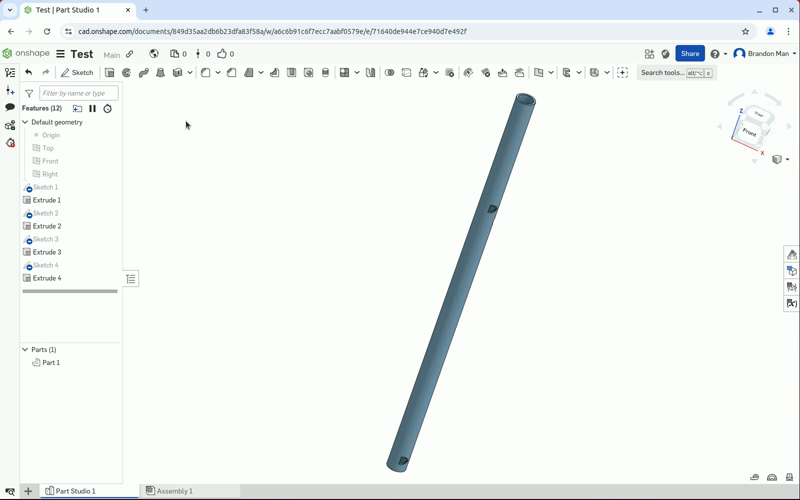
key(down, 2)
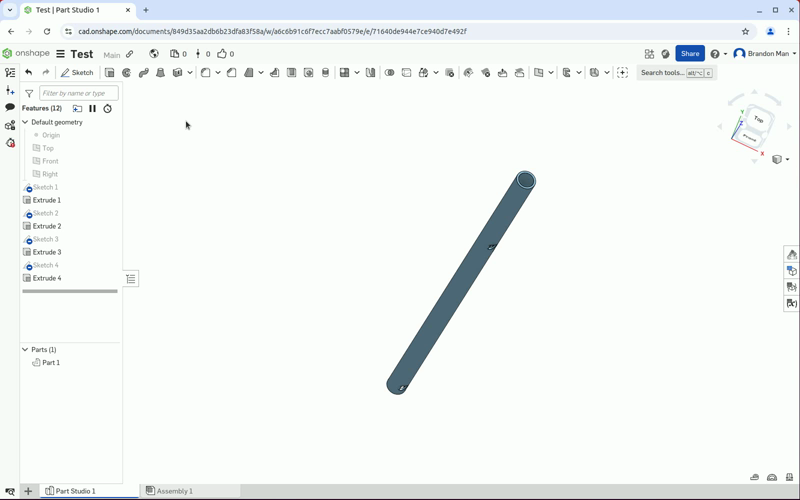
key(up, 2)
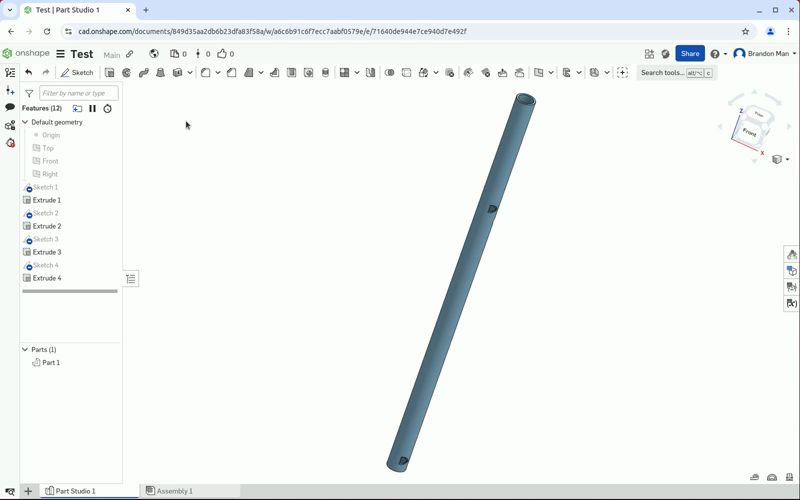
key(left, 2)
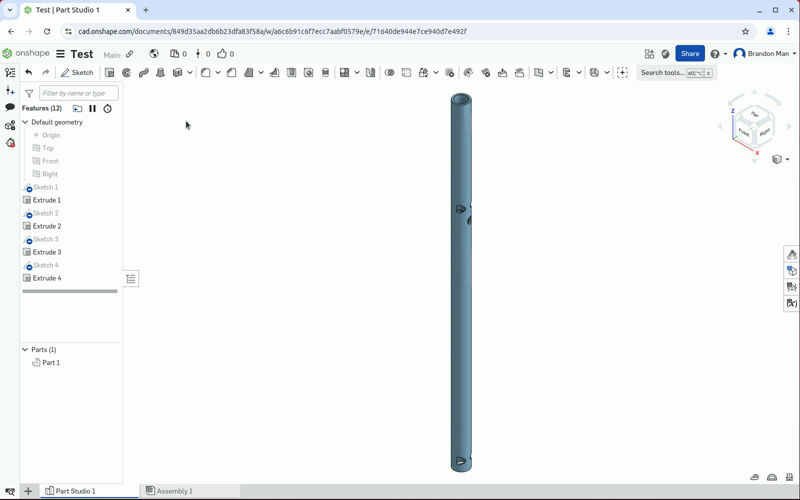
mouse_move(73, 189)
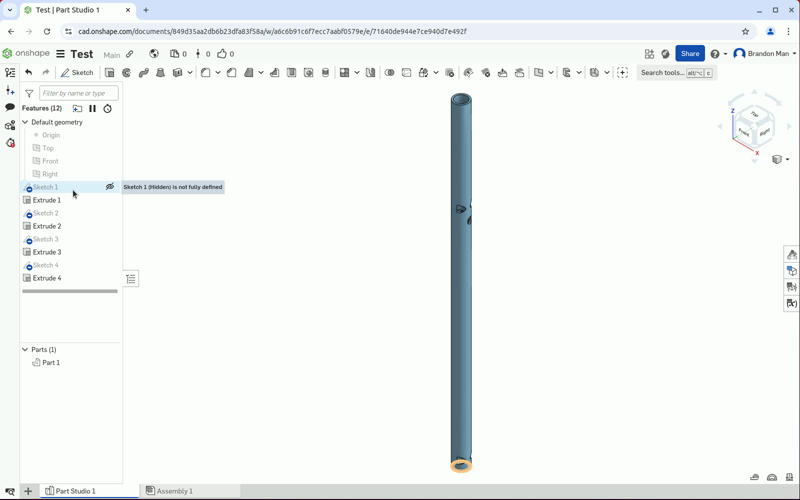
click(73, 189)